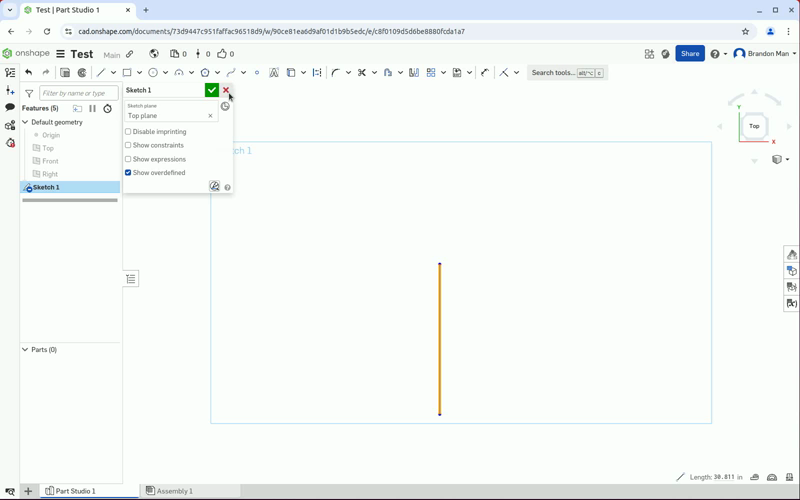
key(shift+h)
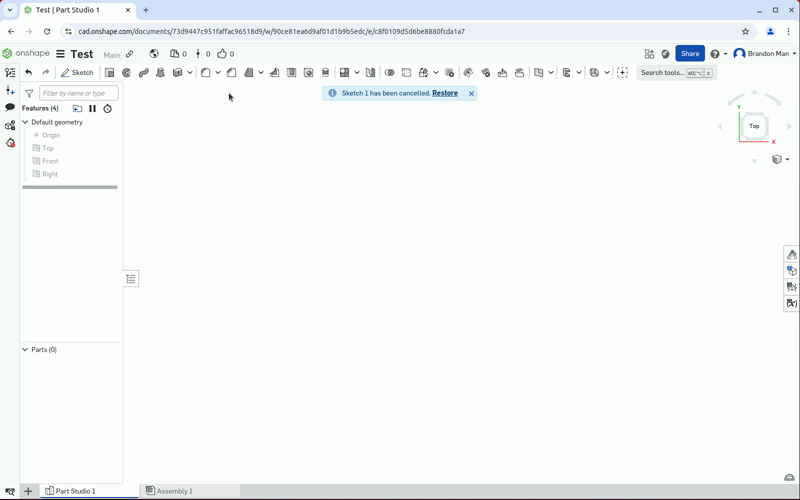
mouse_move(73, 352)
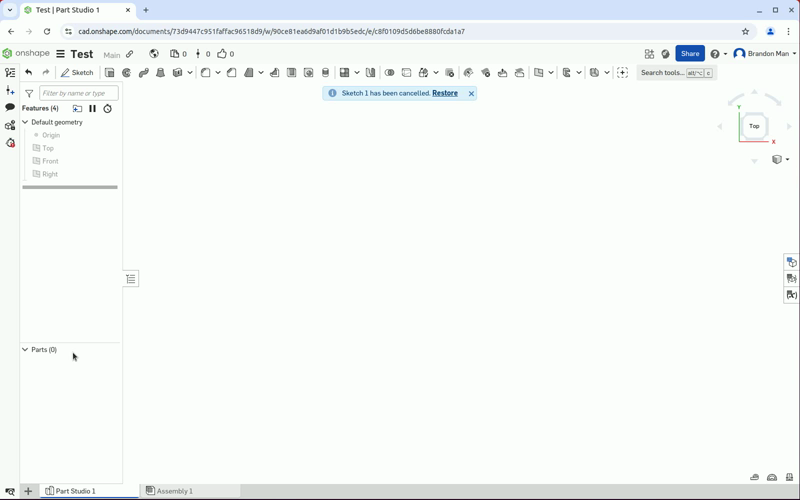
key(y)
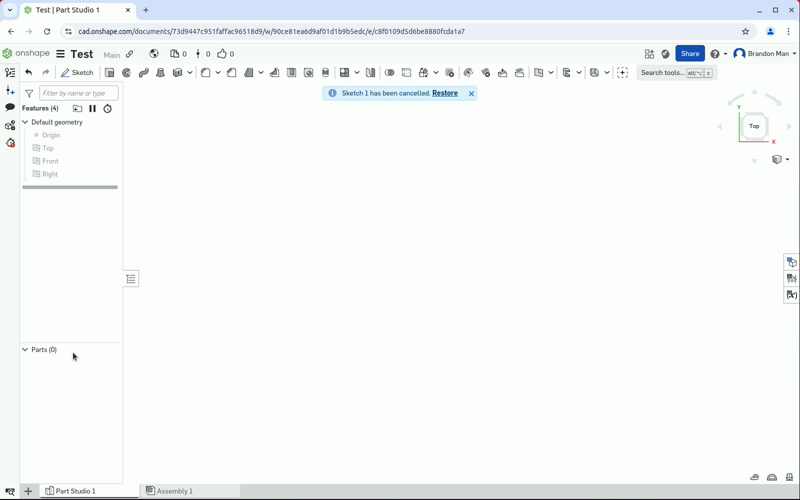
key(shift+p)
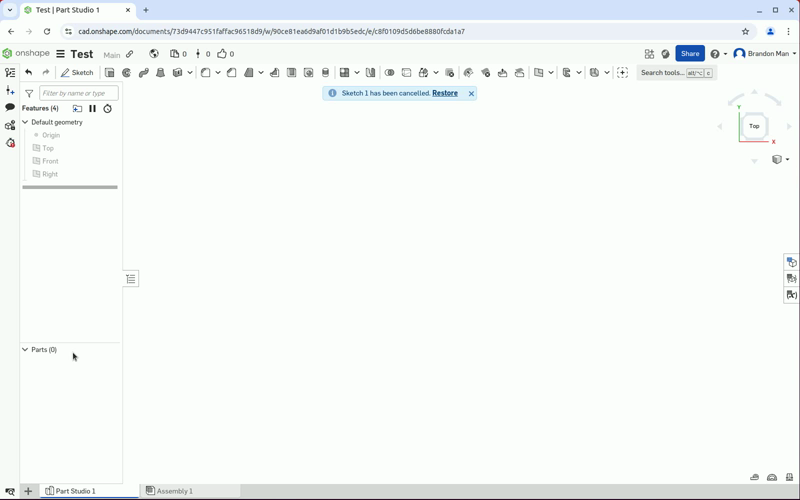
key(space)
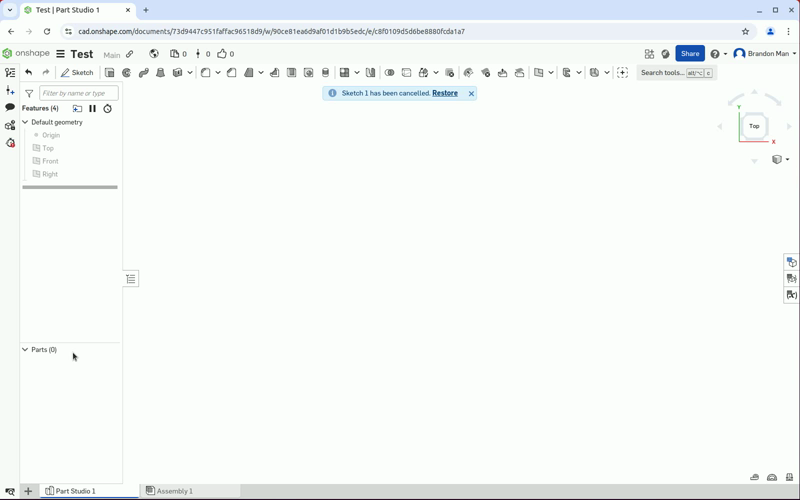
key_down(shift)
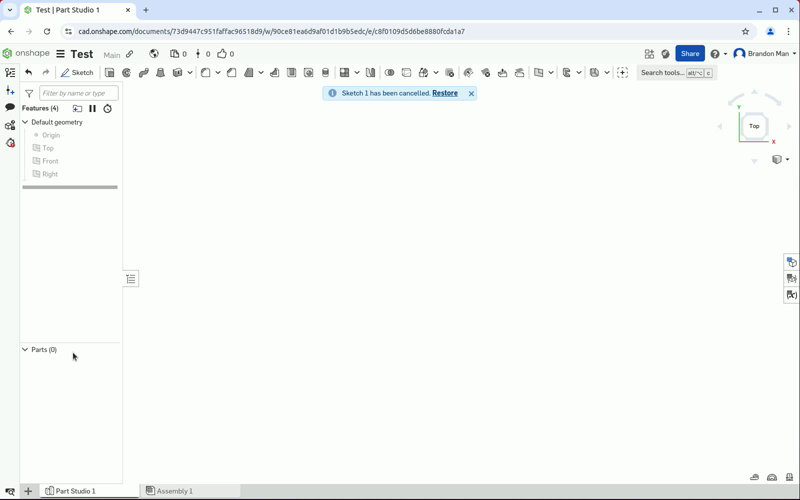
key(up)
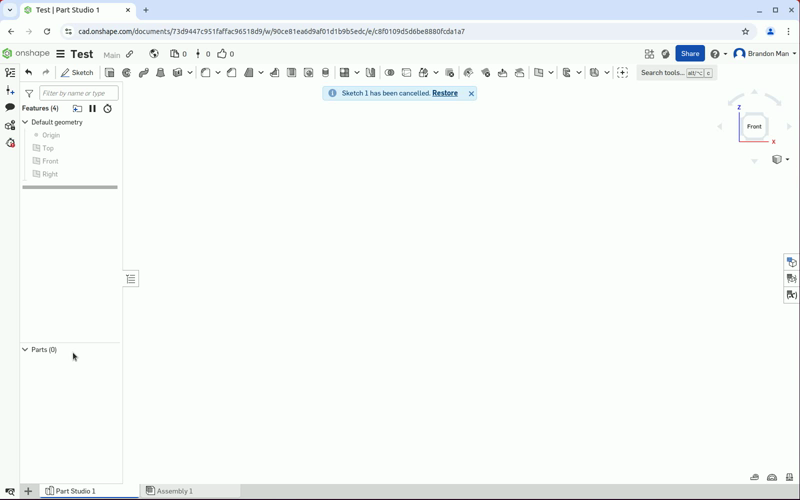
key_up(shift)
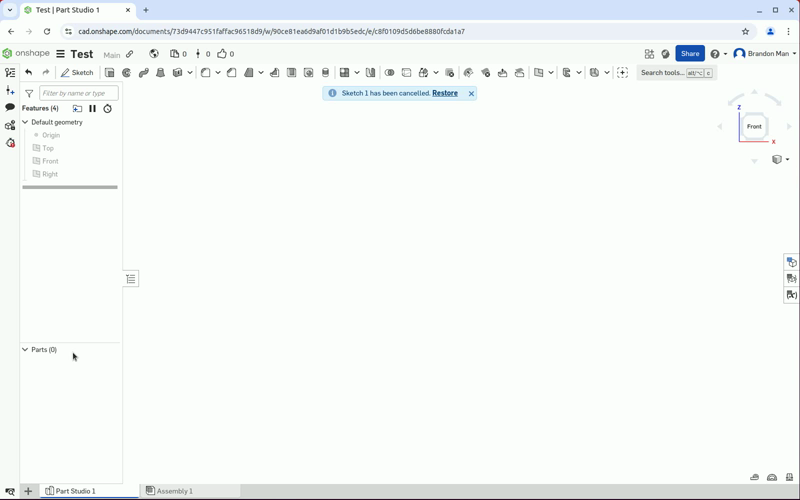
mouse_move(73, 352)
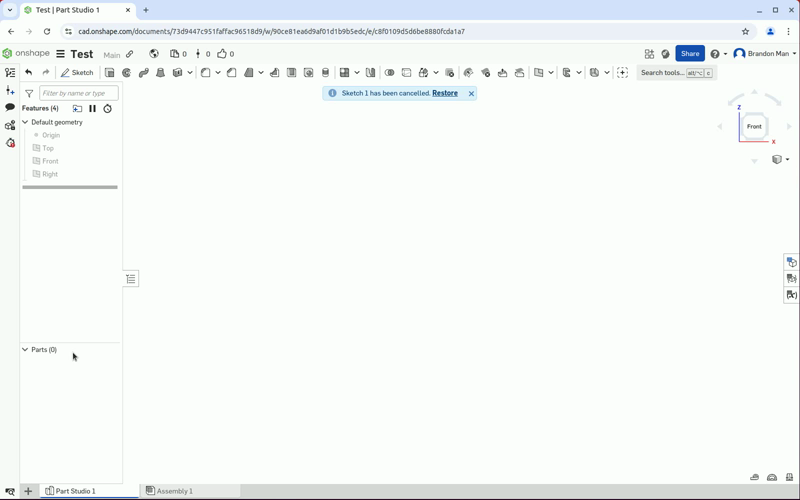
key(shift+y)
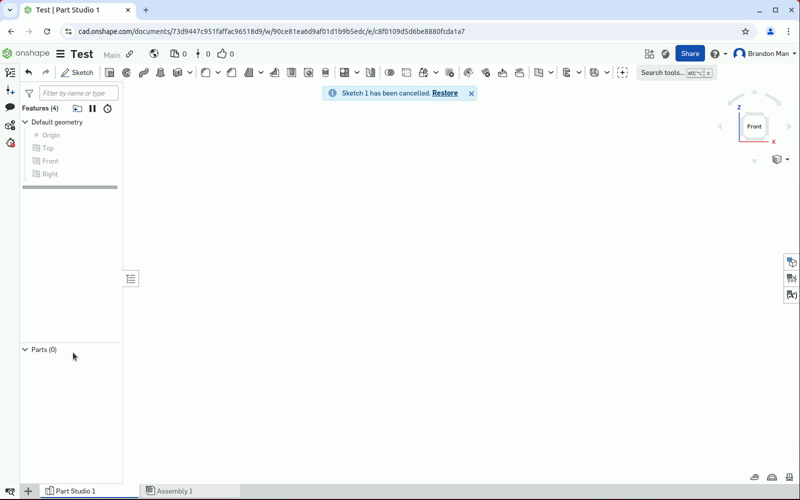
key(shift+s)
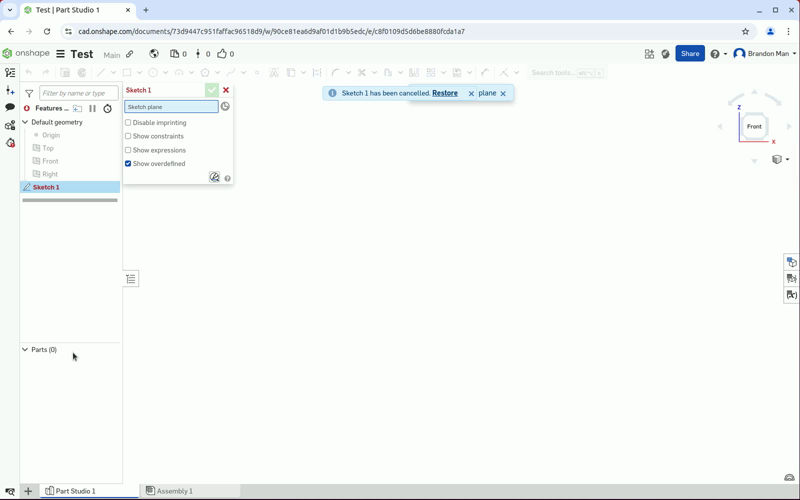
mouse_move(73, 163)
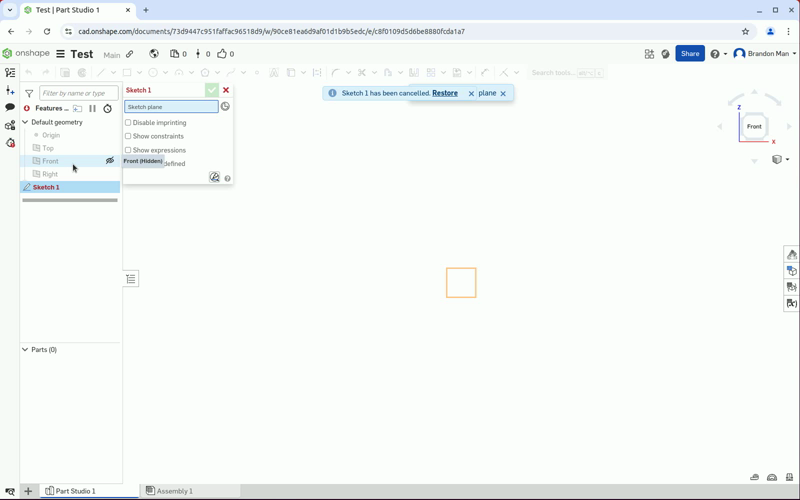
click(73, 163)
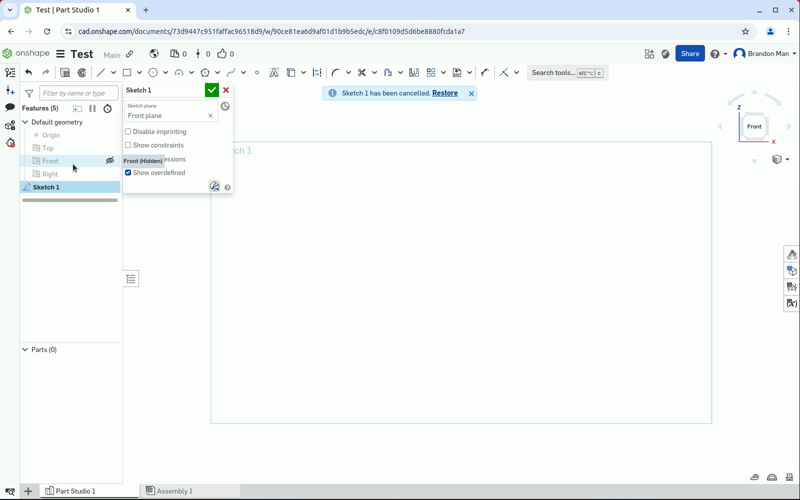
mouse_move(73, 352)
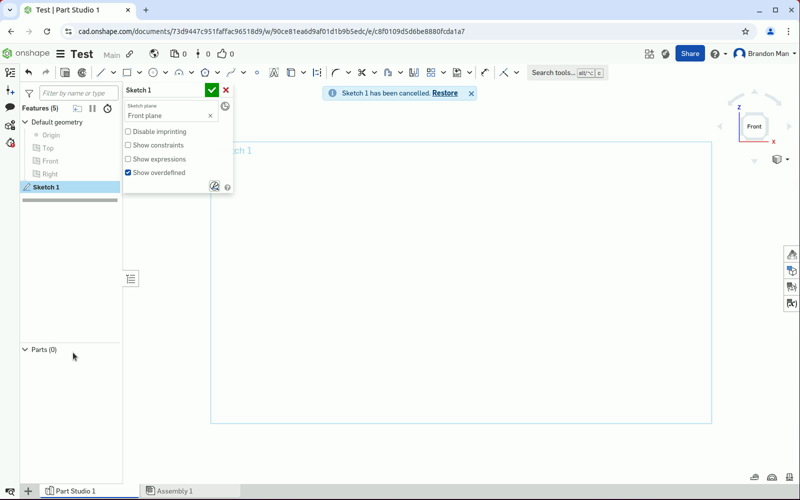
key(y)
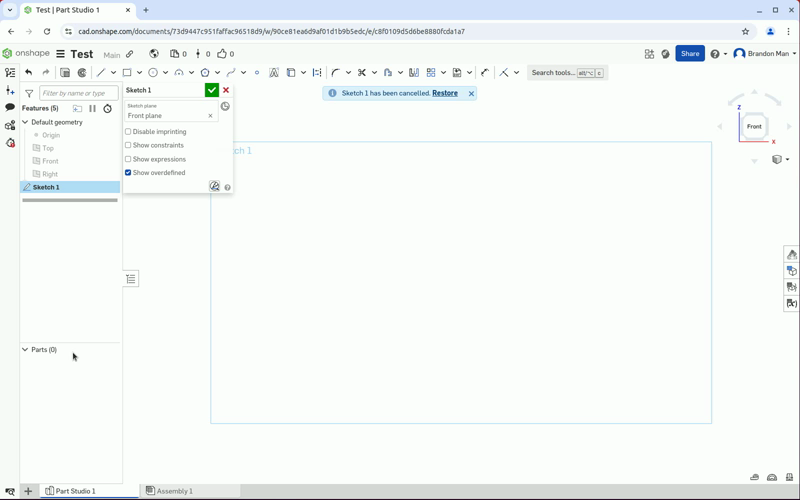
key(c)
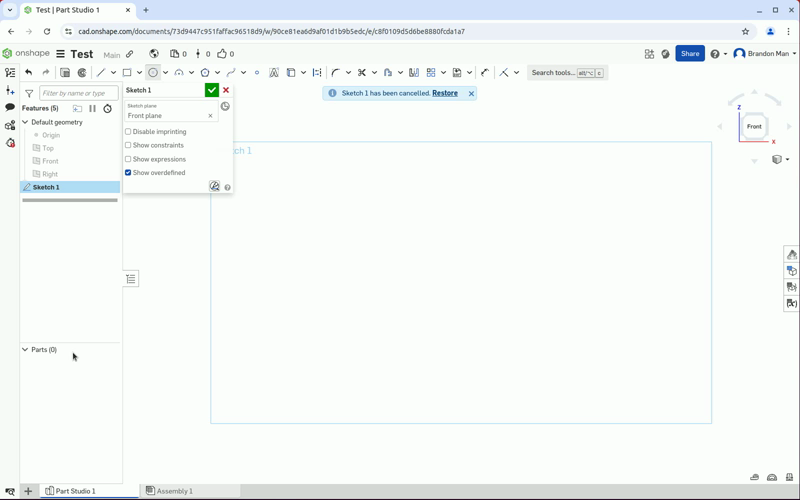
key_down(shift)
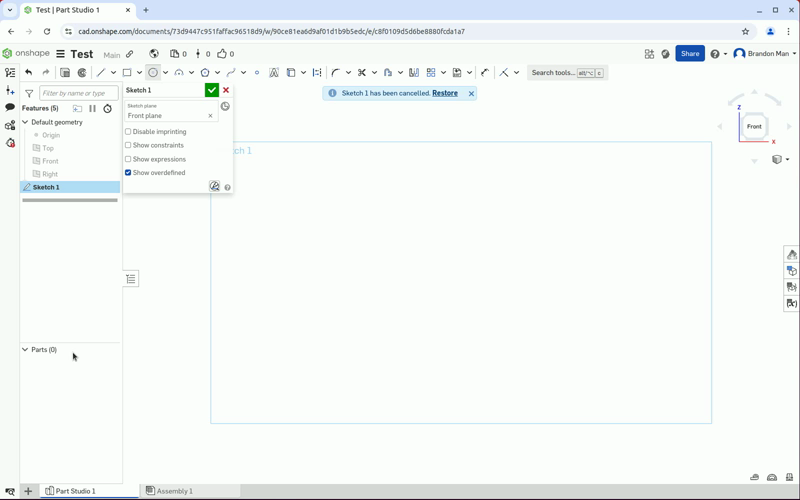
mouse_move(428, 237)
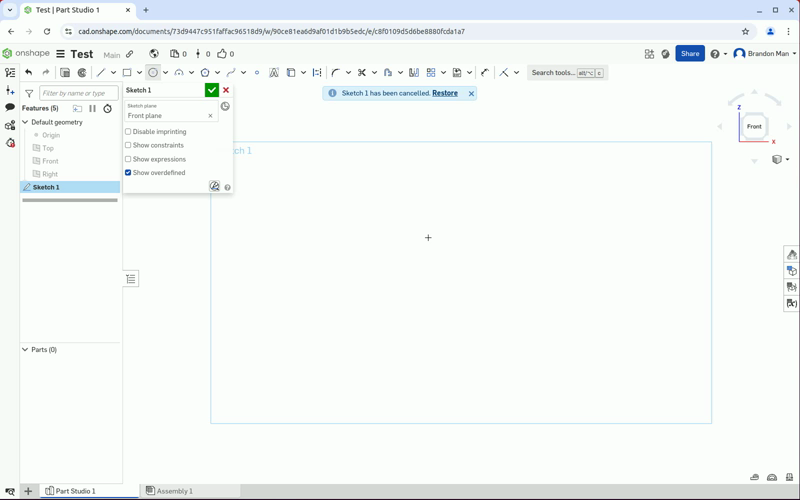
click(428, 237)
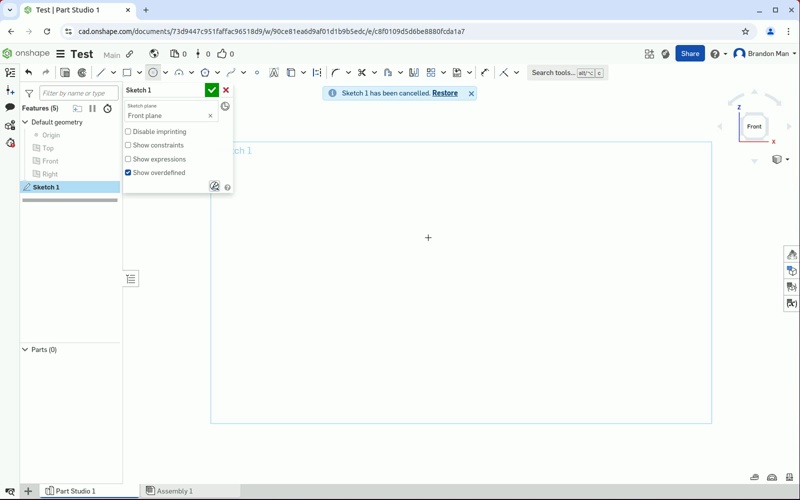
key_up(shift)
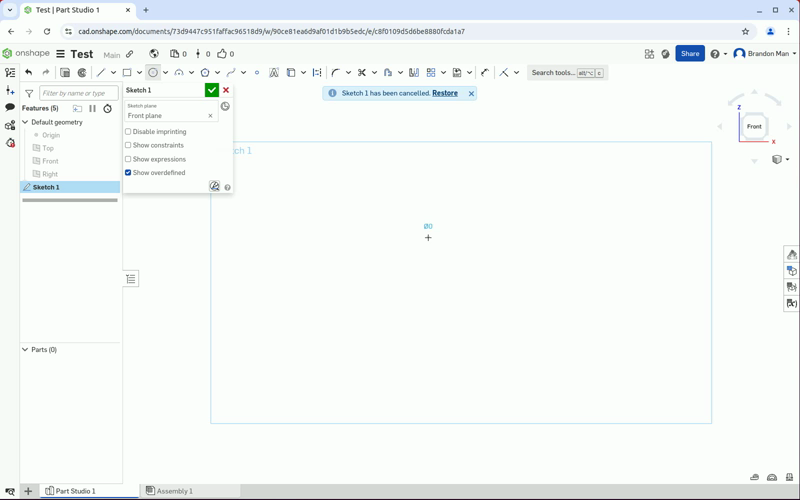
mouse_move(454, 237)
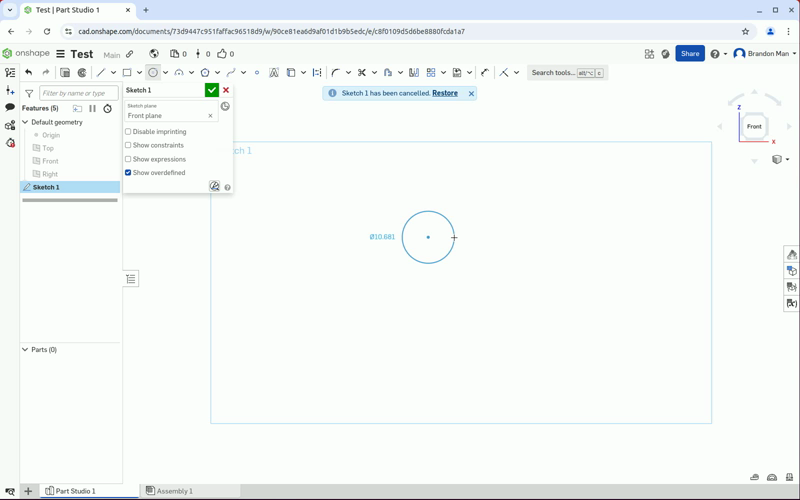
click(454, 237)
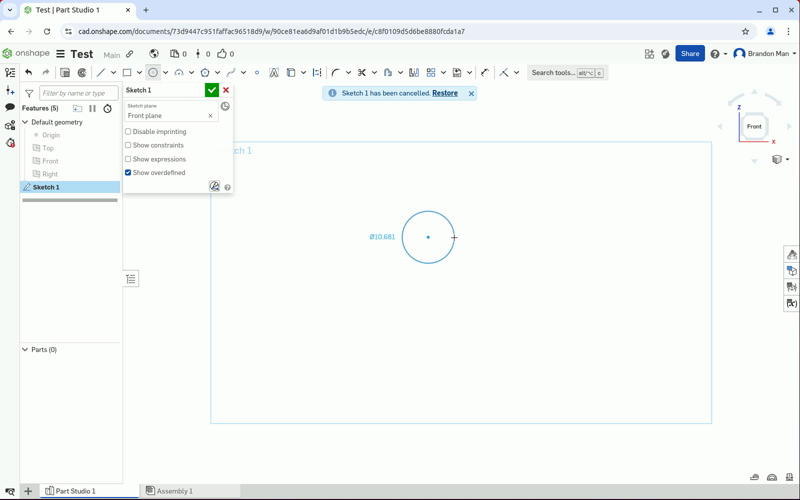
key(esc)
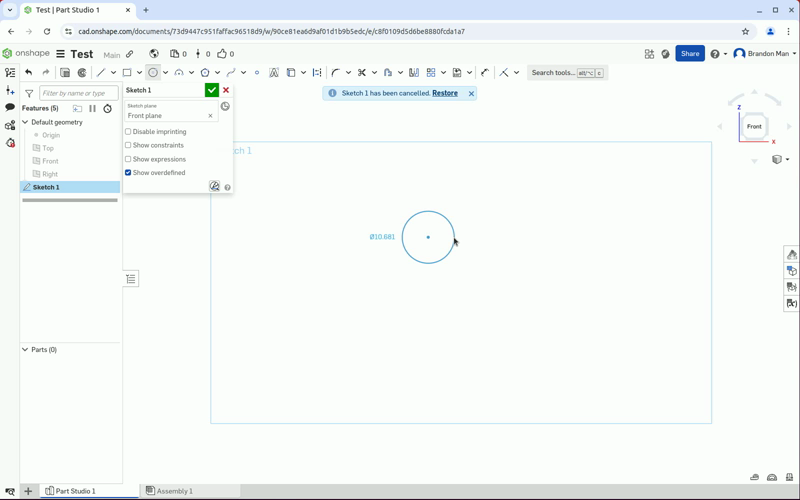
mouse_move(425, 257)
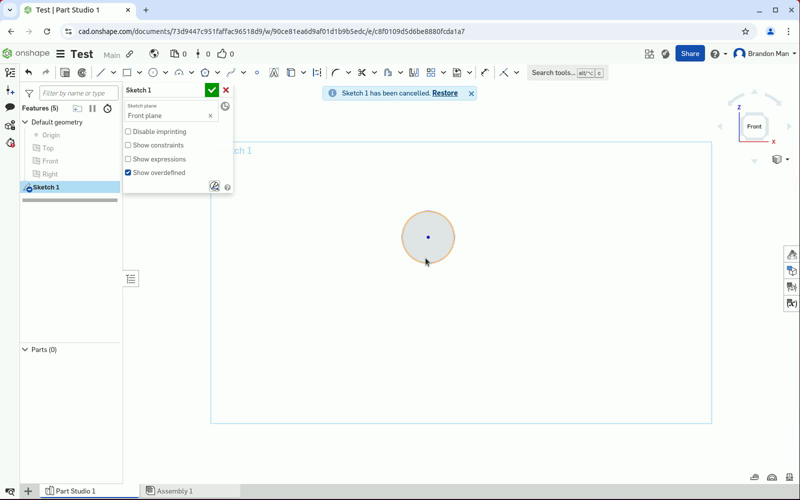
click(425, 257)
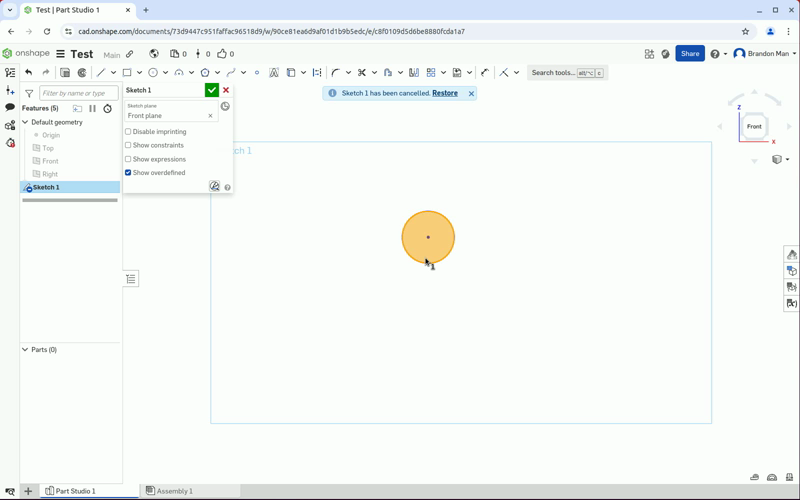
mouse_move(73, 352)
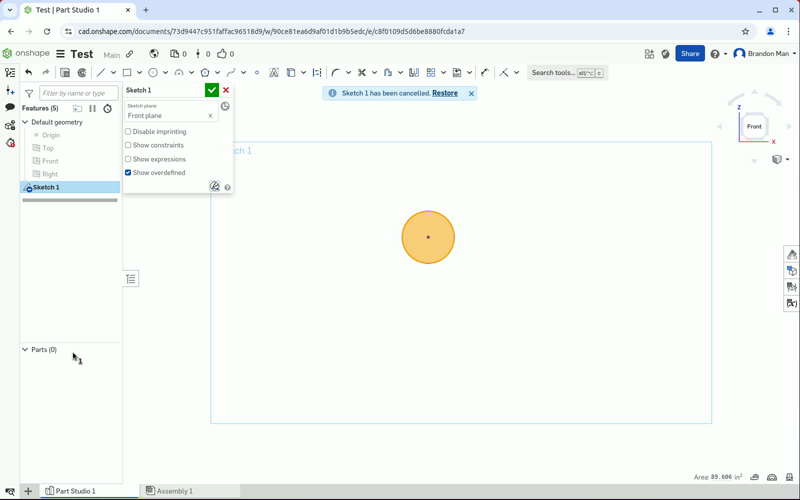
key(shift+y)
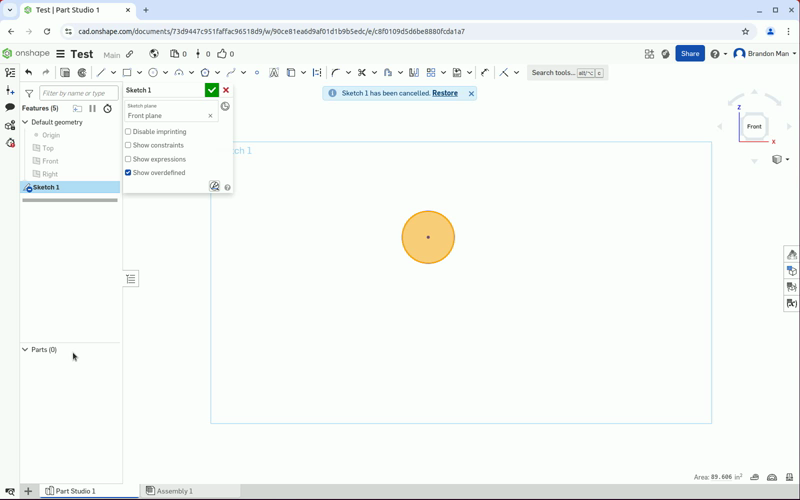
key(shift+e)
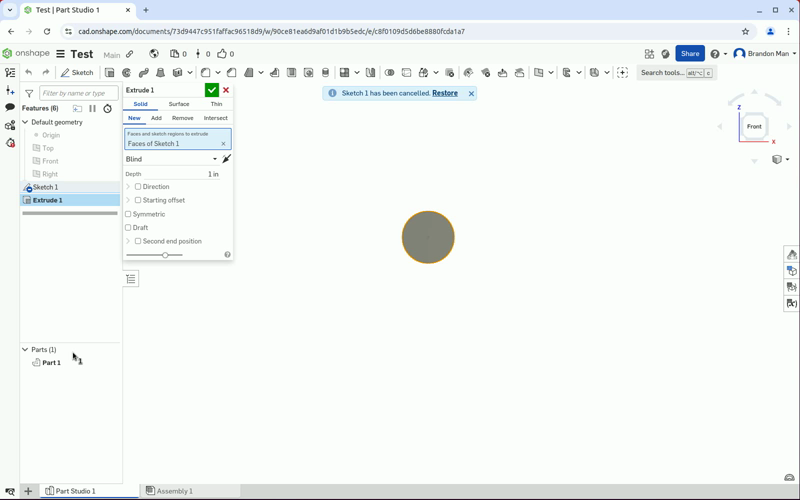
mouse_move(143, 106)
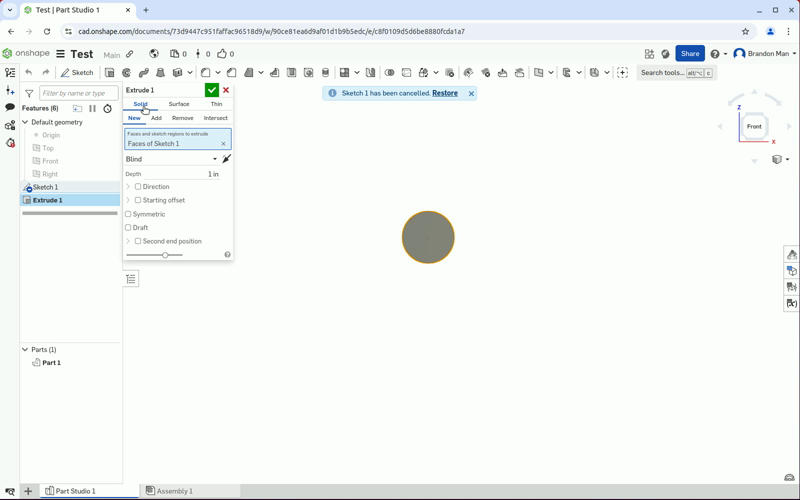
click(143, 106)
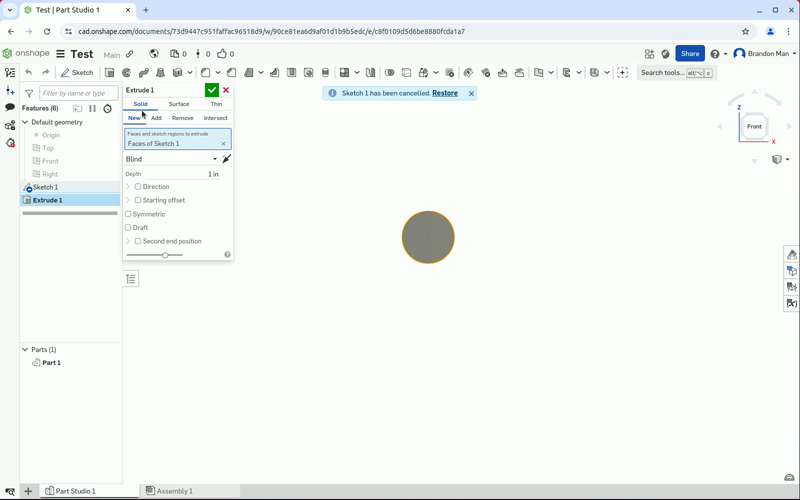
mouse_move(137, 120)
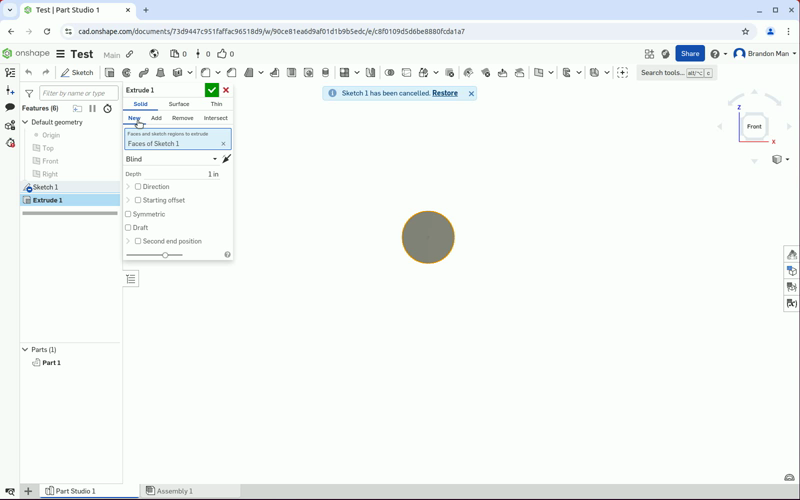
click(137, 120)
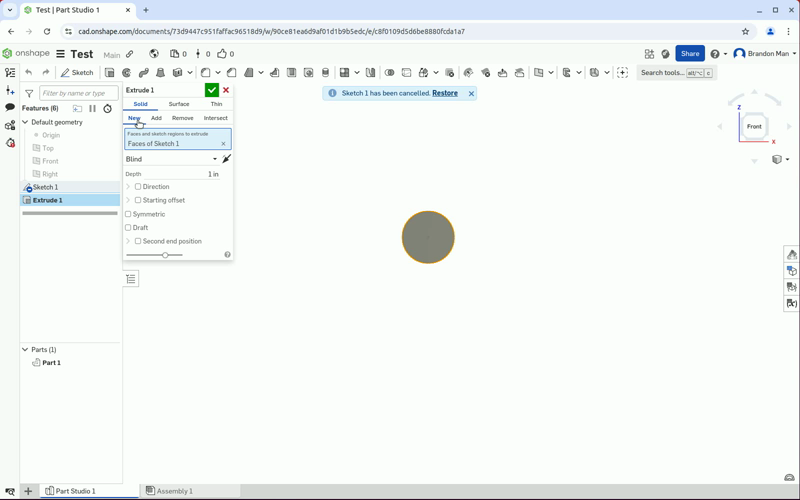
key(tab, 4)
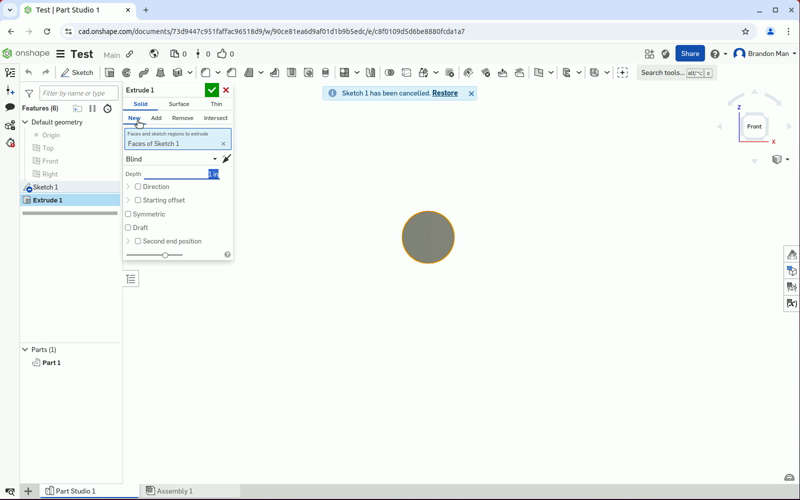
text(23.108)
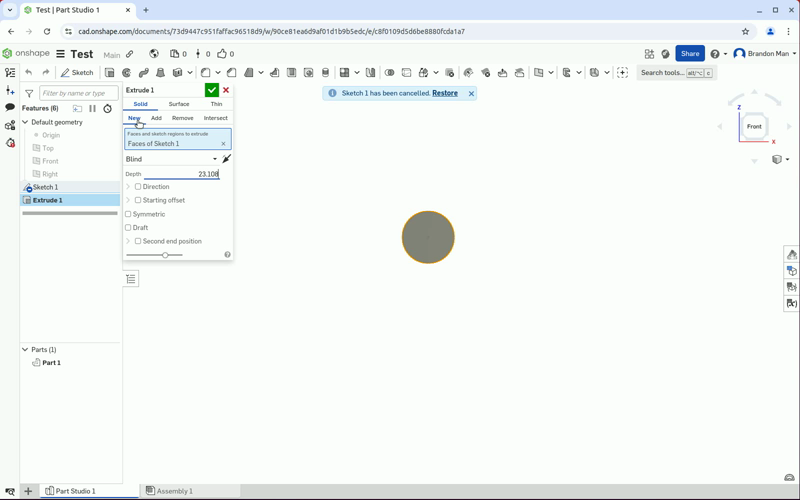
key(enter)
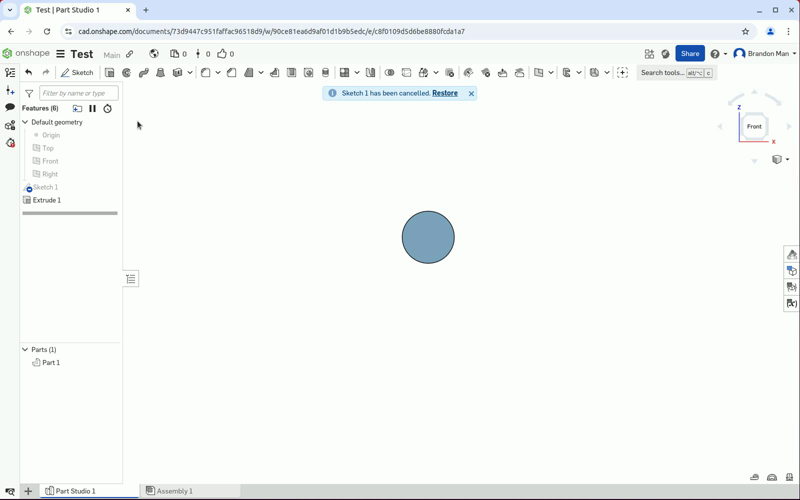
key(shift+h)
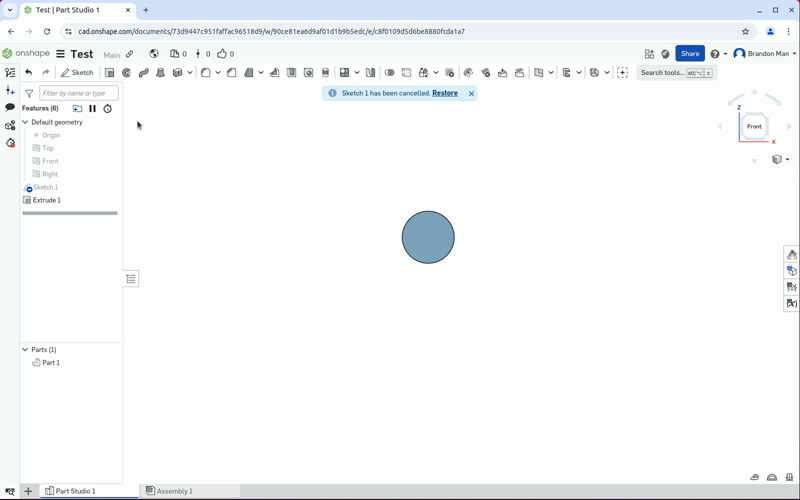
key(shift+h)
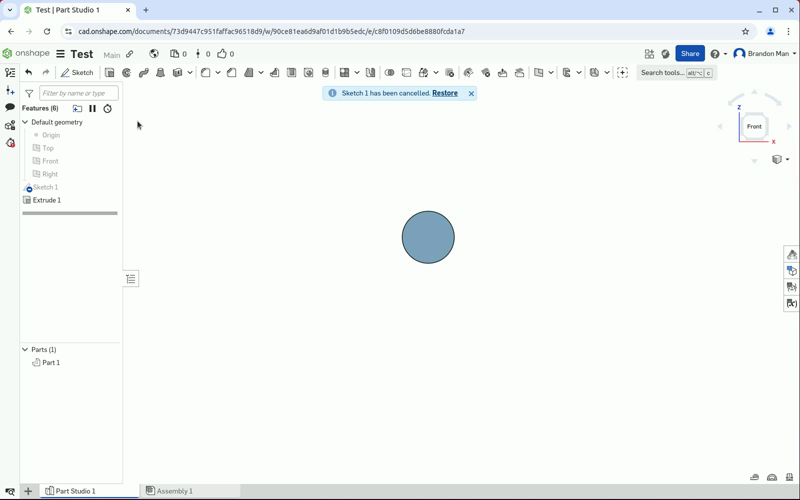
mouse_move(73, 189)
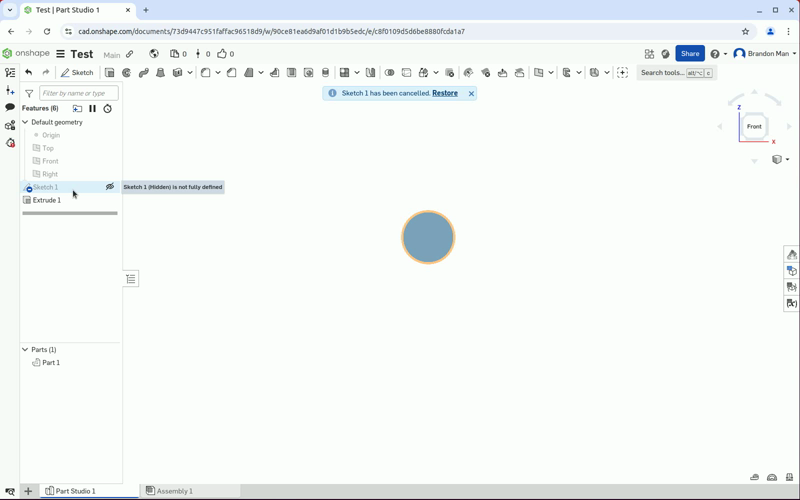
click(73, 189)
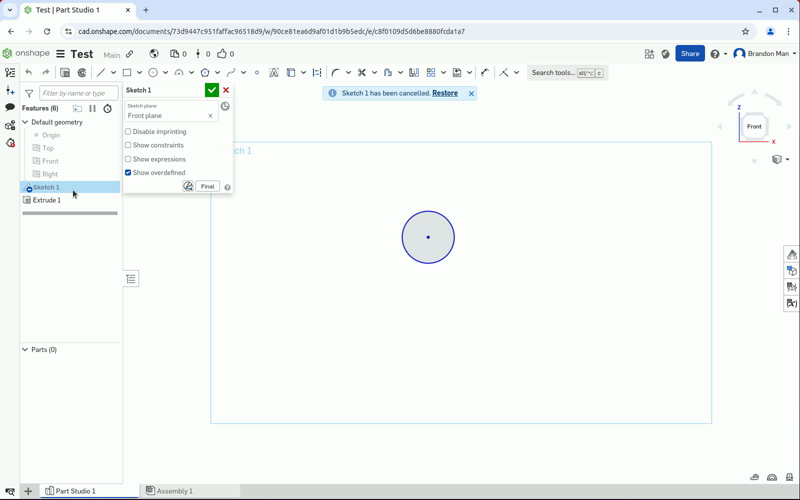
mouse_move(229, 92)
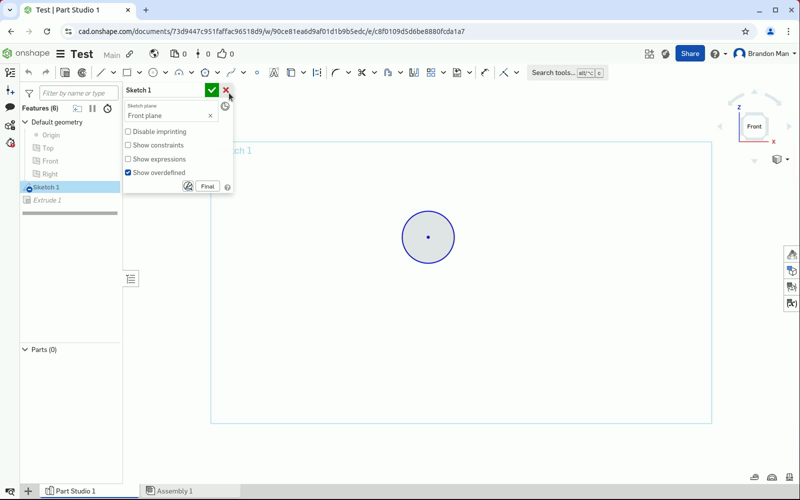
click(229, 92)
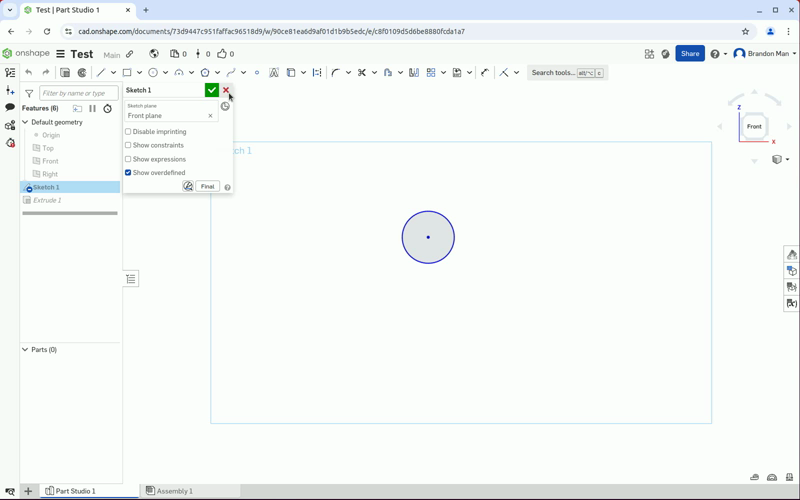
key(shift+s)
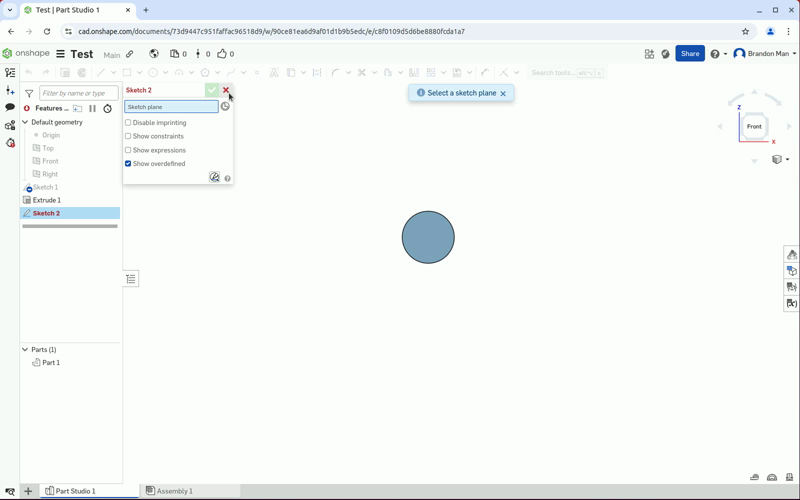
mouse_move(73, 163)
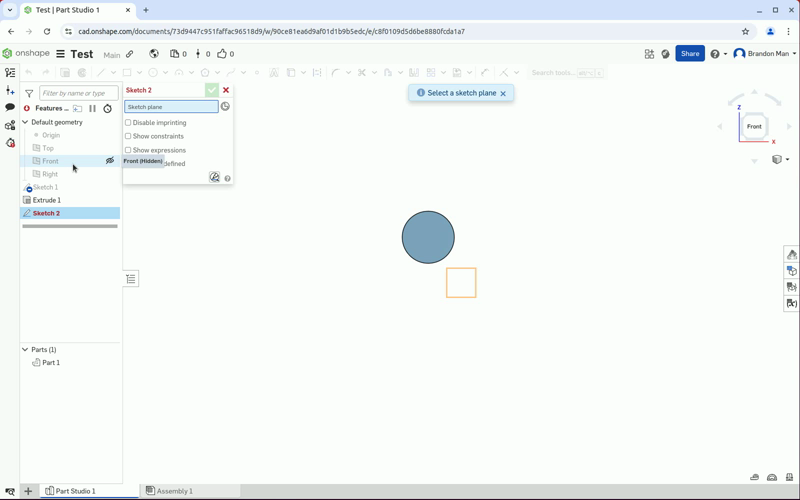
click(73, 163)
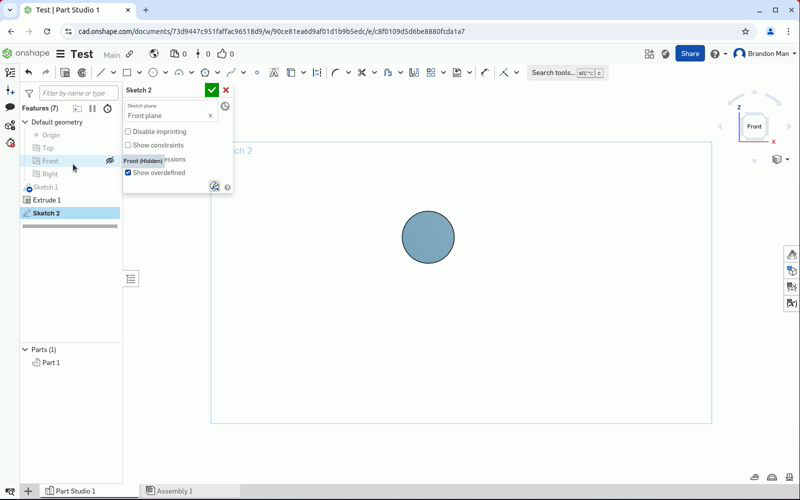
mouse_move(73, 352)
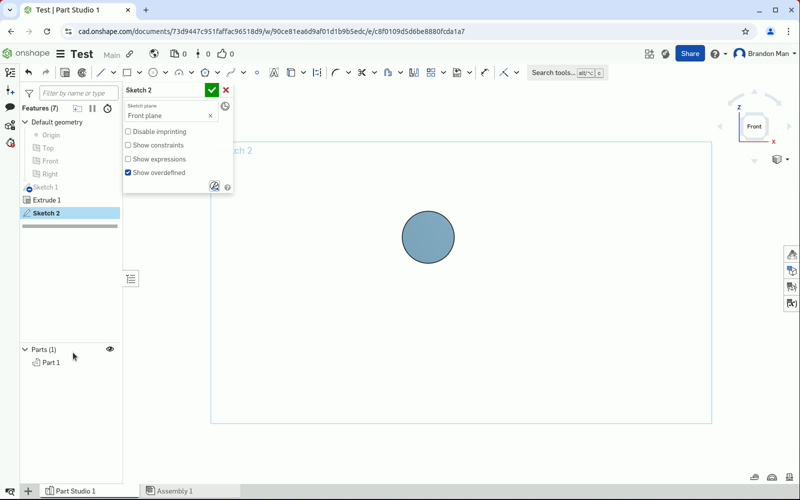
key(y)
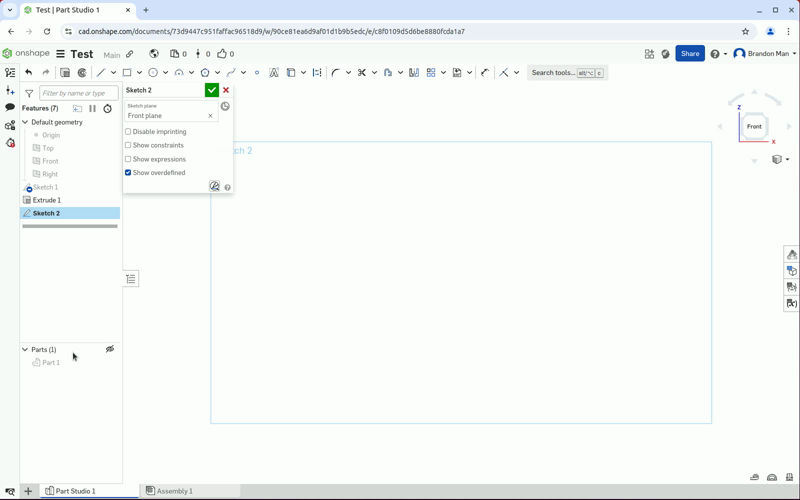
key(l)
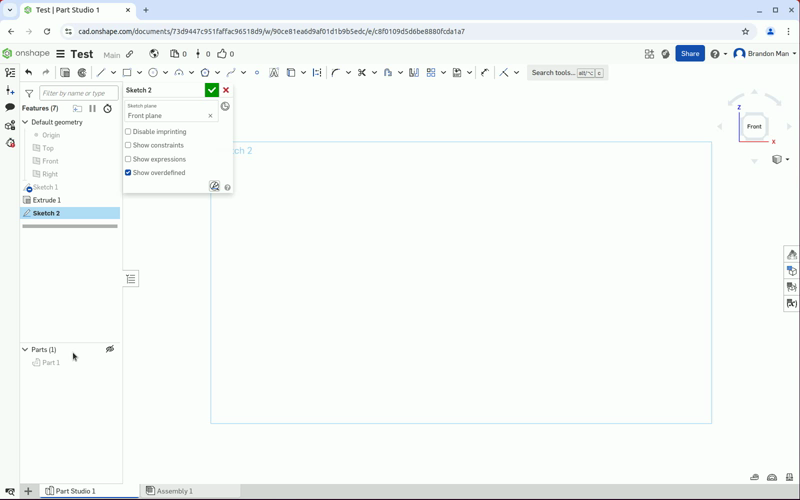
key_down(shift)
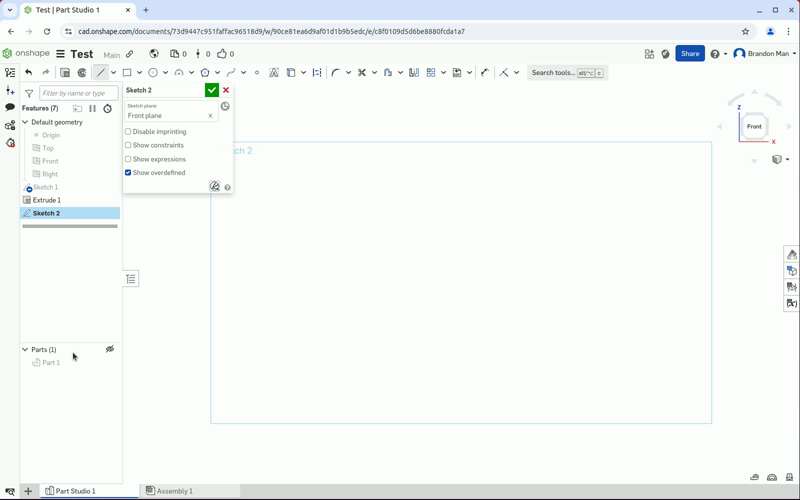
mouse_move(419, 345)
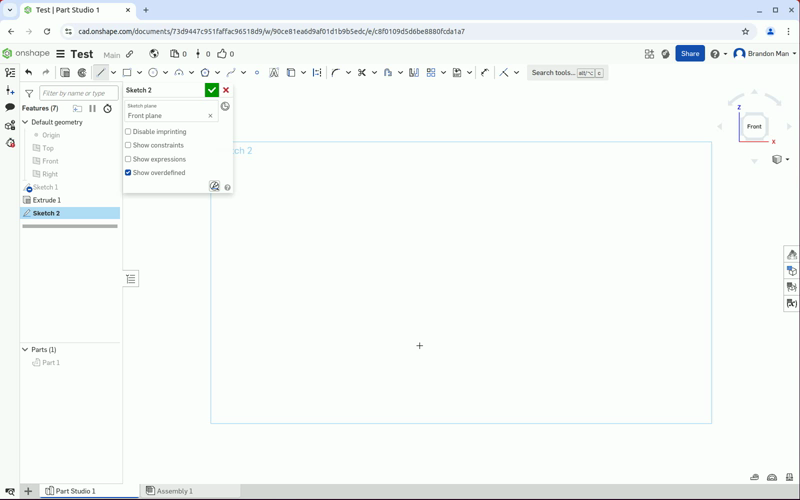
click(419, 345)
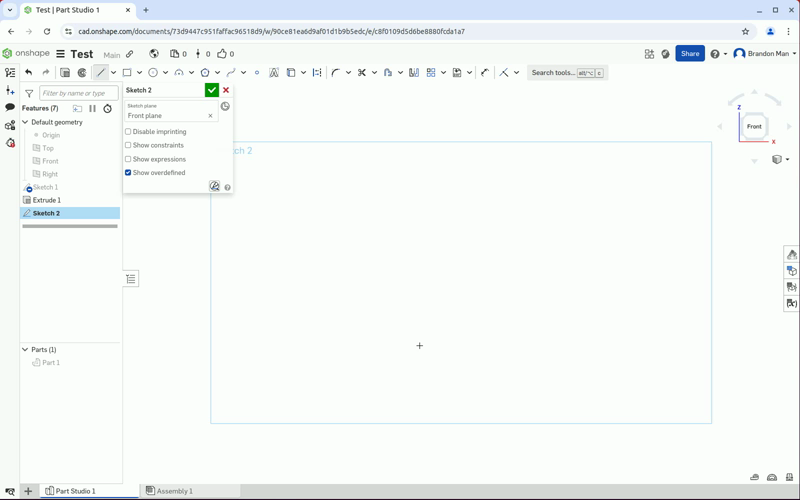
key_up(shift)
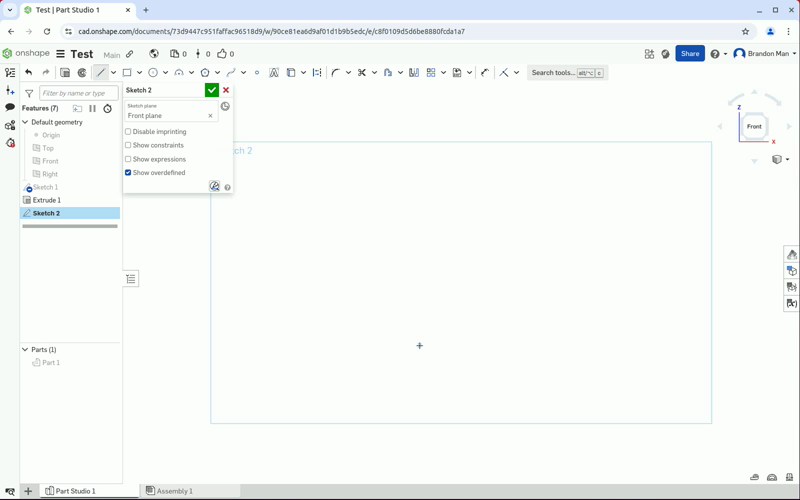
key_down(shift)
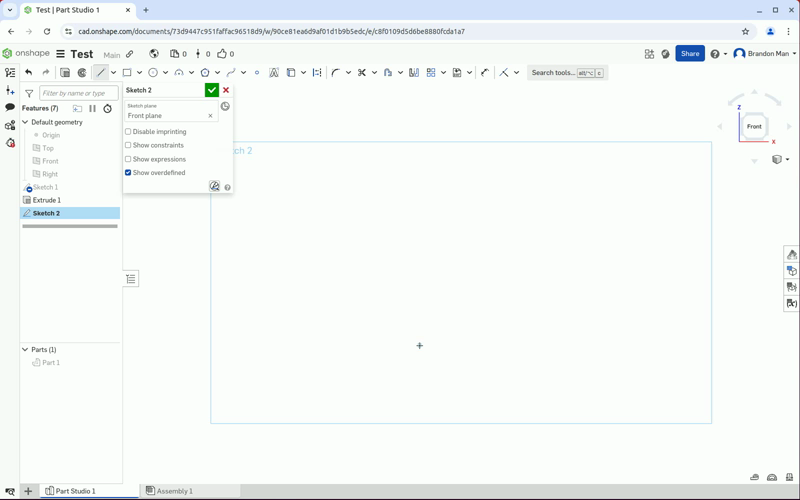
mouse_move(449, 345)
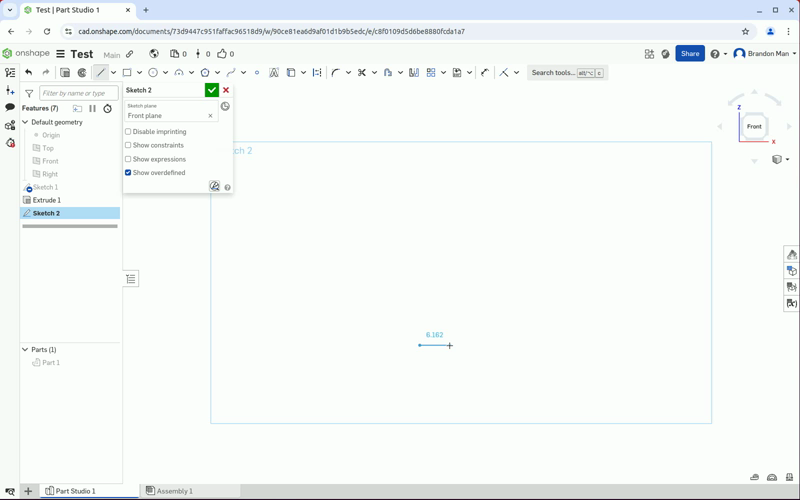
mouse_move(426, 345)
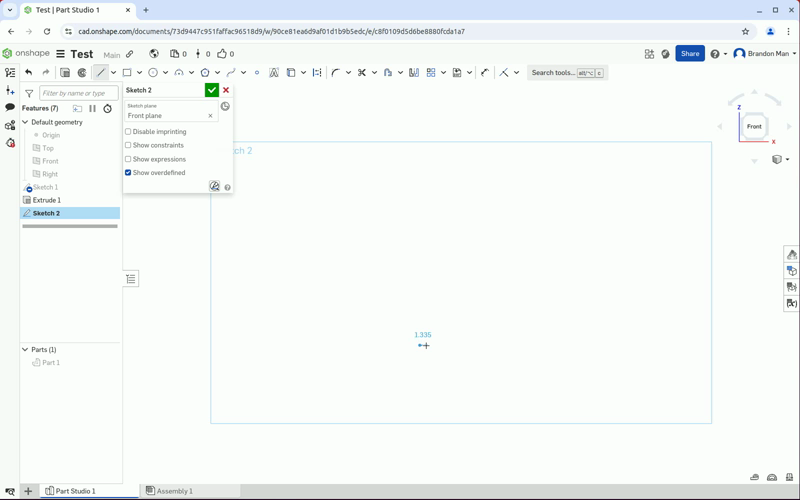
scroll(6)
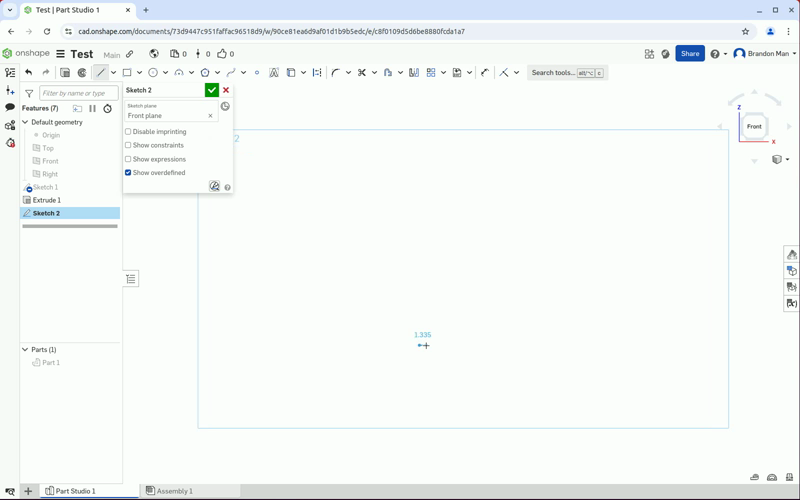
scroll(6)
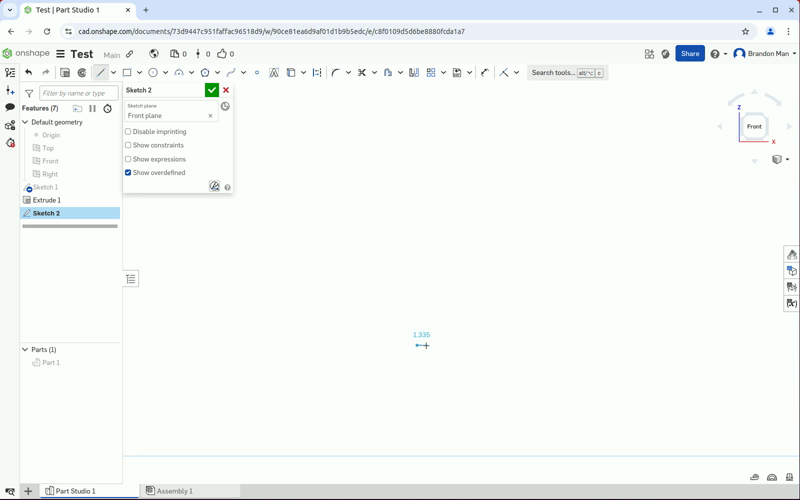
scroll(6)
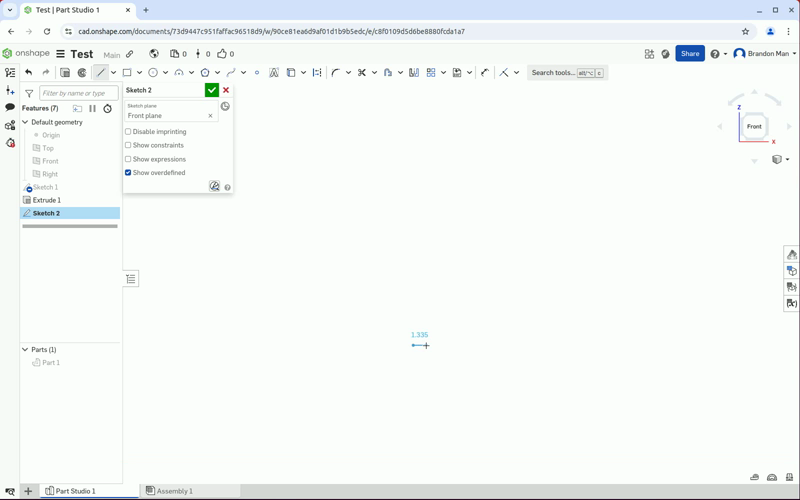
scroll(6)
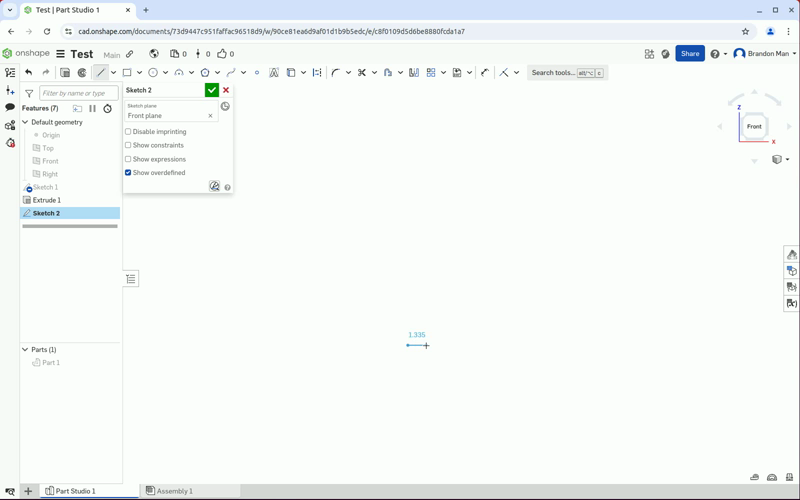
scroll(6)
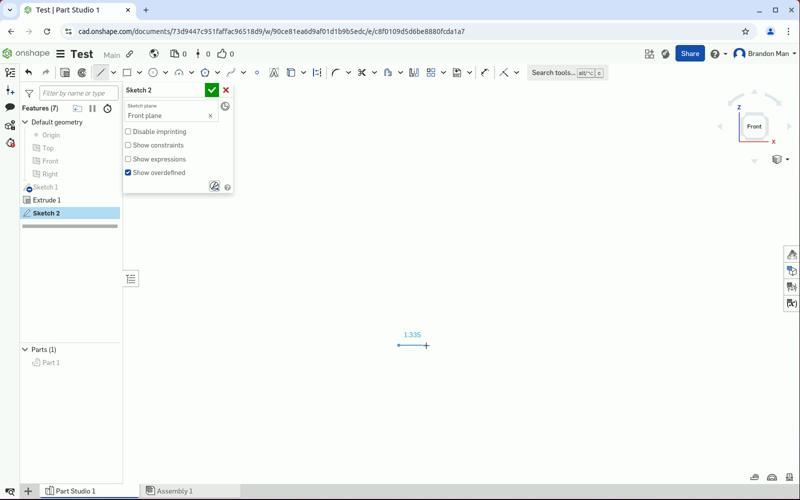
scroll(6)
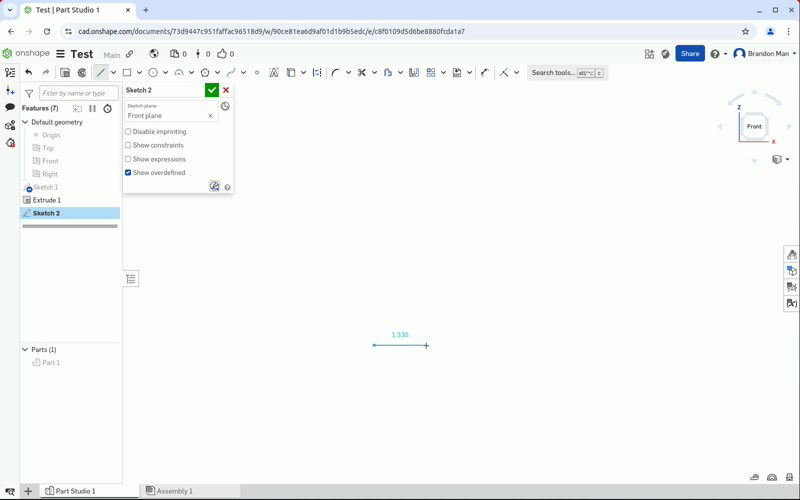
scroll(6)
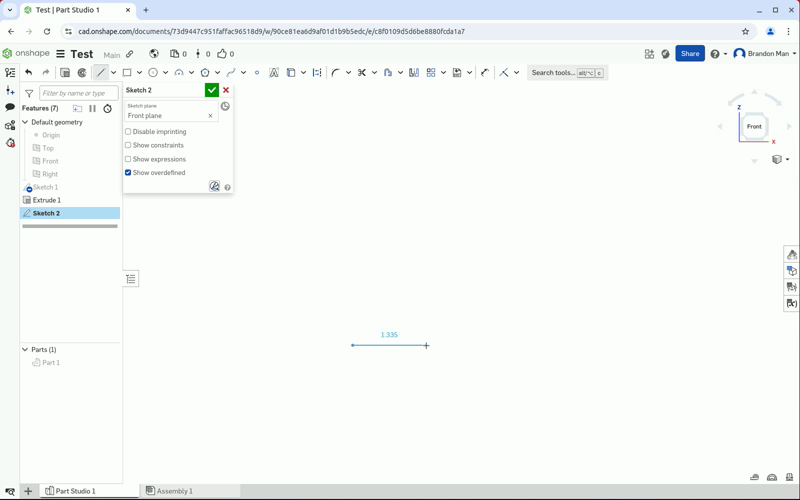
click(426, 345)
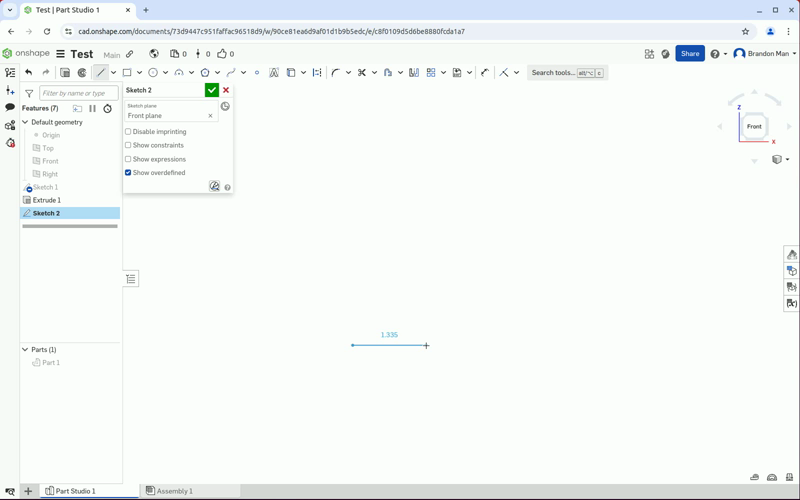
scroll(-6)
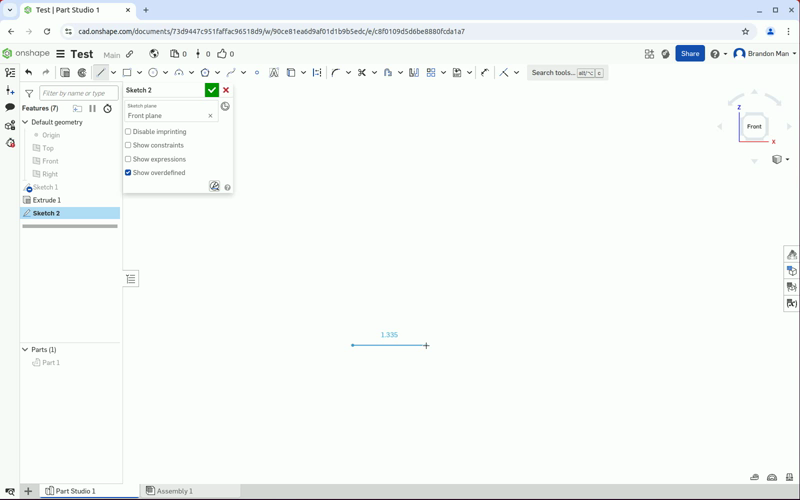
scroll(-6)
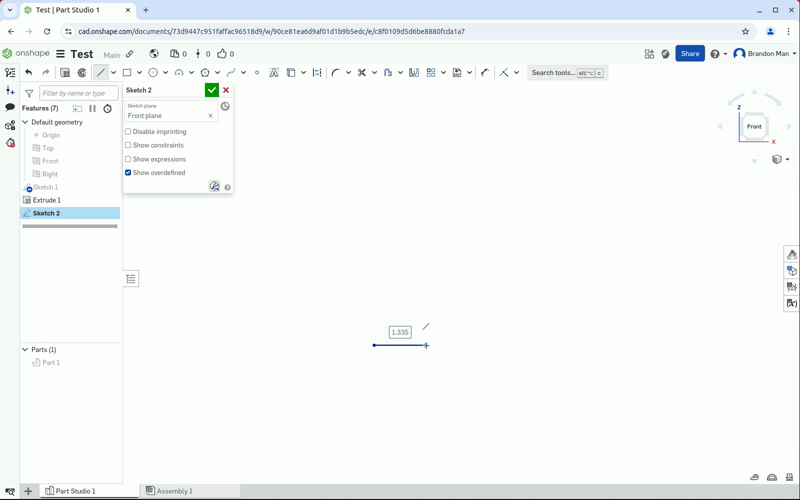
scroll(-6)
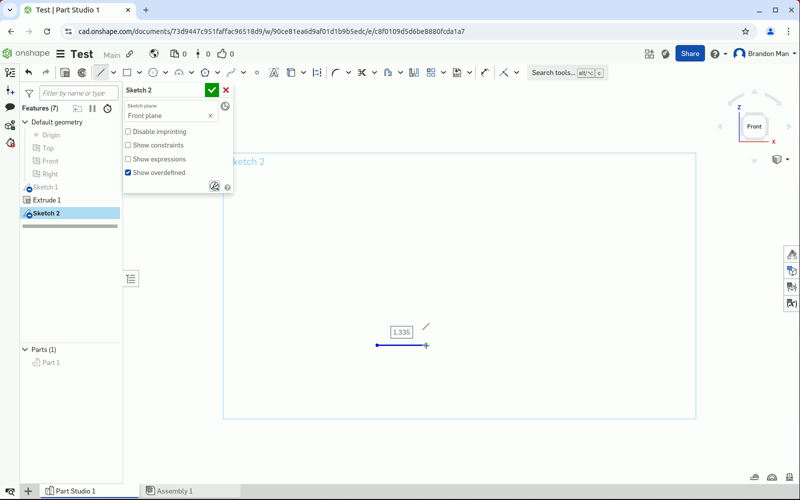
scroll(-6)
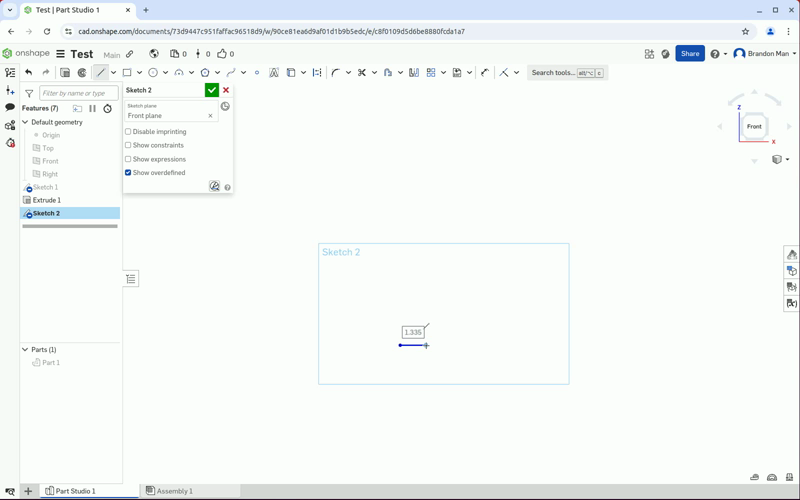
scroll(-6)
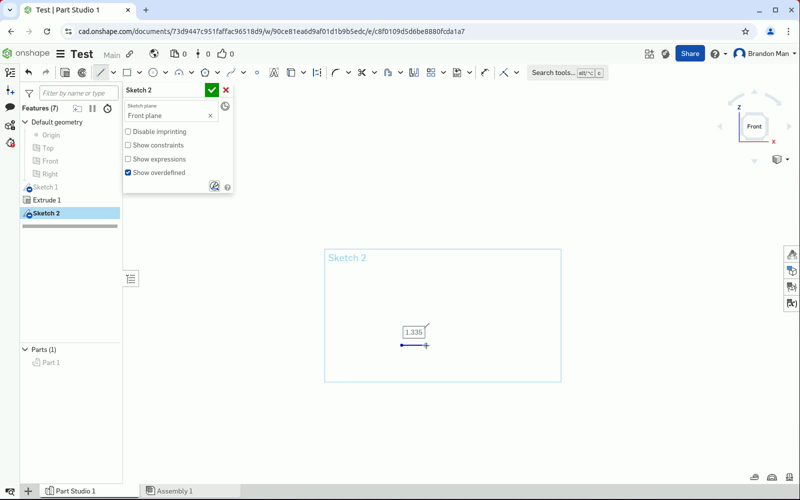
scroll(-6)
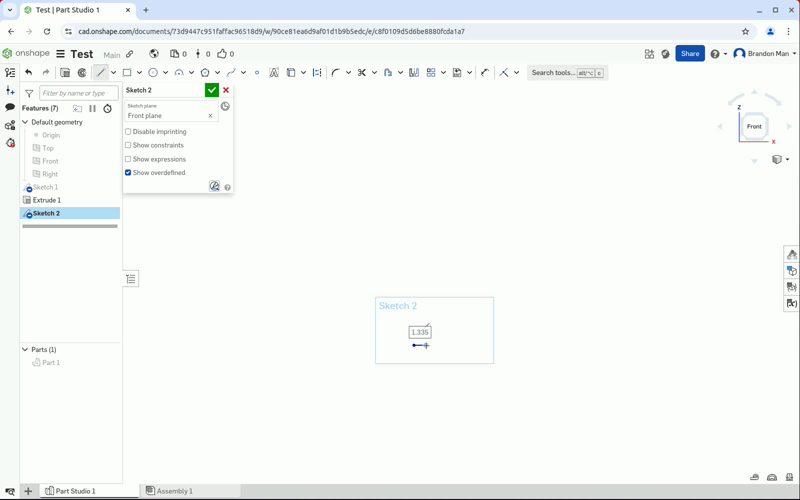
scroll(-6)
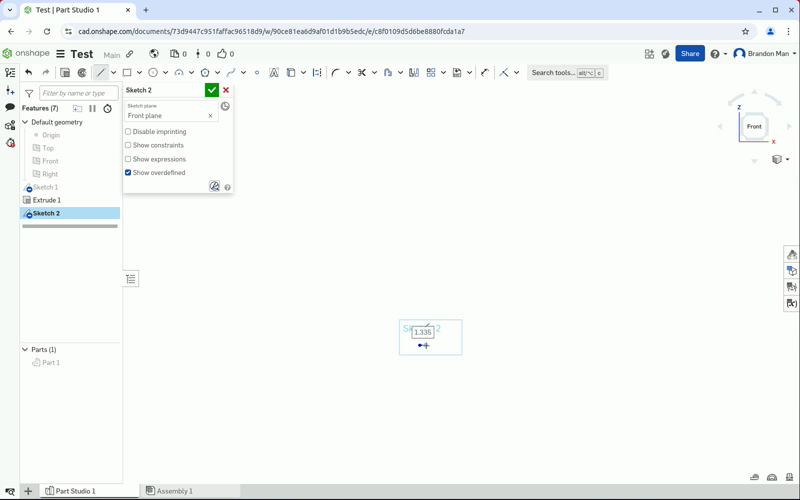
key_up(shift)
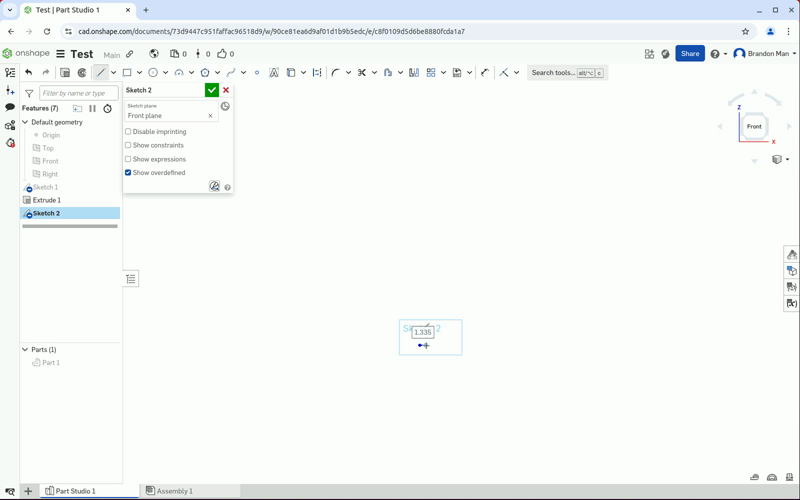
key_down(shift)
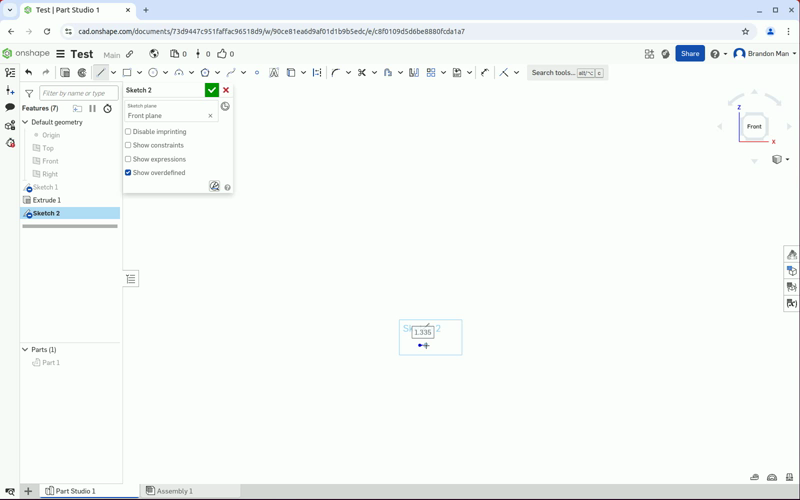
mouse_move(426, 261)
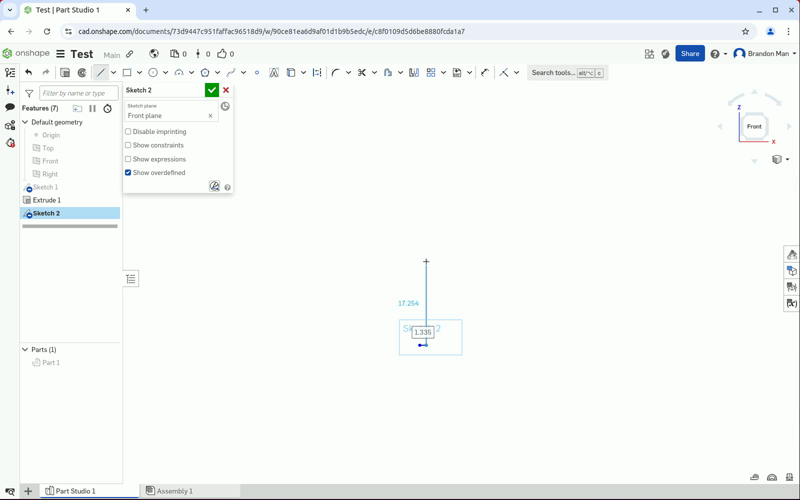
click(426, 261)
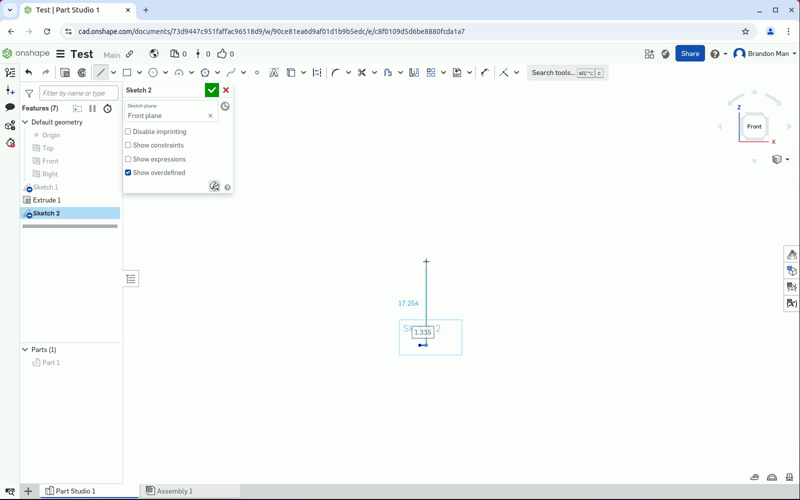
key_up(shift)
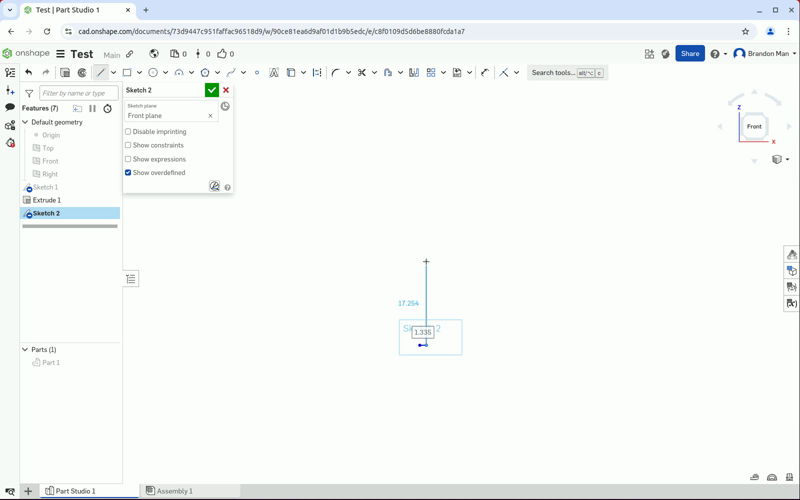
key(esc)
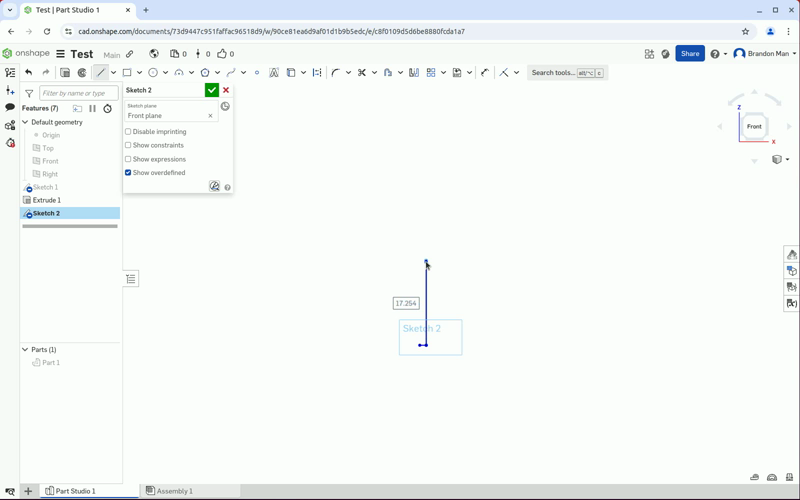
key(a)
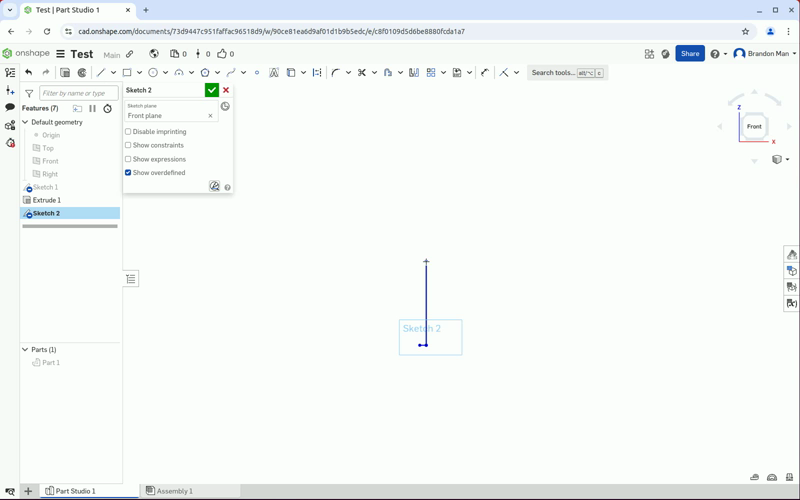
mouse_move(426, 261)
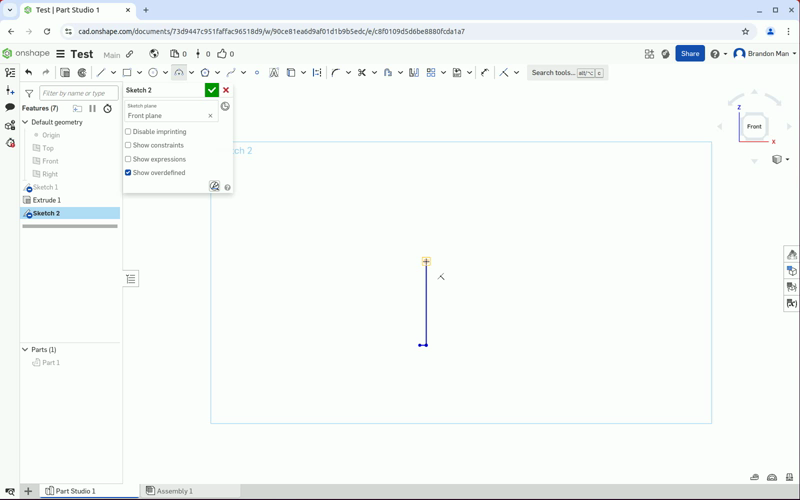
click(426, 261)
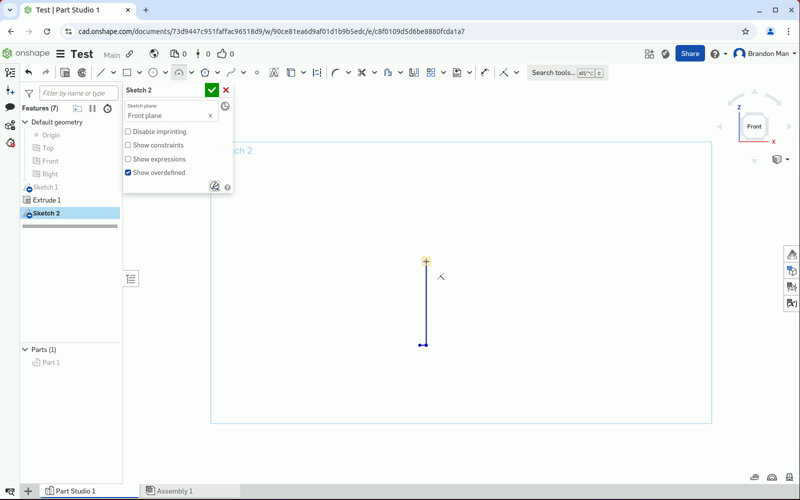
key_down(shift)
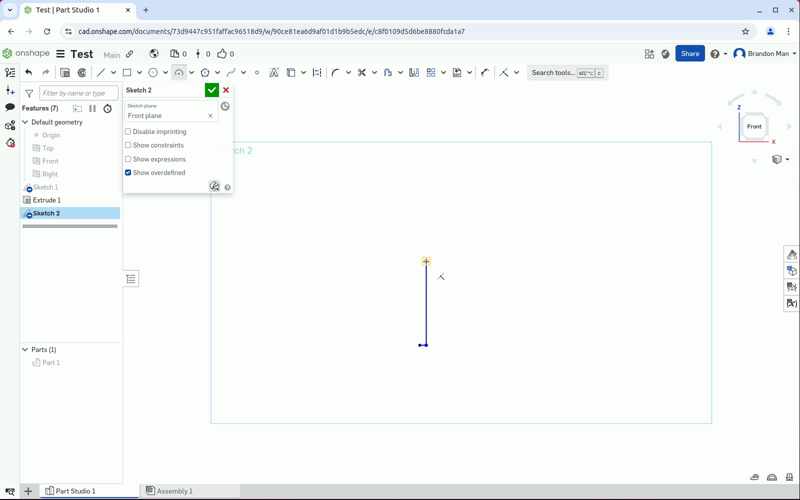
mouse_move(419, 260)
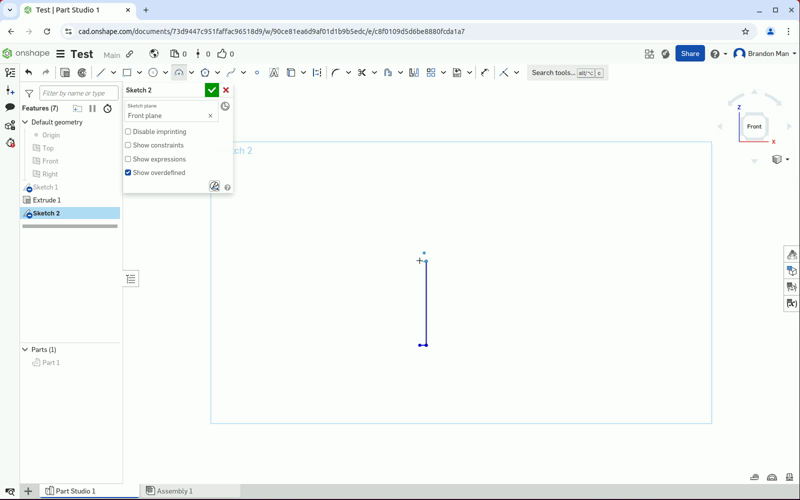
scroll(6)
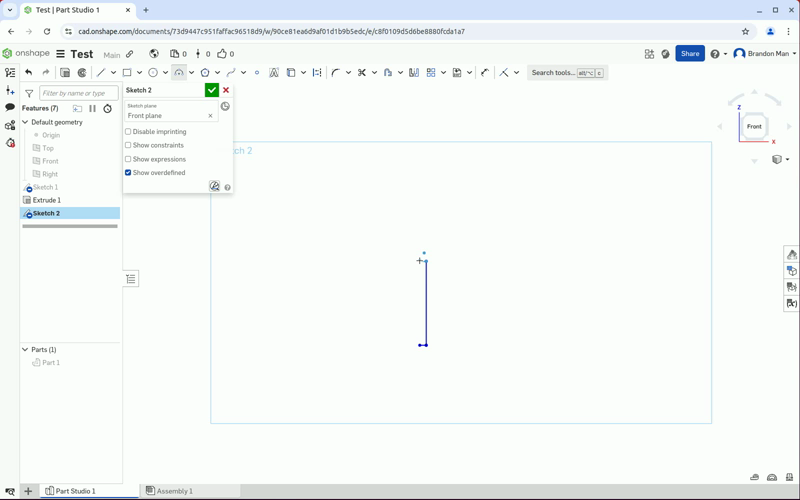
scroll(6)
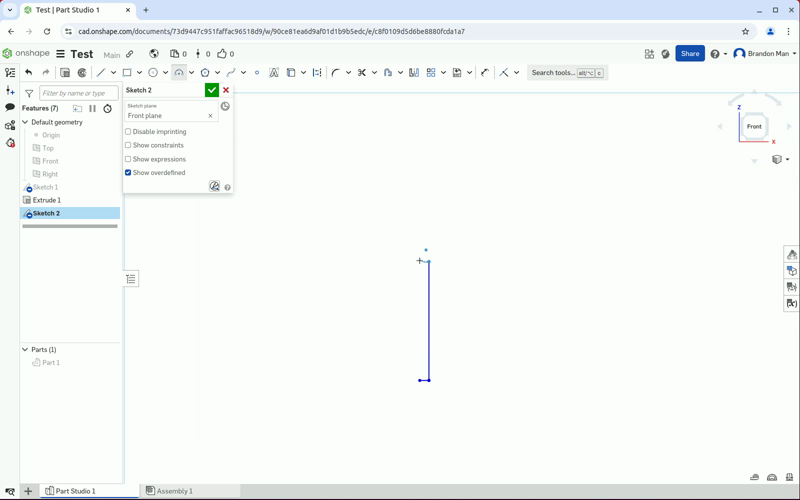
scroll(6)
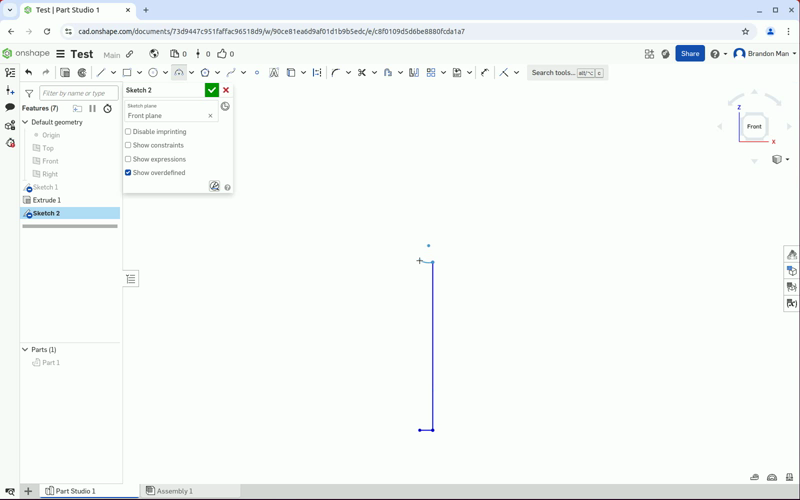
scroll(6)
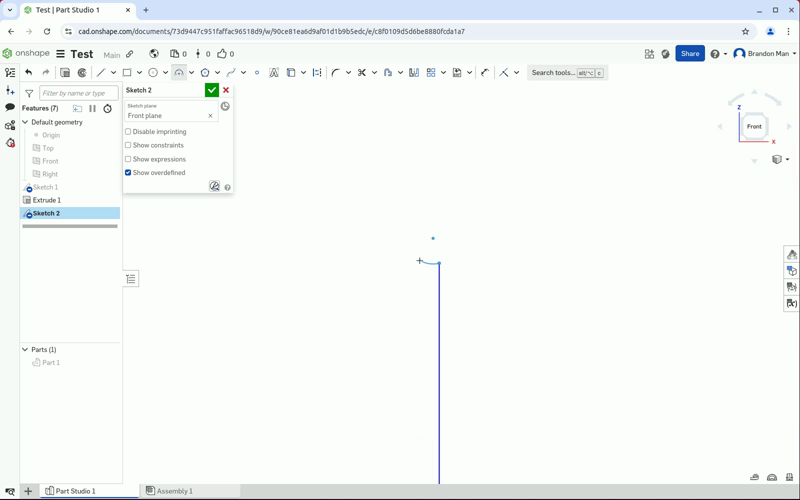
scroll(6)
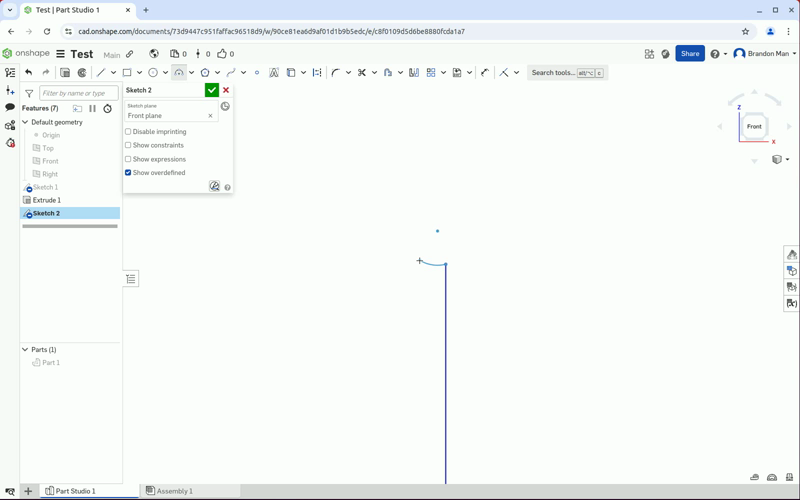
scroll(6)
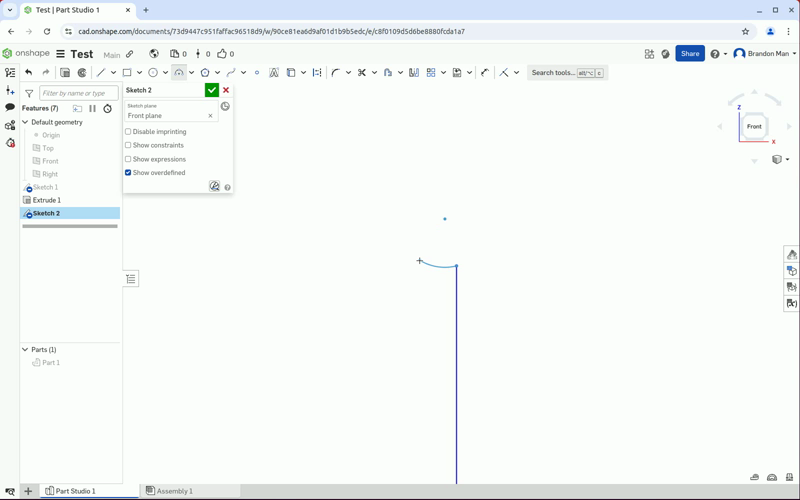
scroll(6)
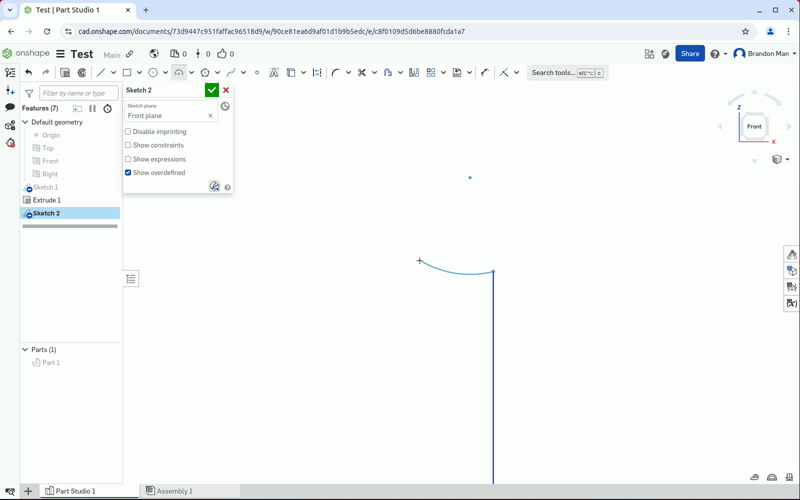
click(419, 260)
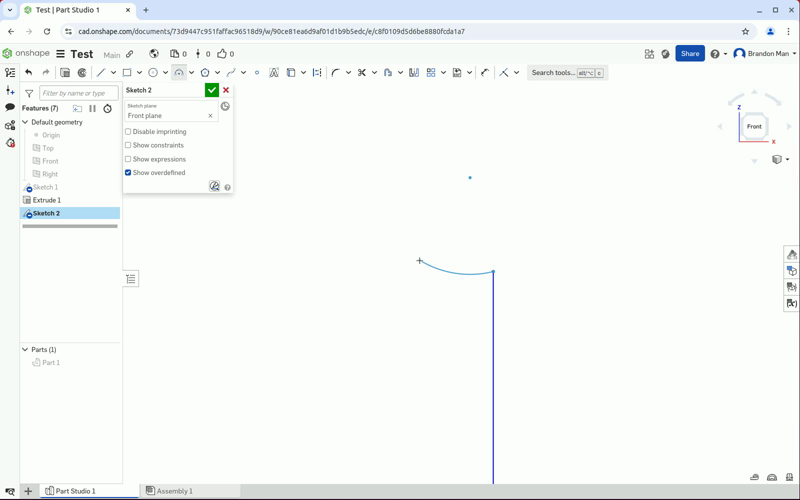
scroll(-6)
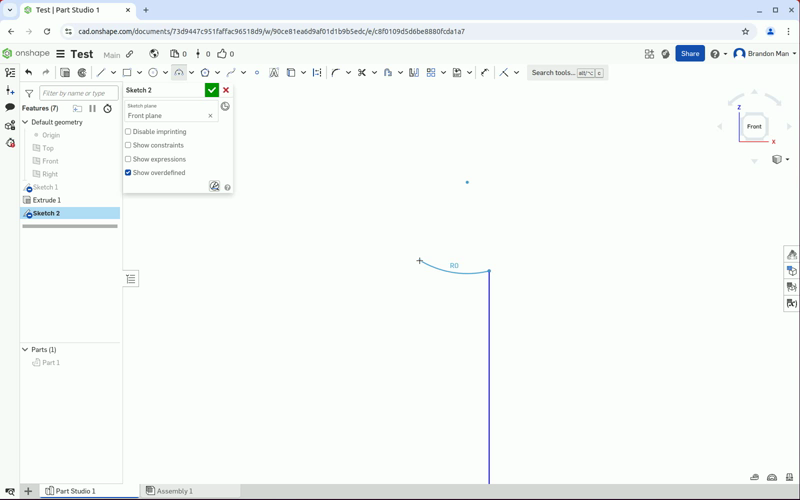
scroll(-6)
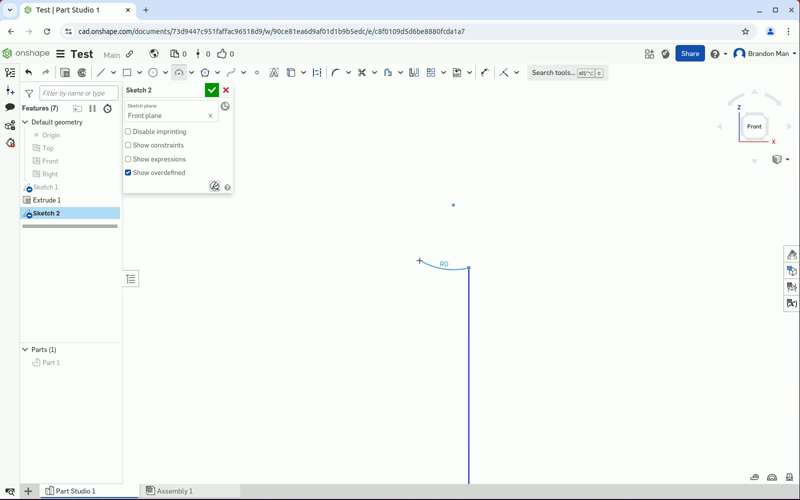
scroll(-6)
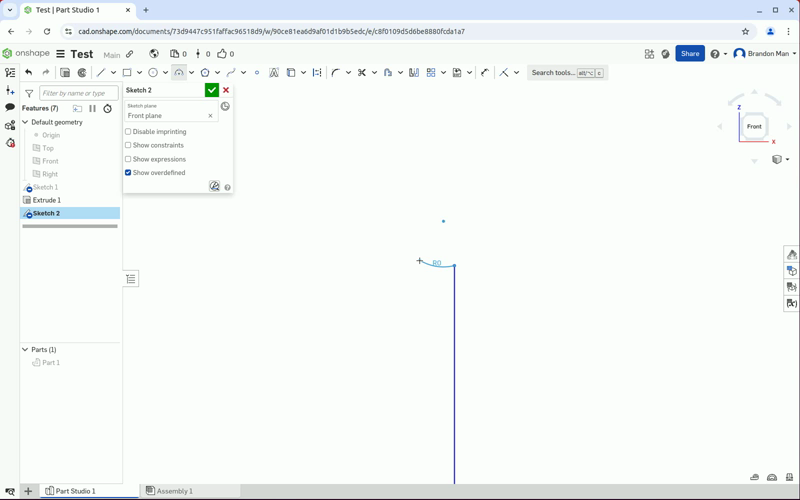
scroll(-6)
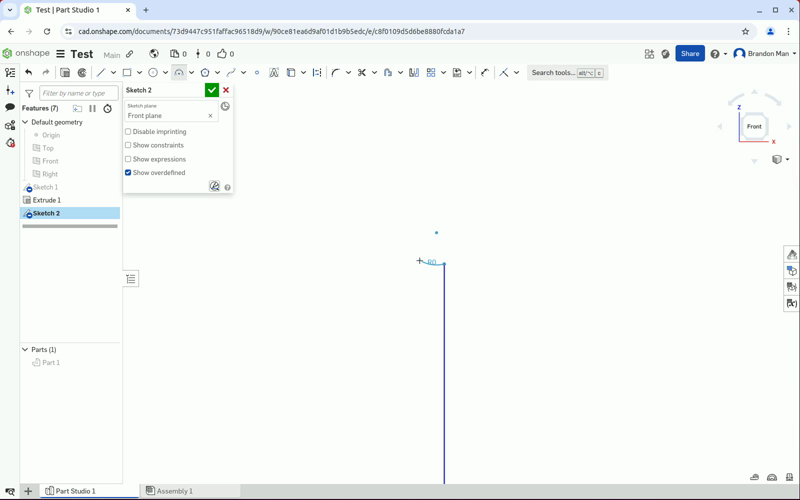
scroll(-6)
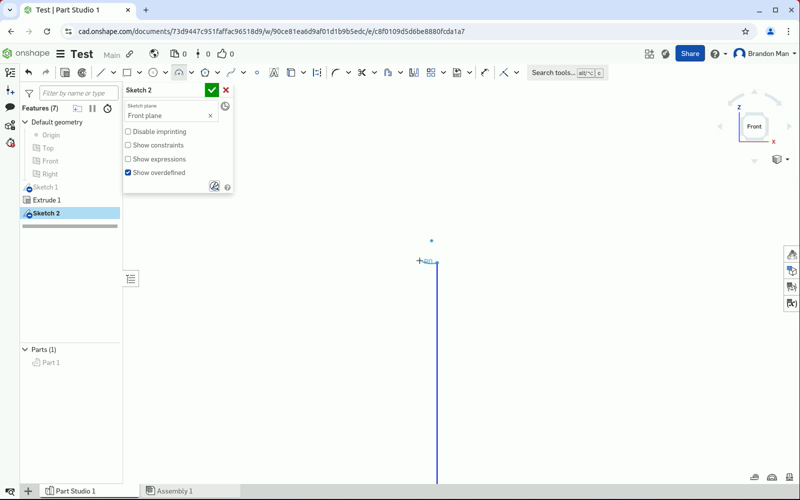
scroll(-6)
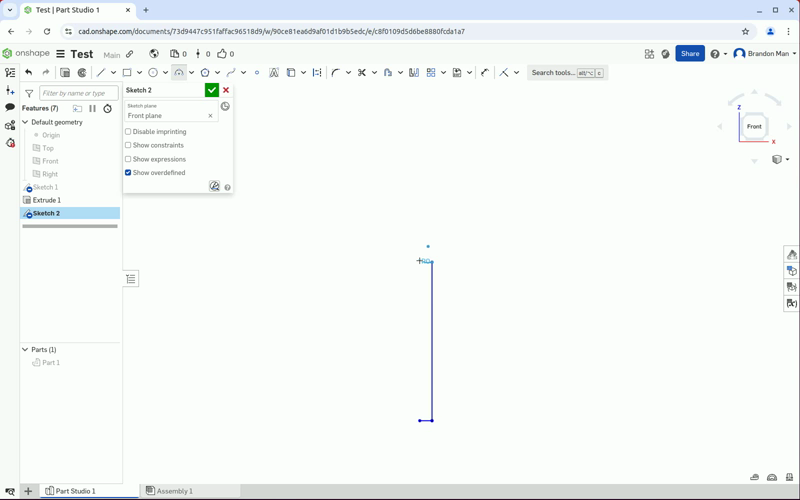
scroll(-6)
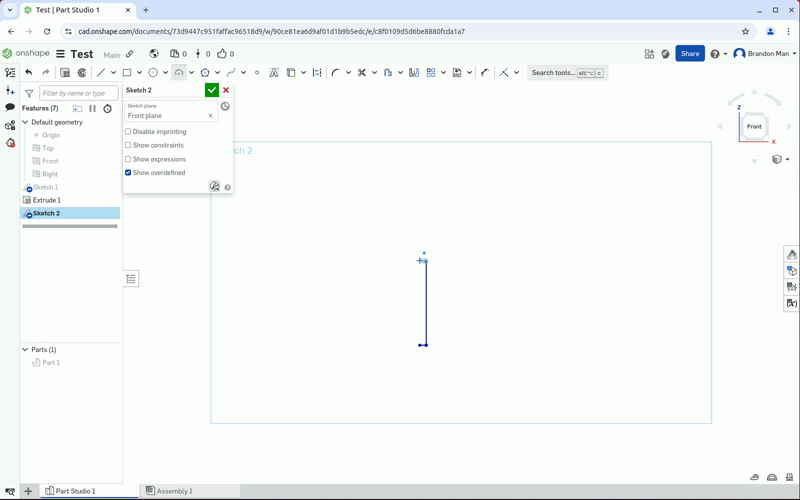
mouse_move(422, 261)
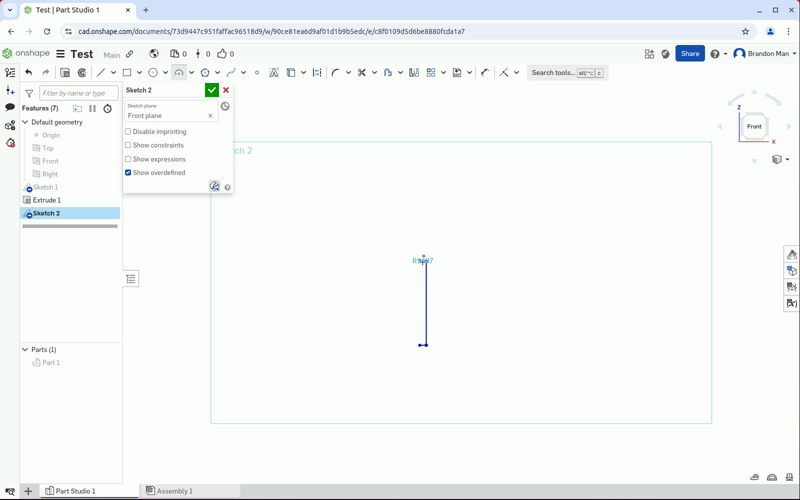
scroll(6)
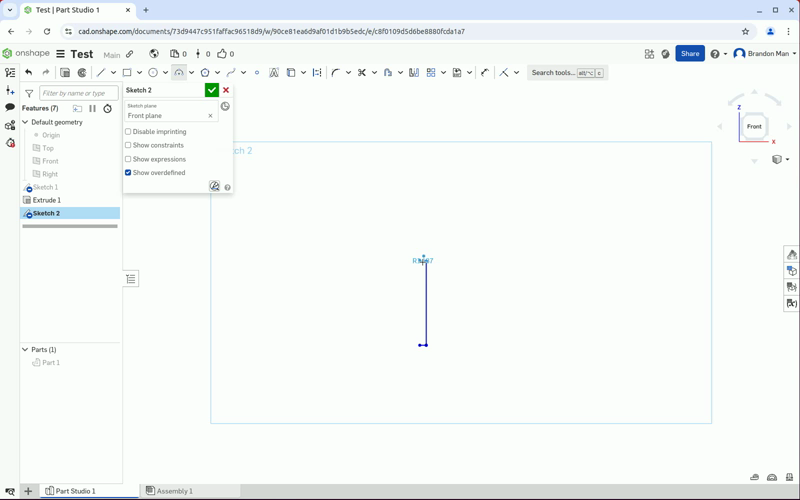
scroll(6)
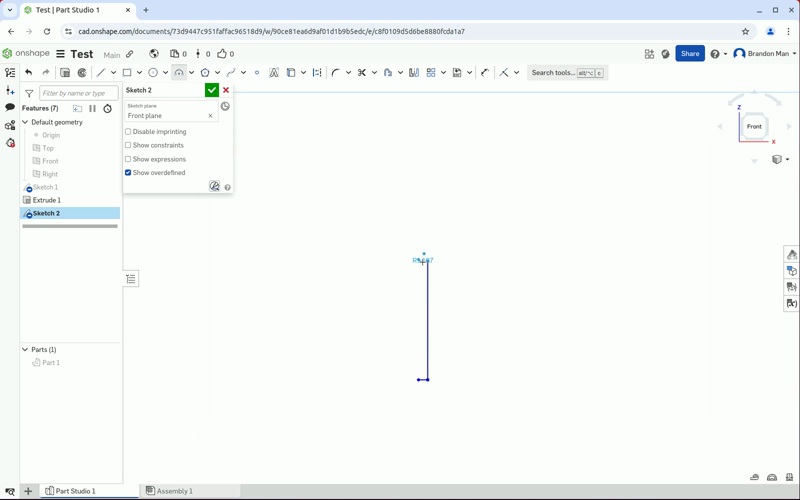
scroll(6)
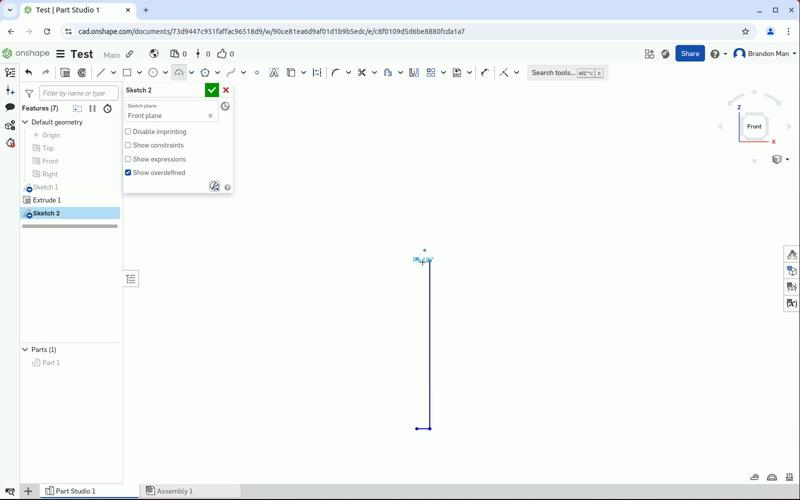
scroll(6)
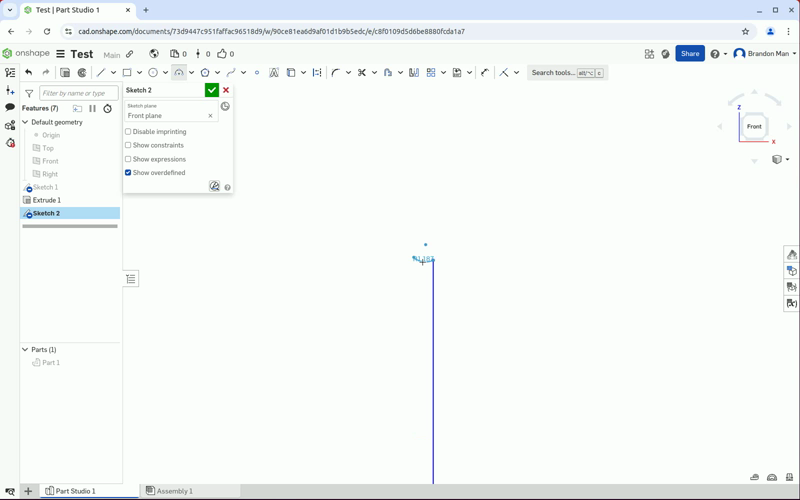
scroll(6)
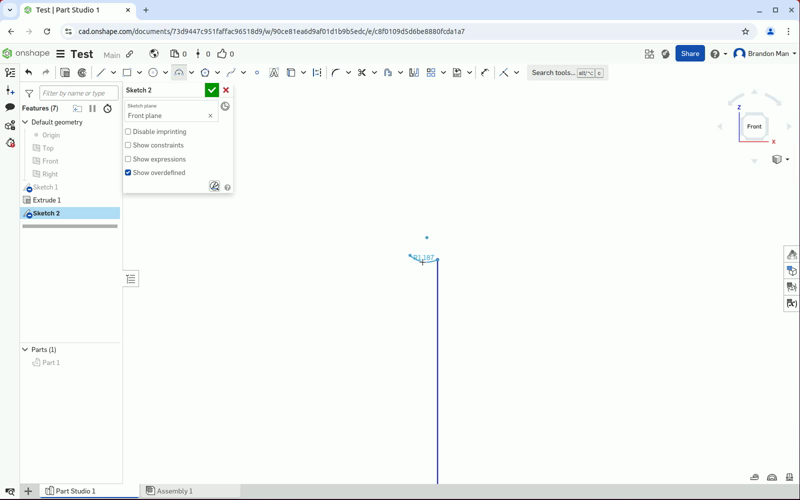
scroll(6)
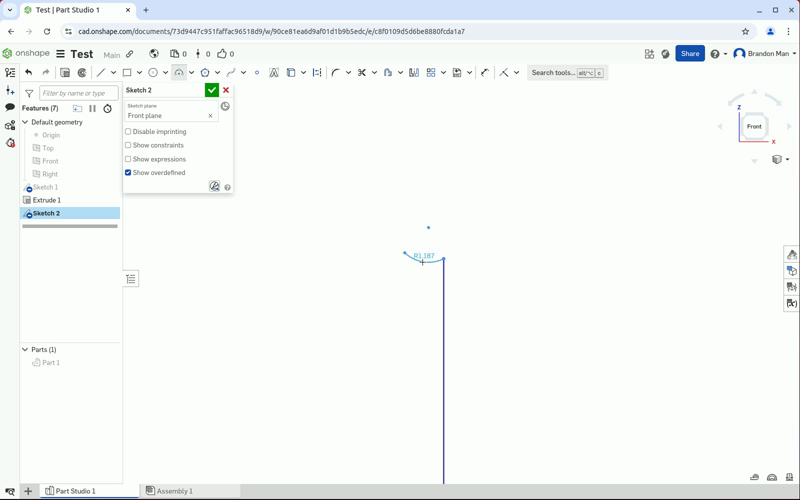
scroll(6)
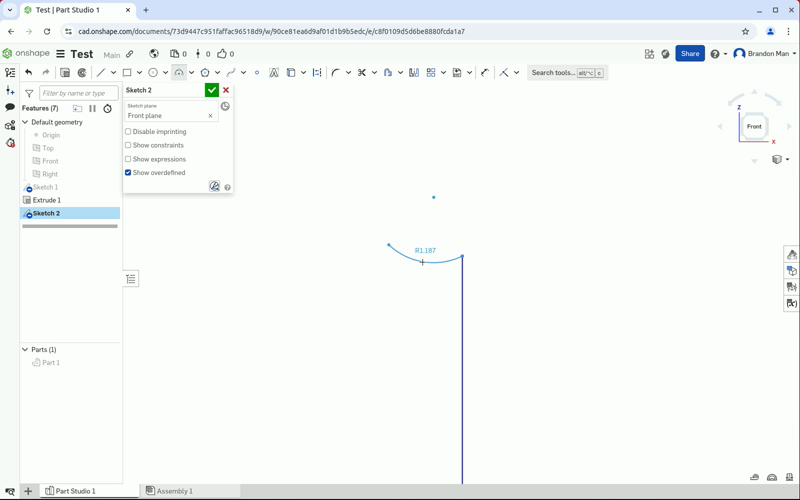
click(422, 261)
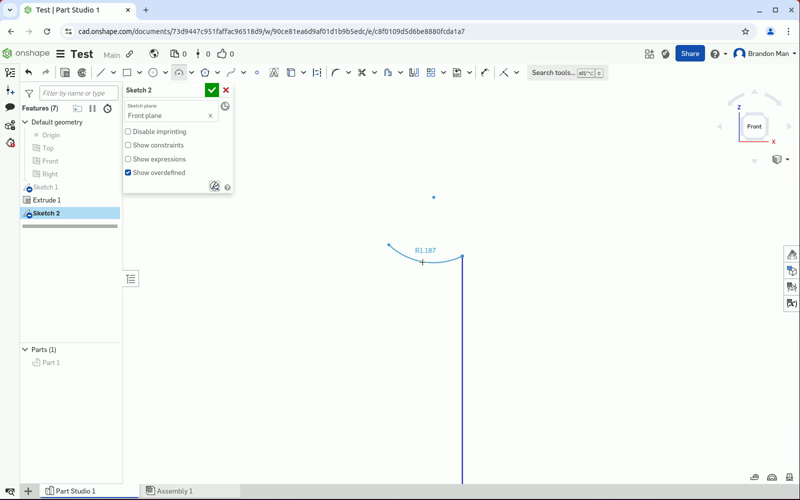
scroll(-6)
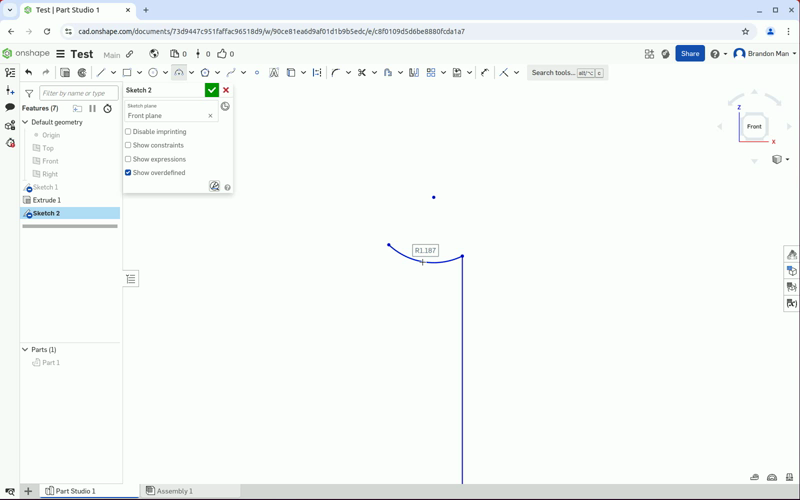
scroll(-6)
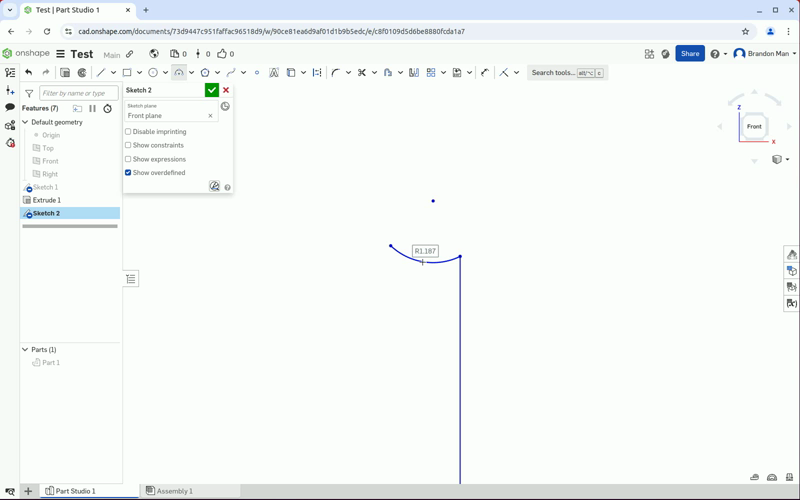
scroll(-6)
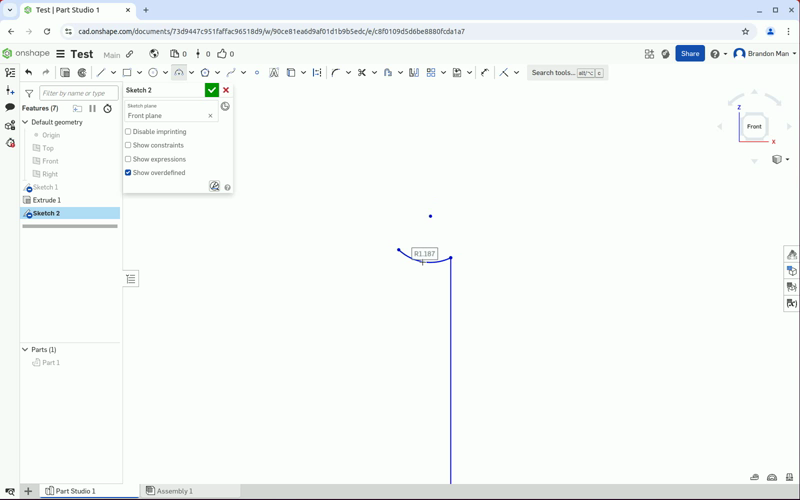
scroll(-6)
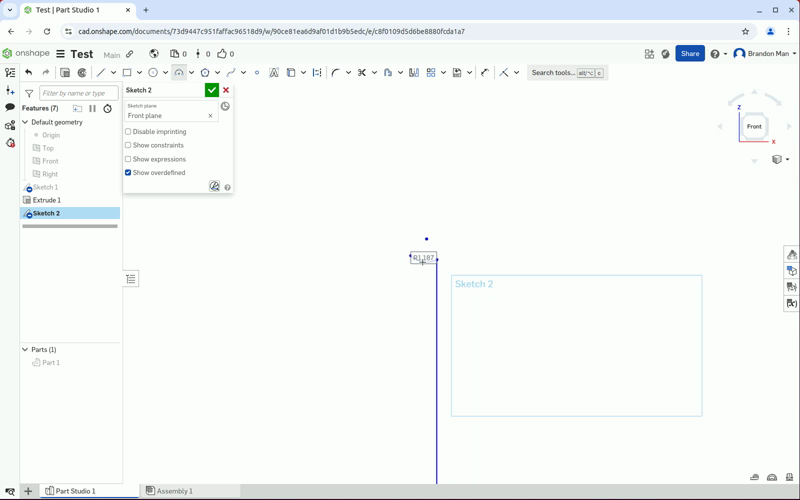
scroll(-6)
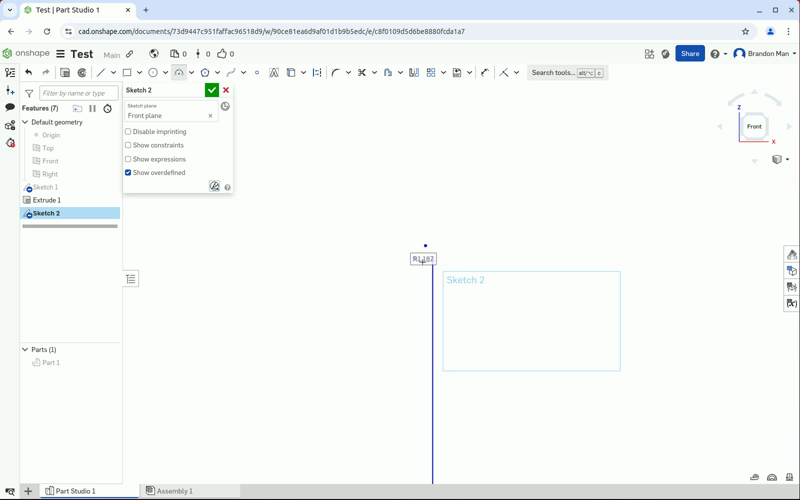
scroll(-6)
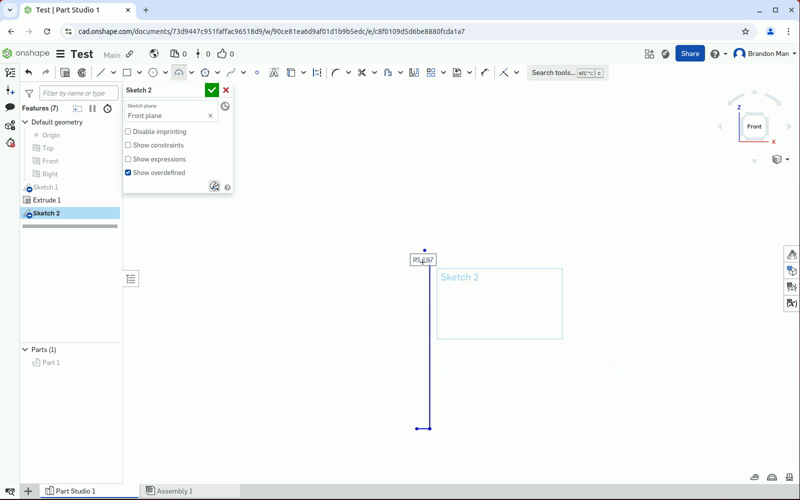
scroll(-6)
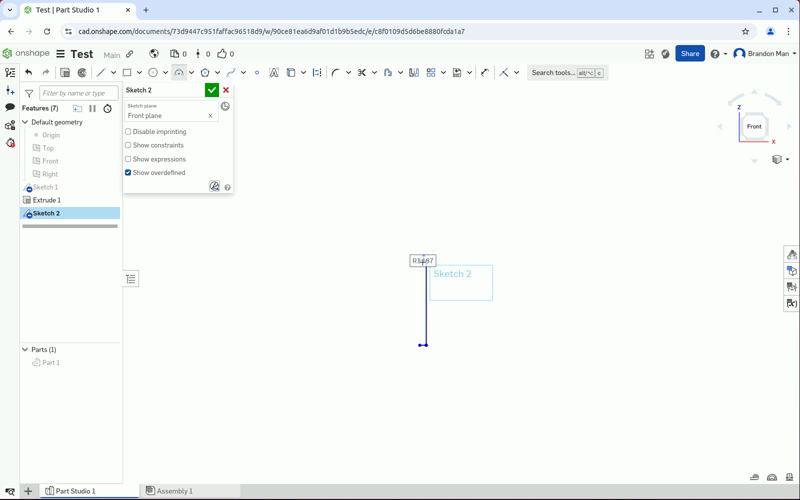
key_up(shift)
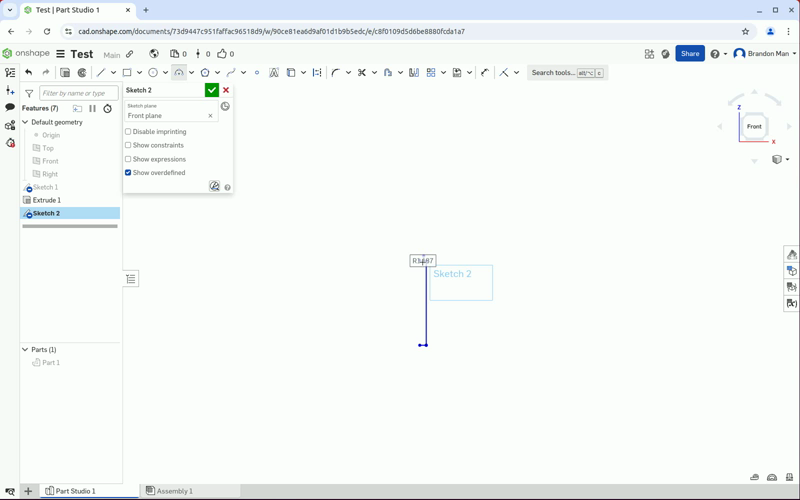
key(esc)
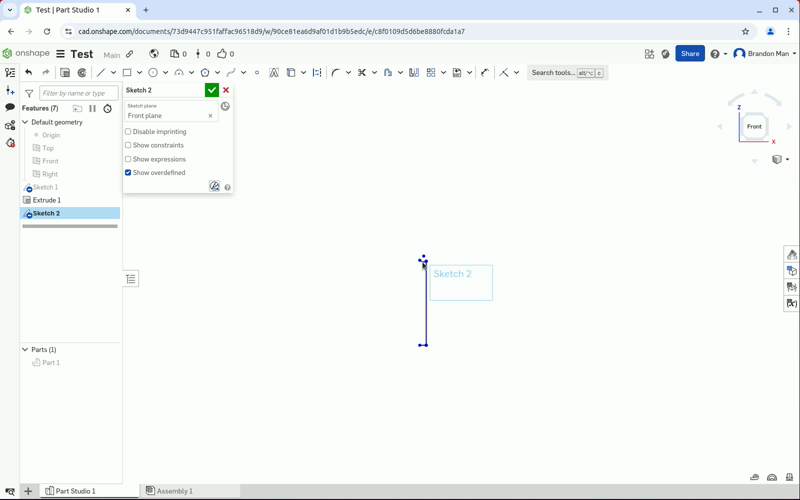
key(l)
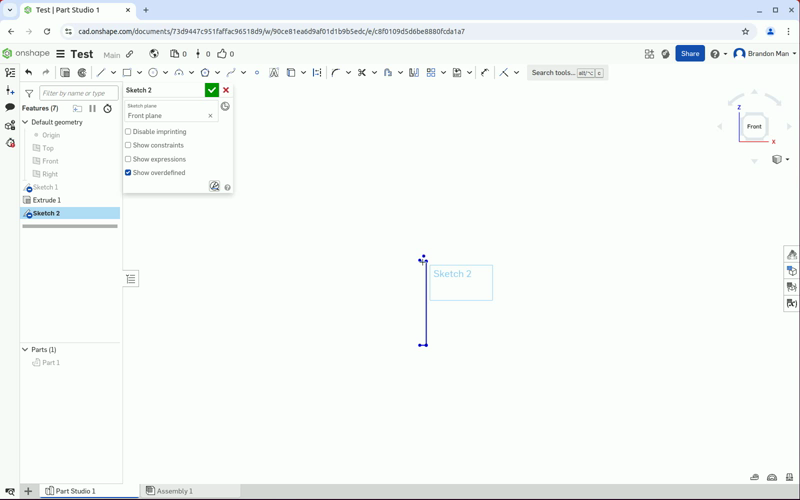
mouse_move(419, 260)
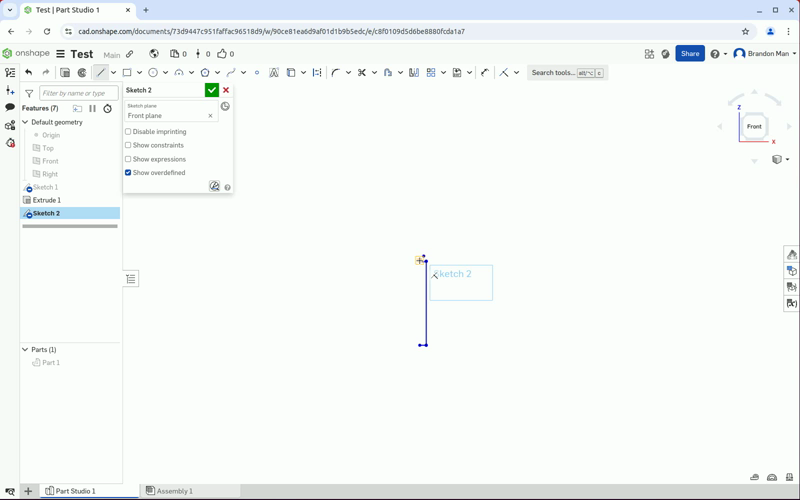
scroll(6)
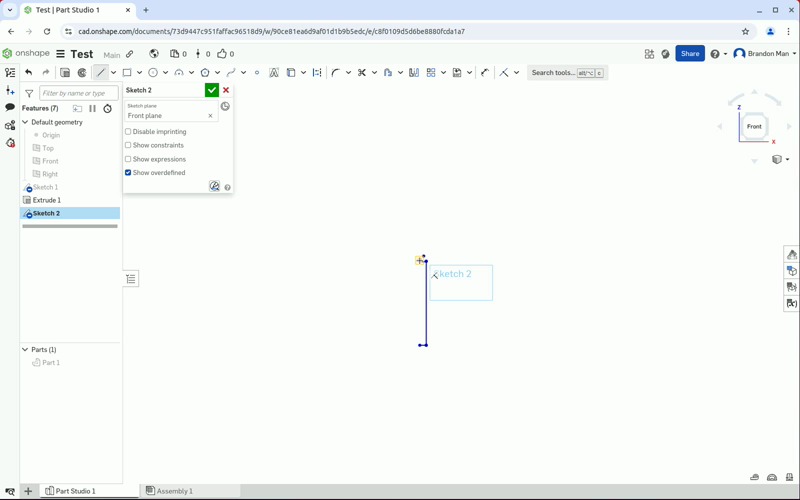
scroll(6)
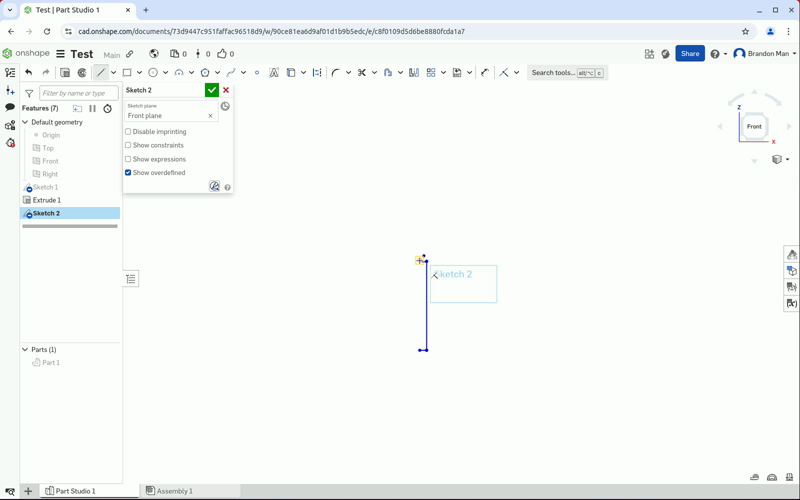
scroll(6)
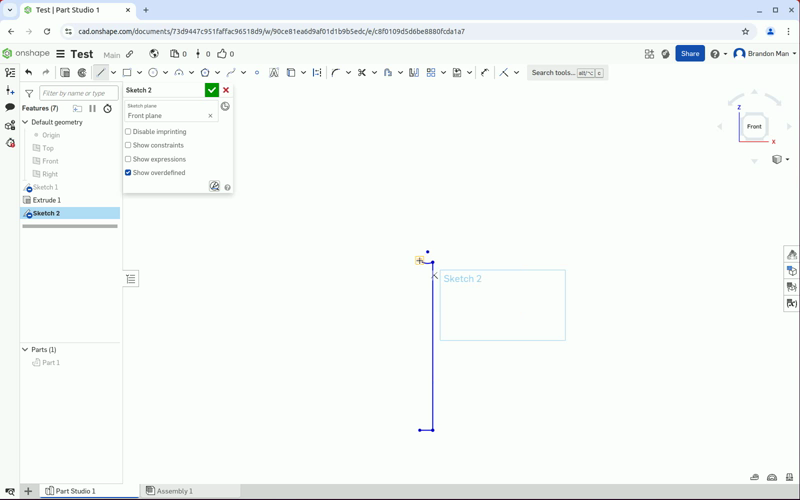
scroll(6)
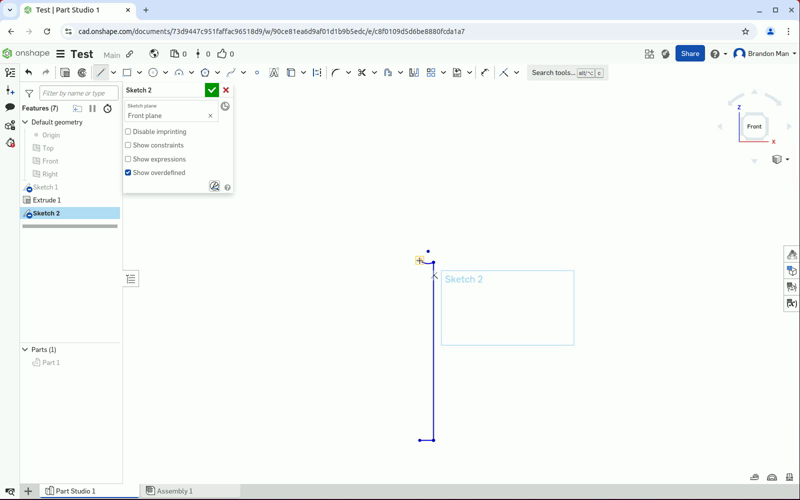
scroll(6)
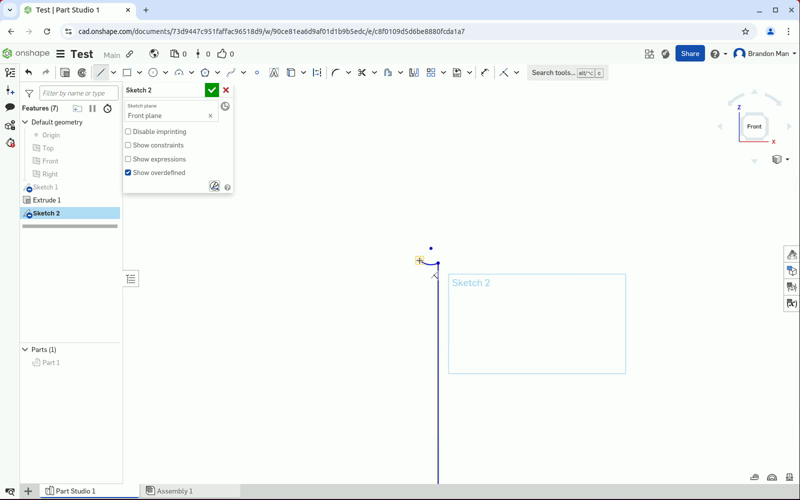
scroll(6)
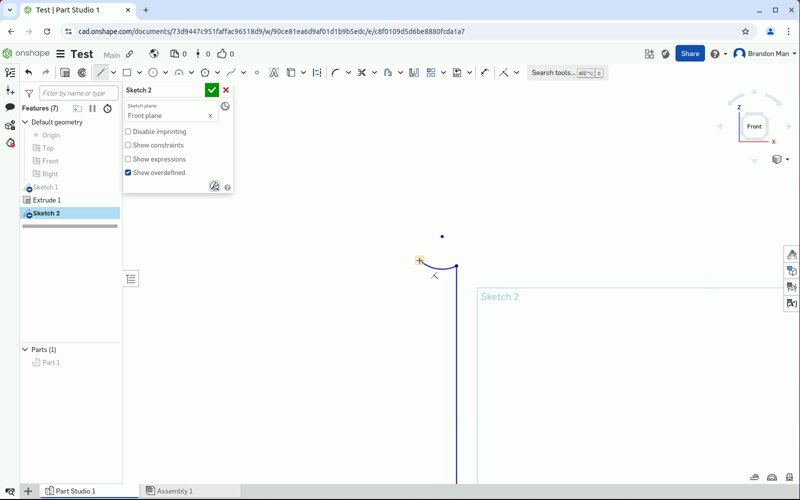
scroll(6)
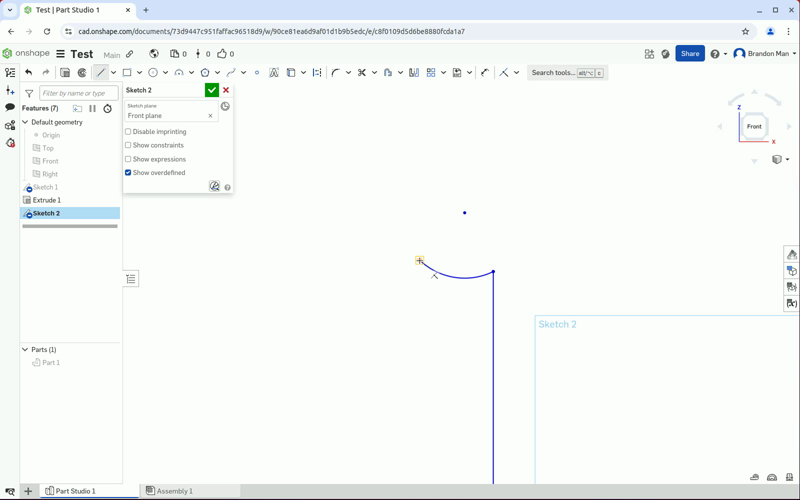
click(419, 260)
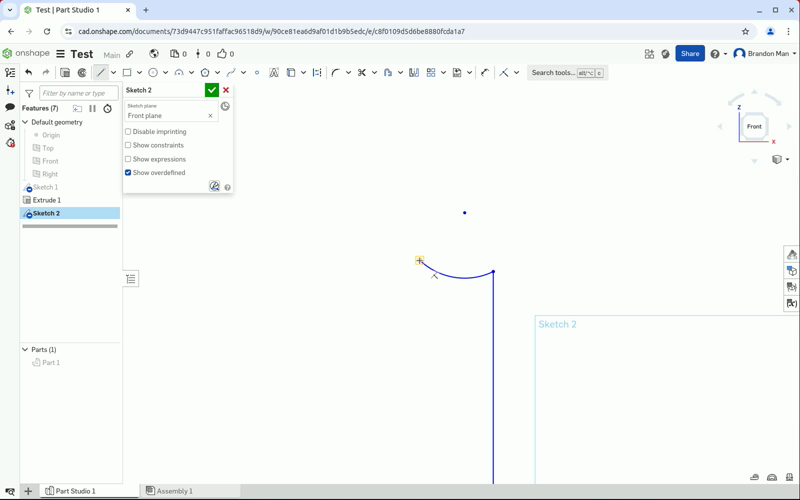
scroll(-6)
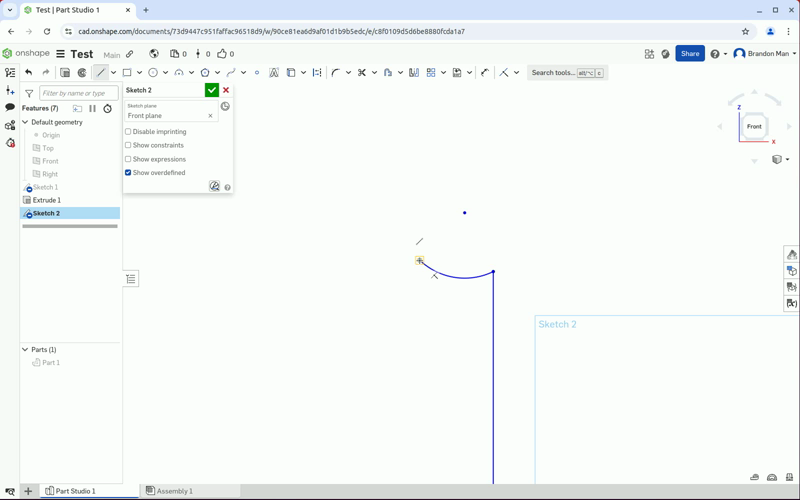
scroll(-6)
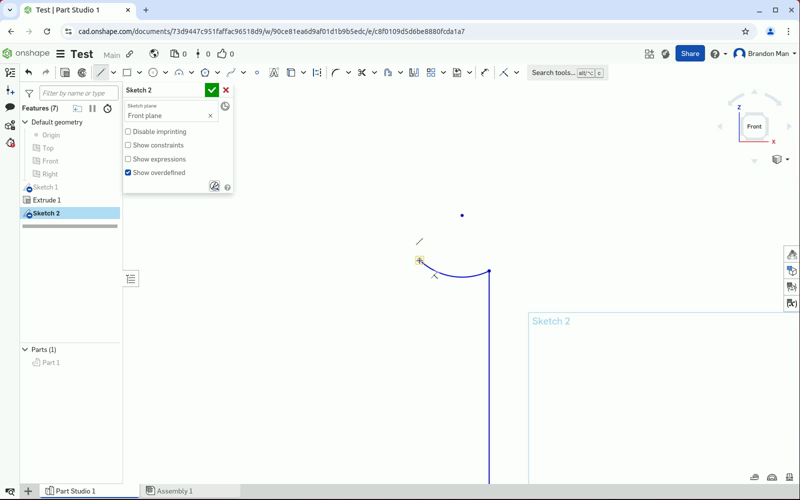
scroll(-6)
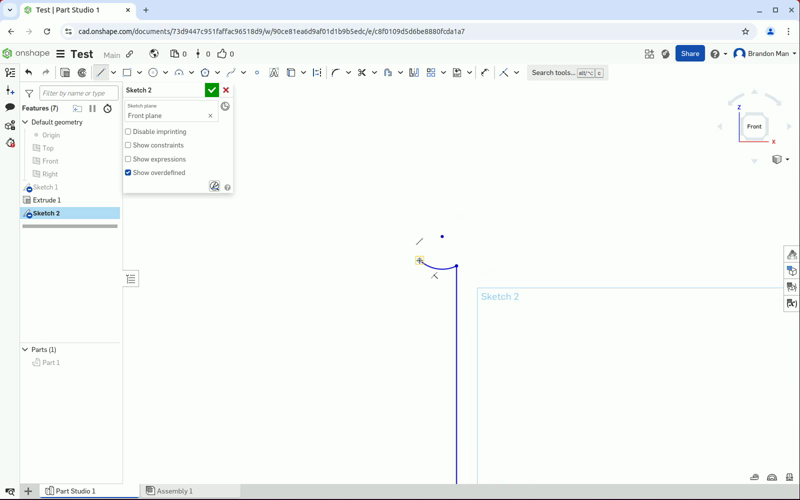
scroll(-6)
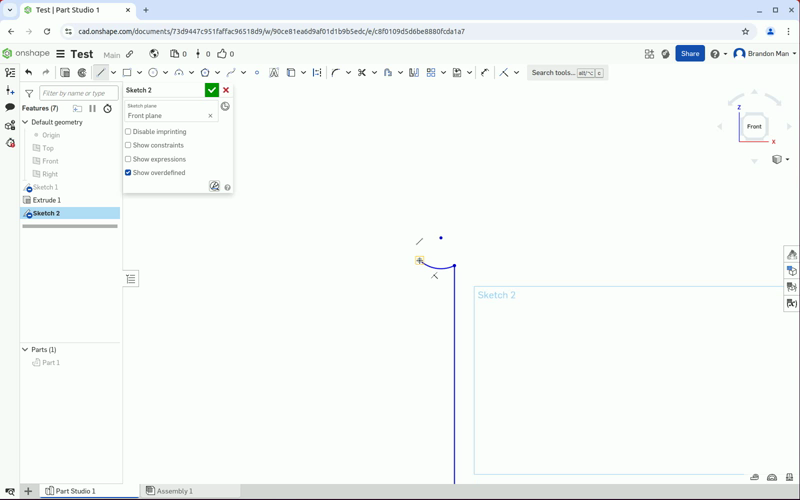
scroll(-6)
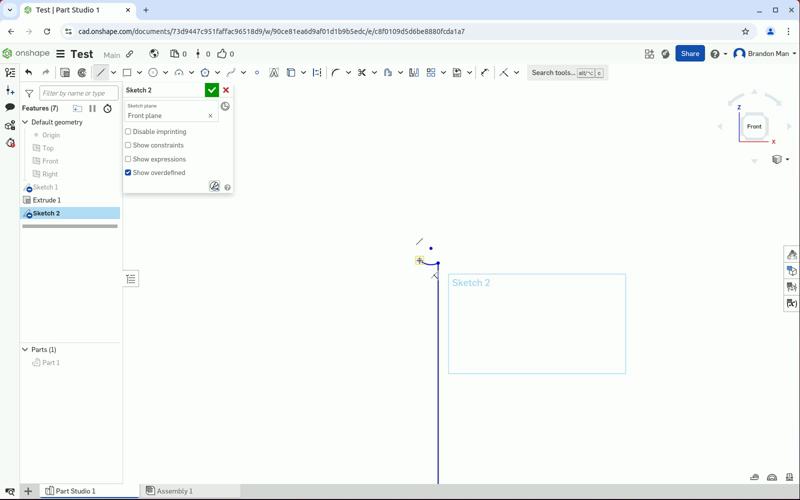
scroll(-6)
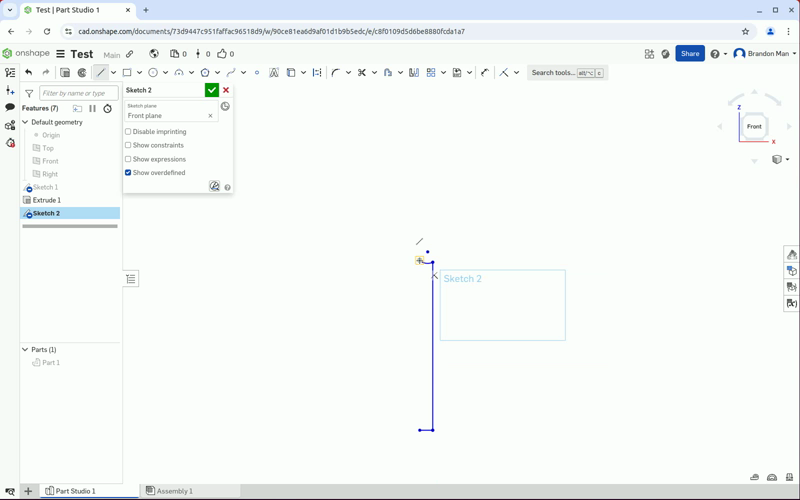
scroll(-6)
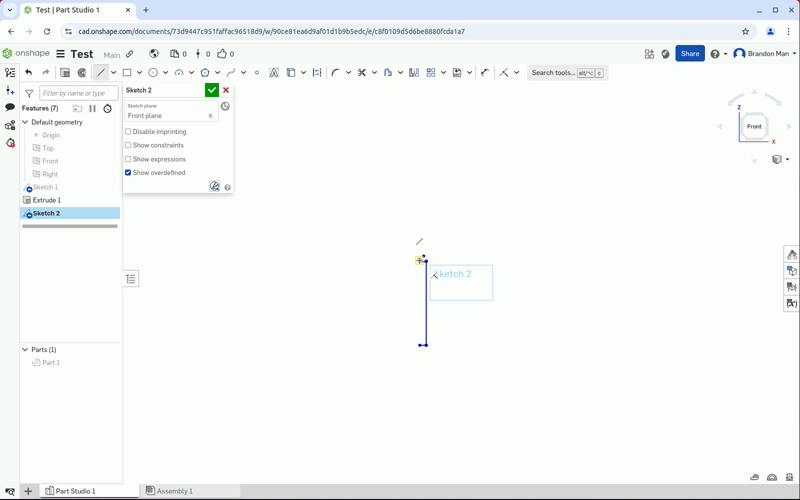
key_down(shift)
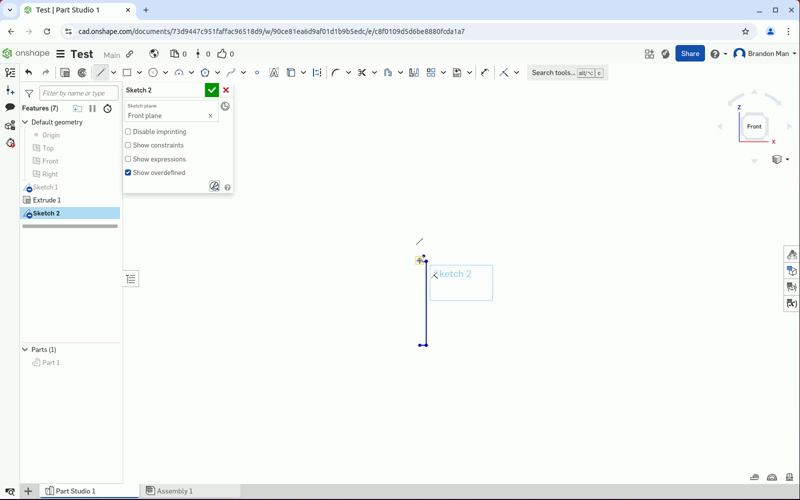
mouse_move(419, 345)
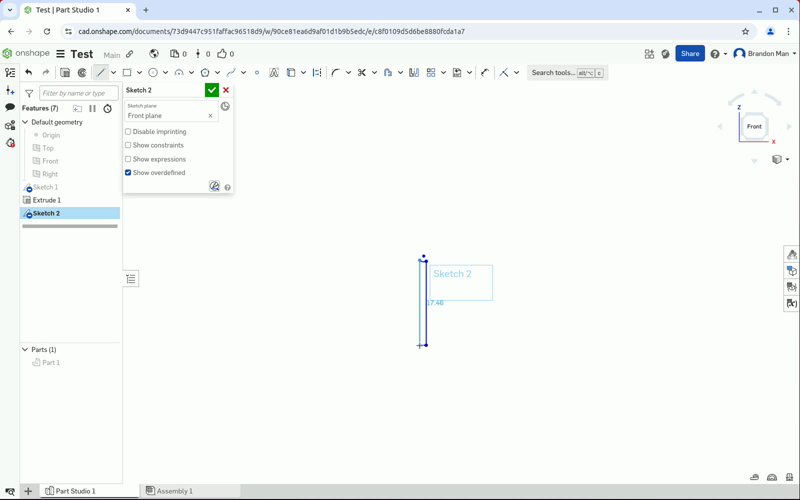
key_up(shift)
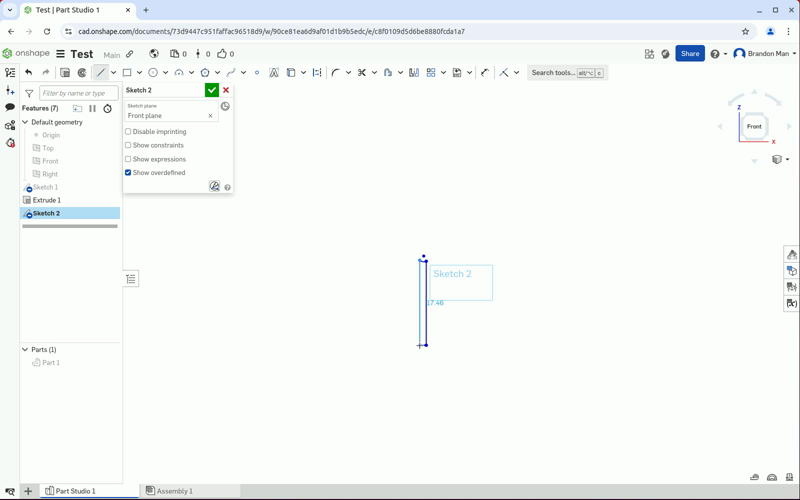
click(419, 345)
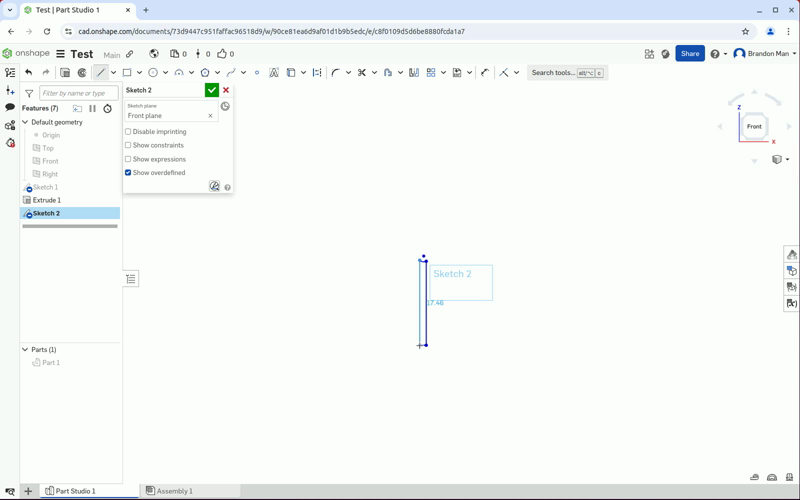
key(esc)
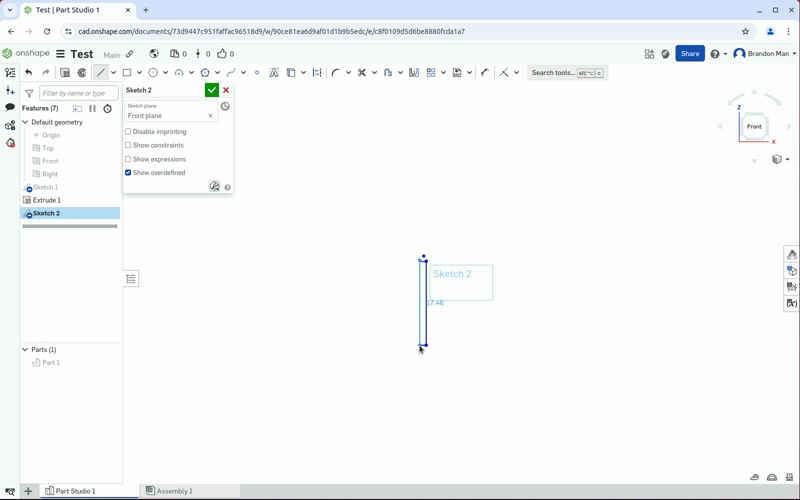
mouse_move(424, 294)
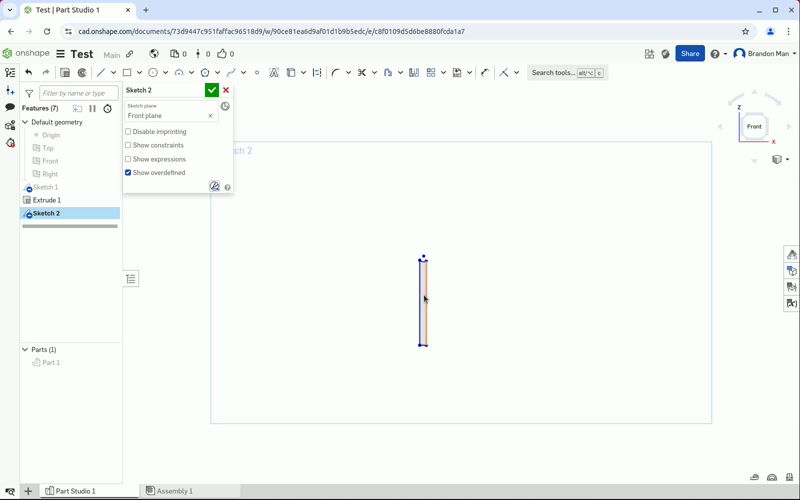
scroll(6)
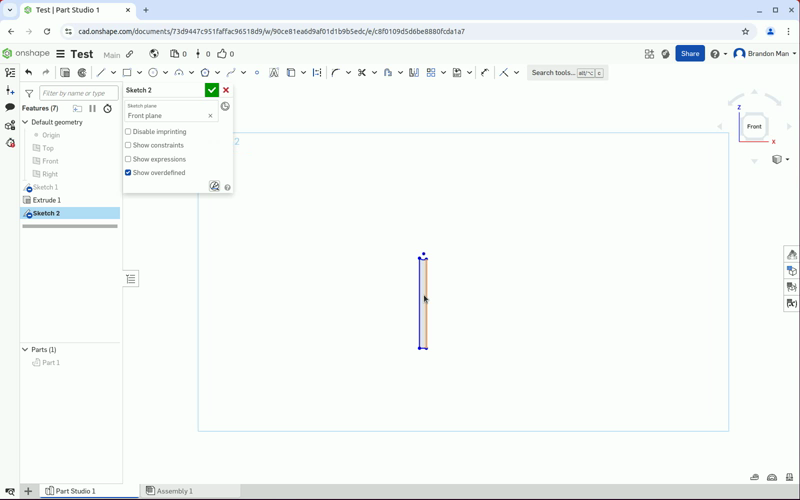
scroll(6)
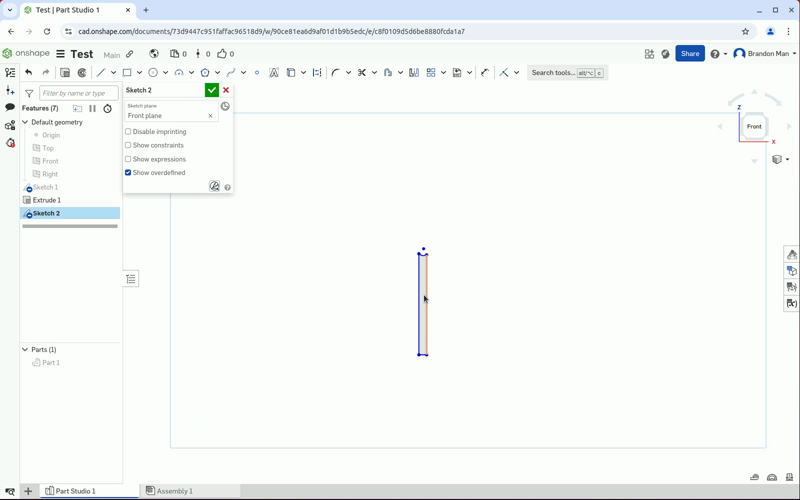
scroll(6)
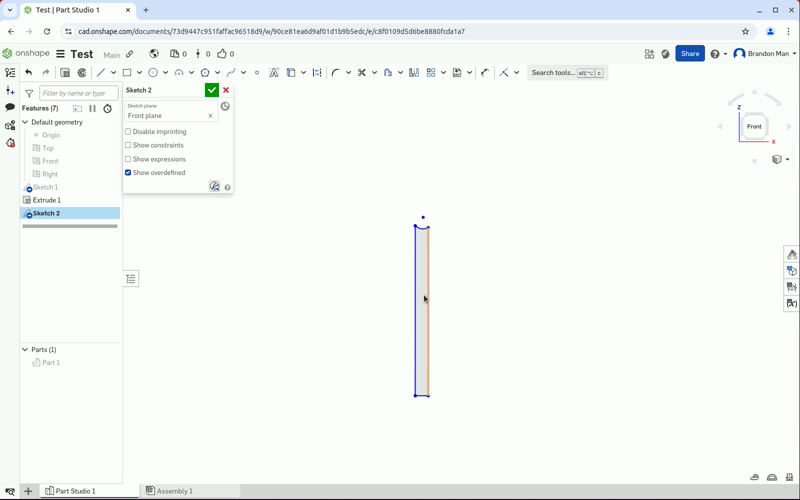
scroll(6)
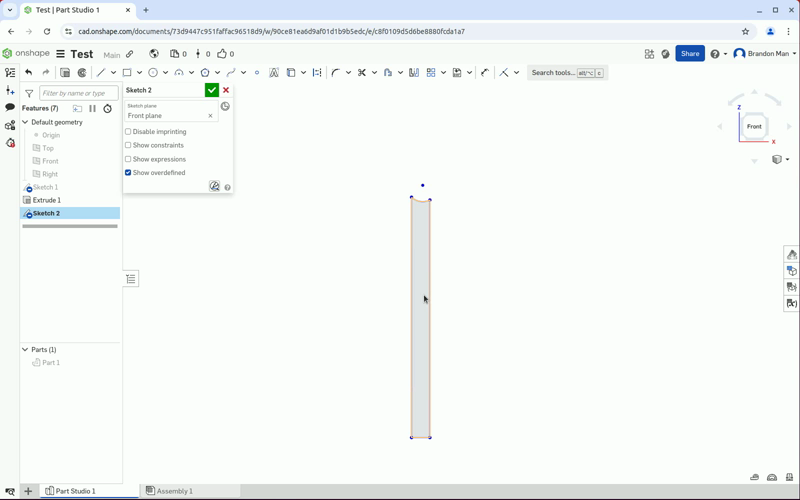
scroll(6)
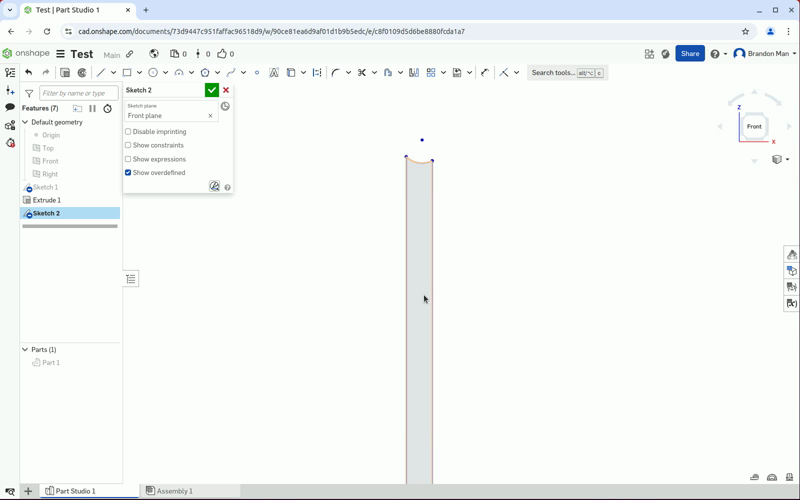
scroll(6)
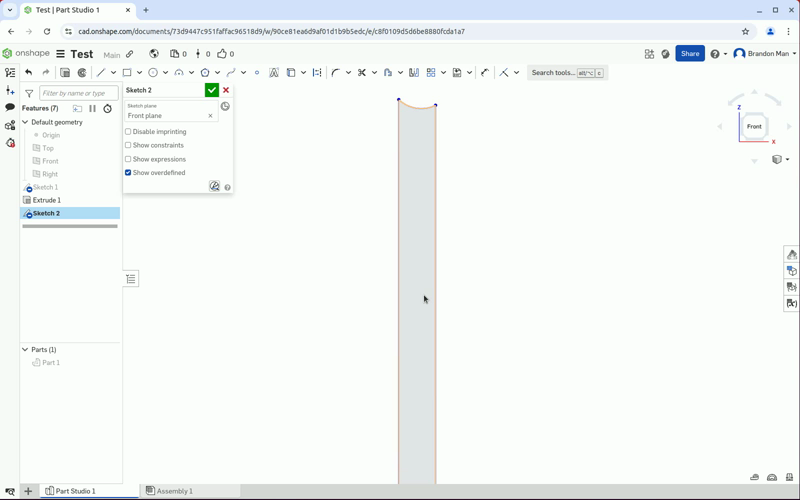
scroll(6)
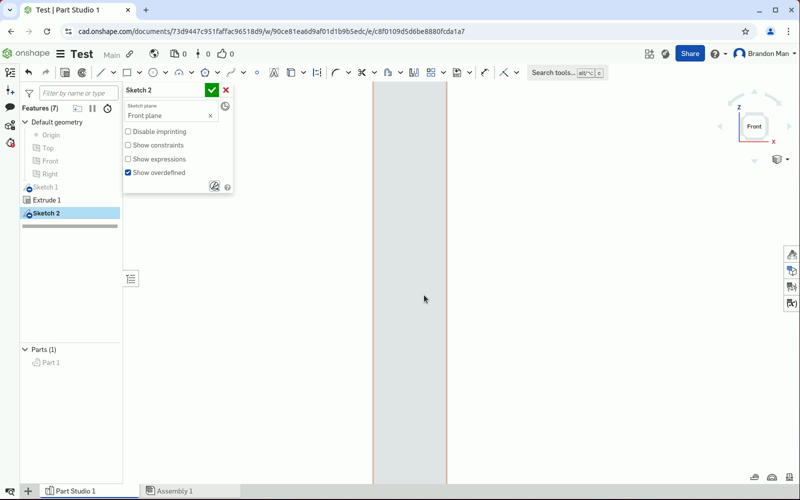
click(424, 294)
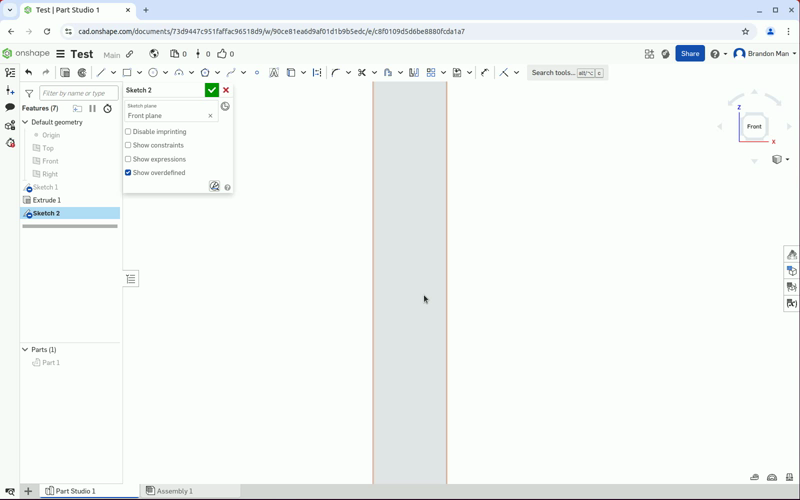
scroll(-6)
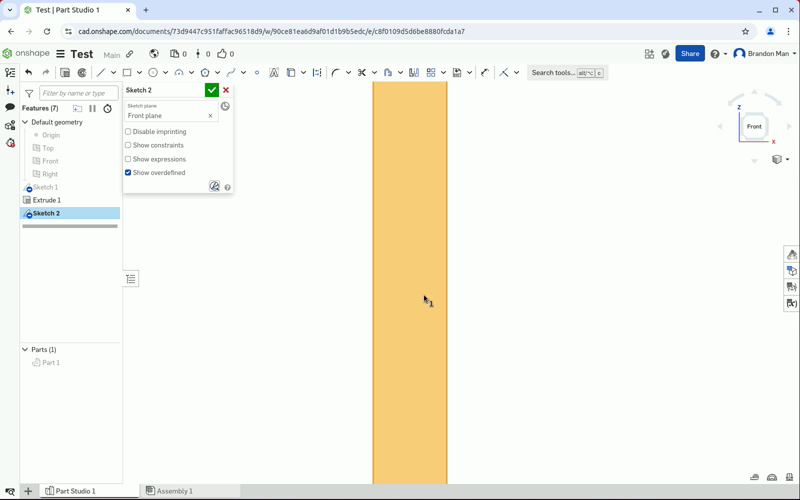
scroll(-6)
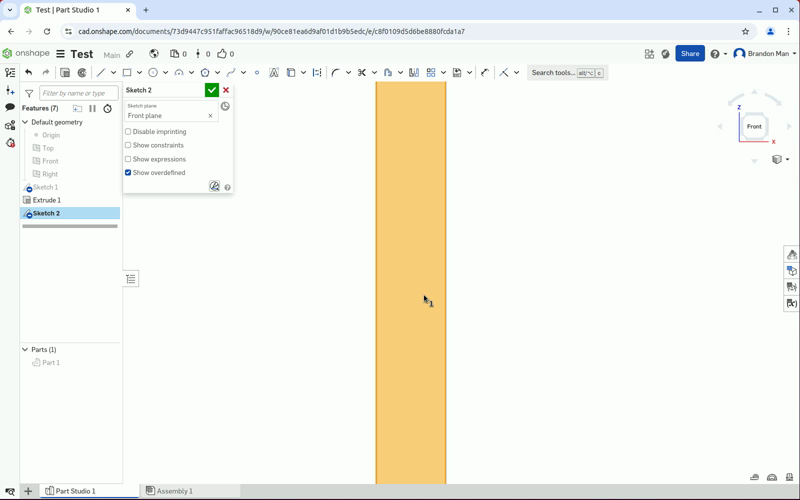
scroll(-6)
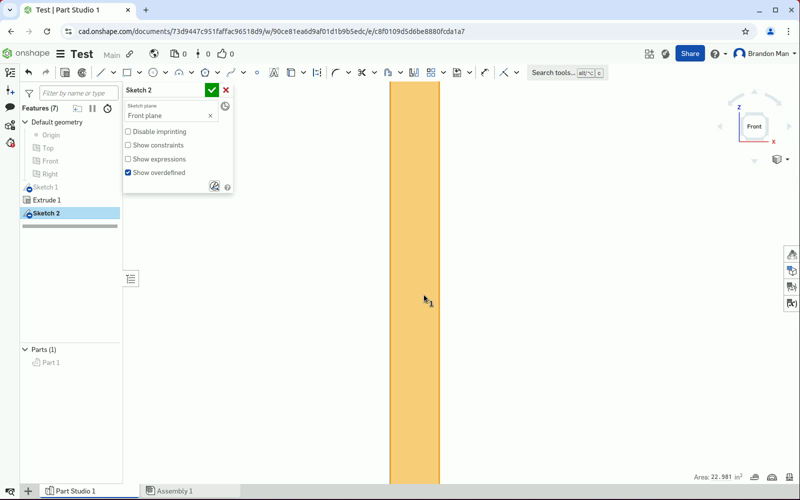
scroll(-6)
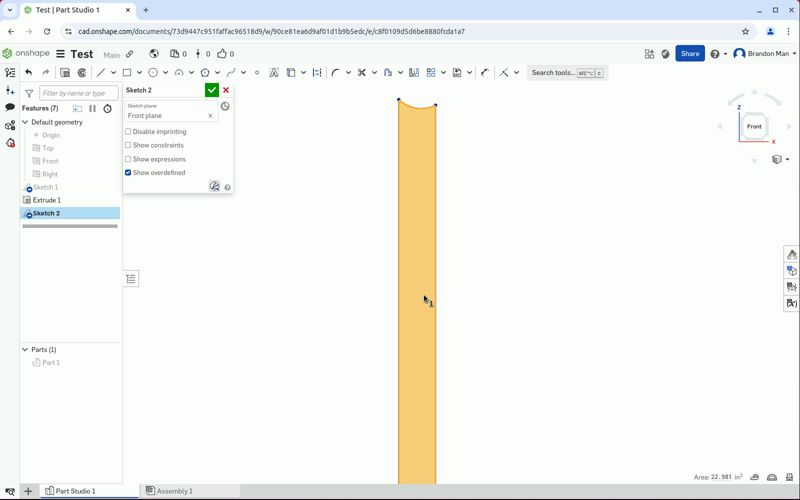
scroll(-6)
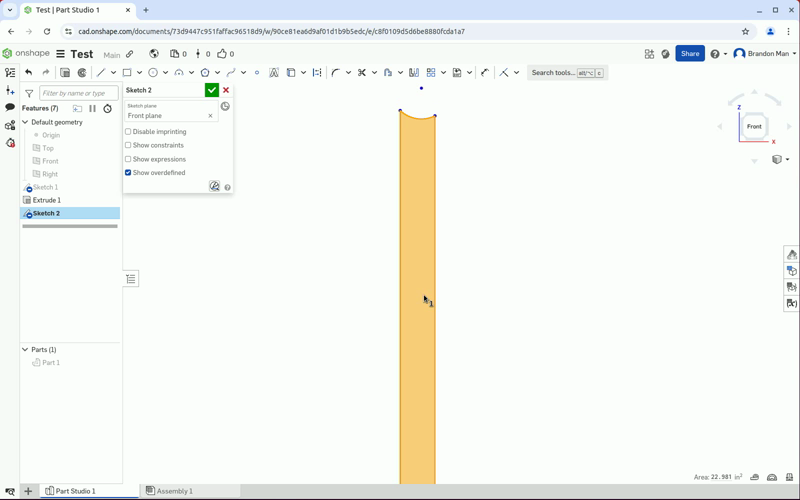
scroll(-6)
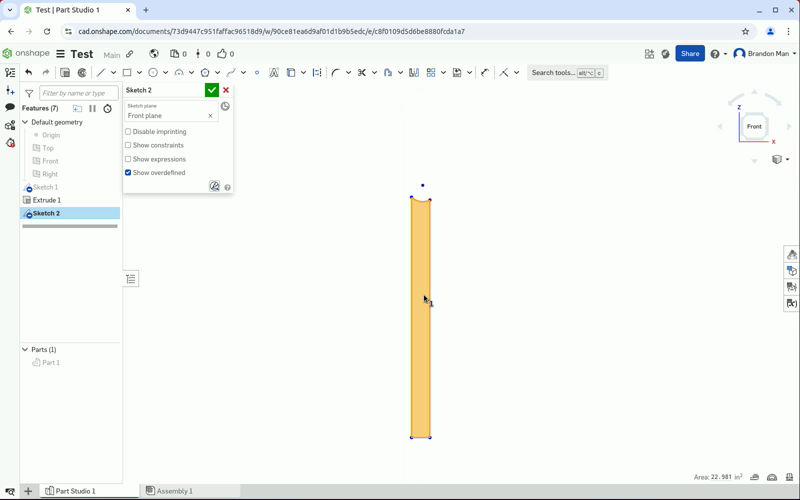
scroll(-6)
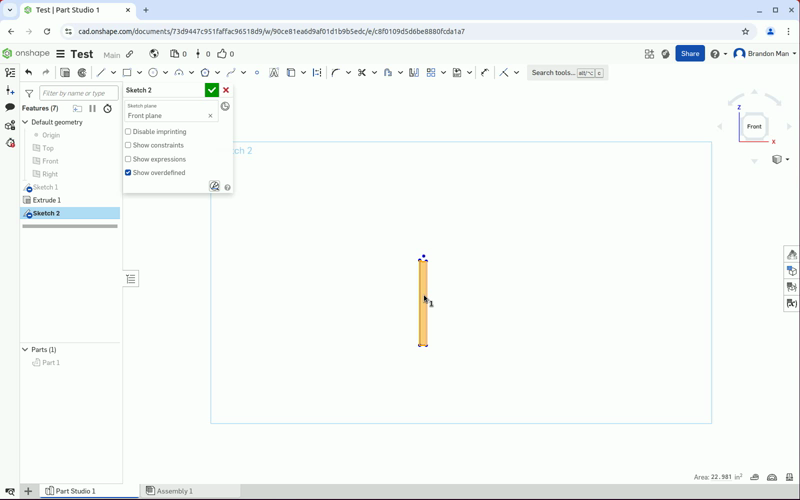
mouse_move(73, 352)
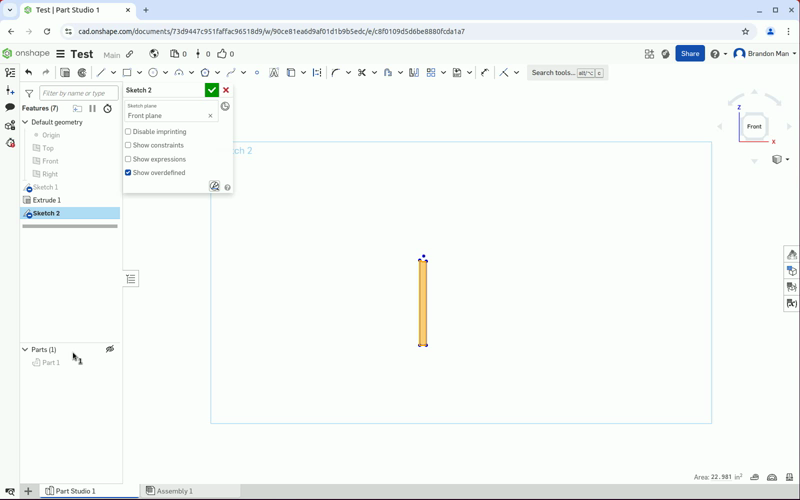
key(shift+y)
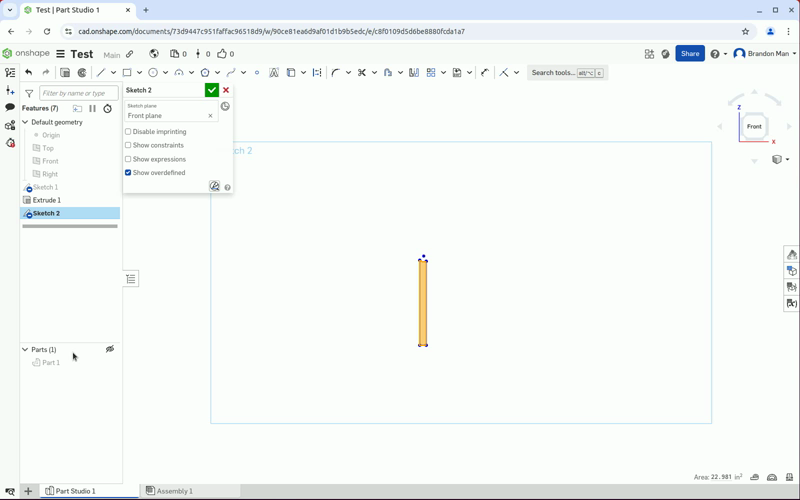
key(shift+e)
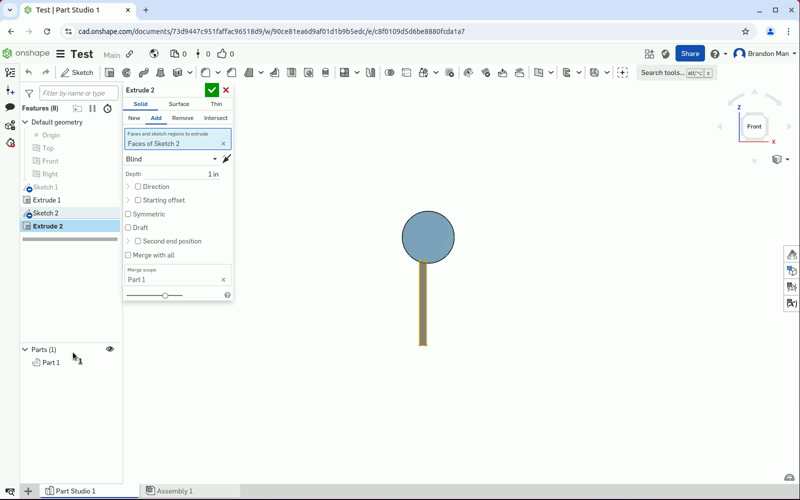
mouse_move(143, 106)
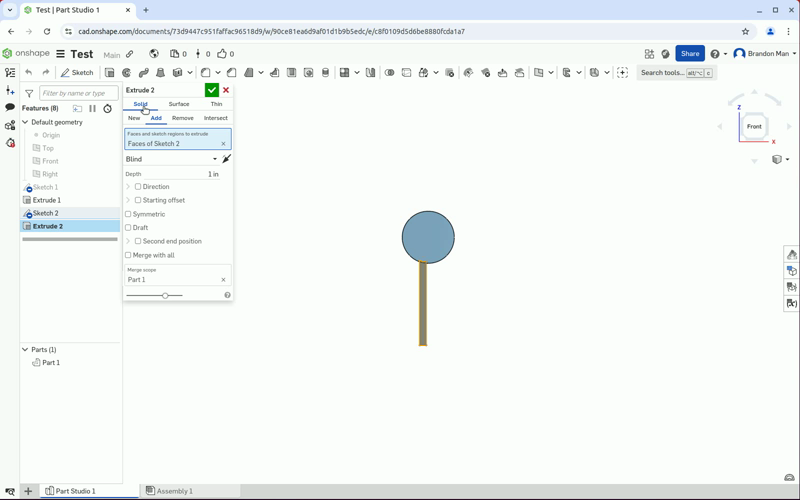
click(143, 106)
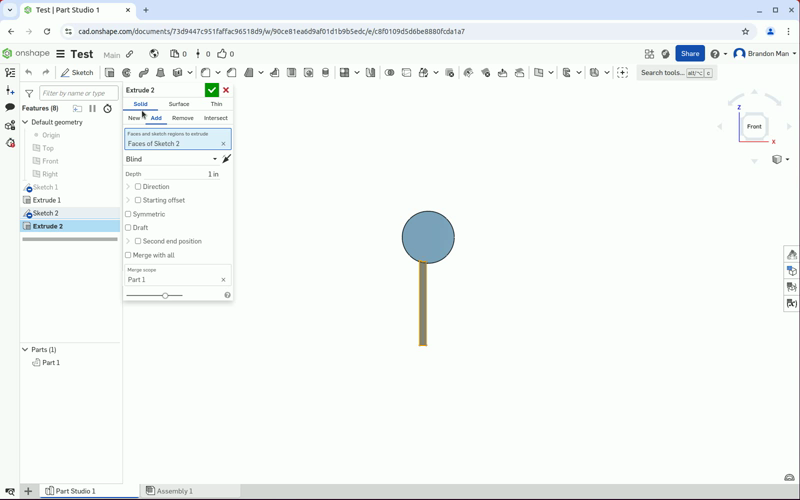
mouse_move(137, 120)
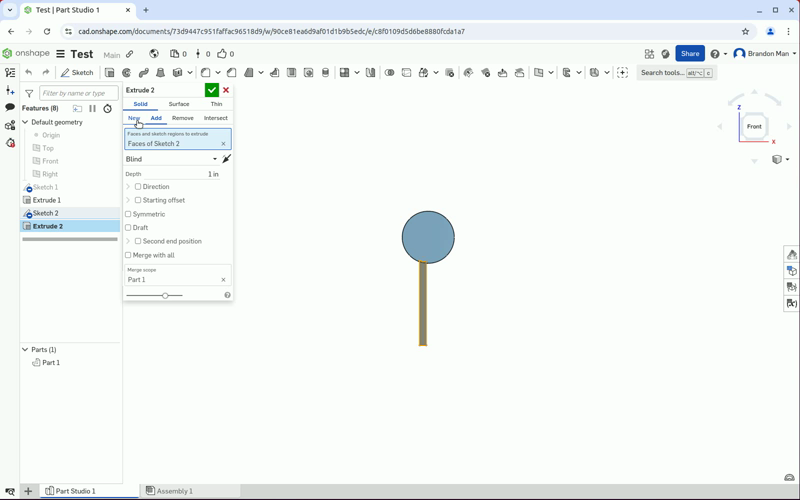
click(137, 120)
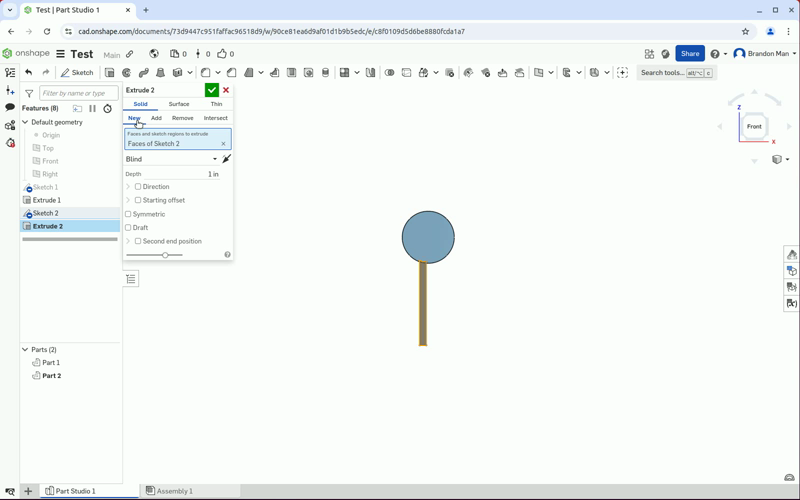
key(tab, 4)
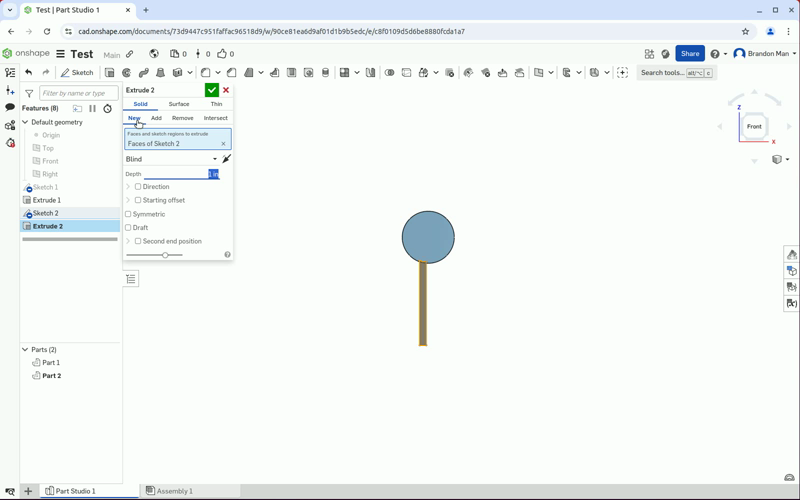
text(12.036)
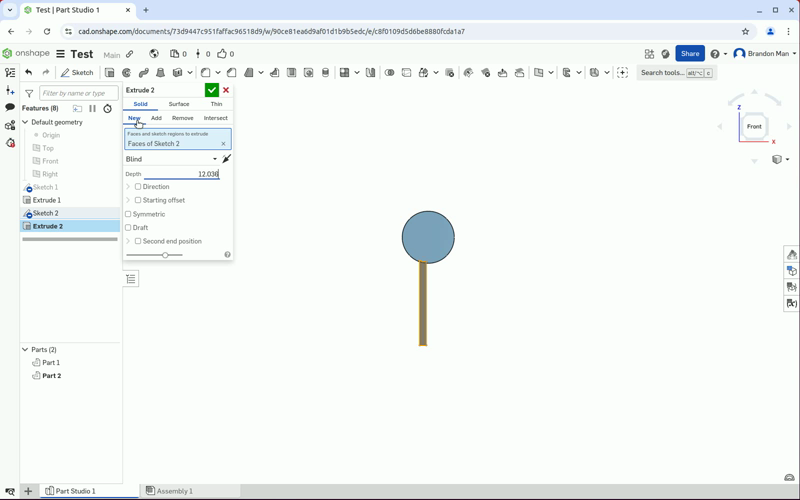
key(enter)
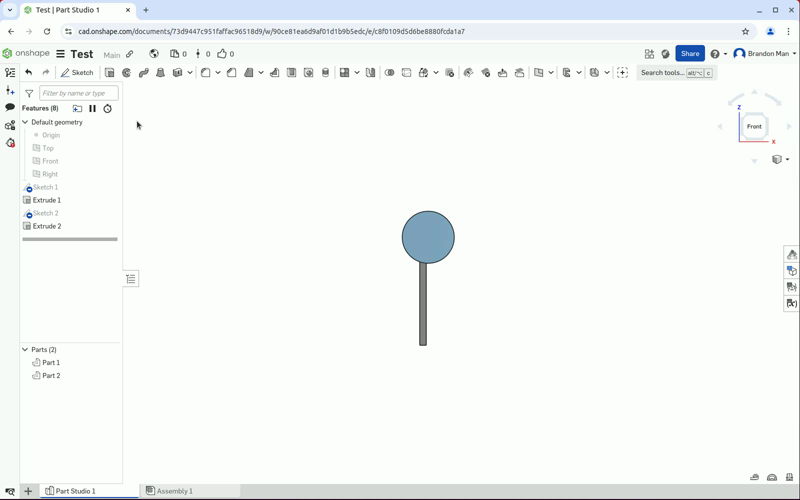
key(shift+h)
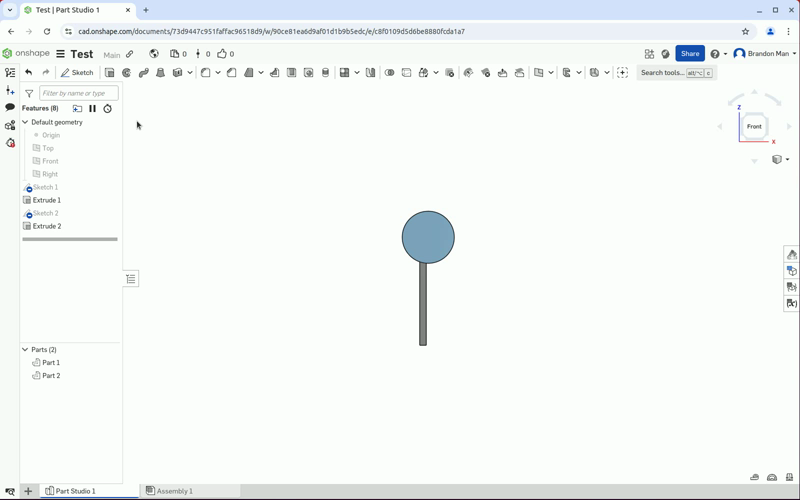
key(shift+h)
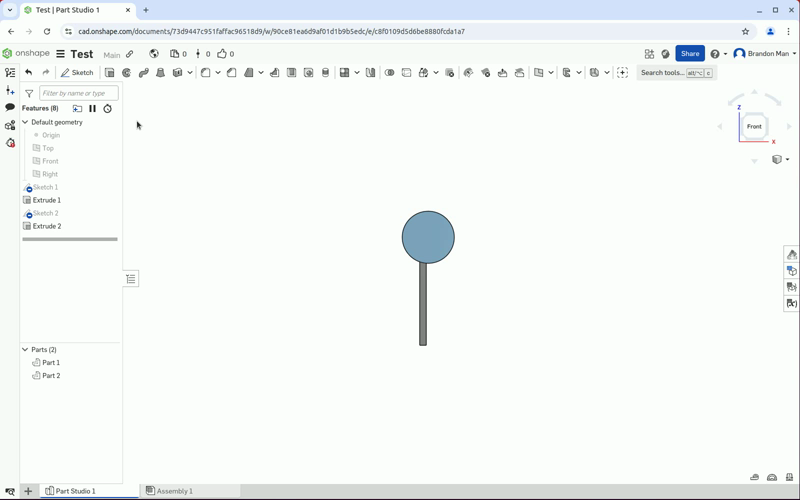
mouse_move(73, 189)
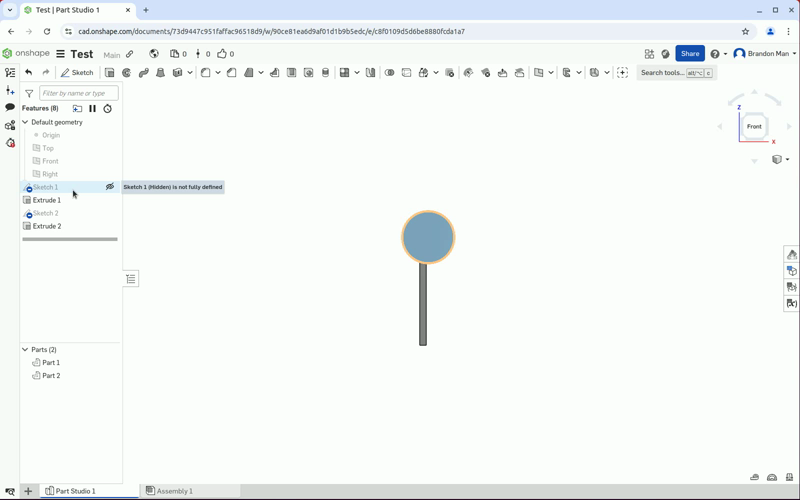
click(73, 189)
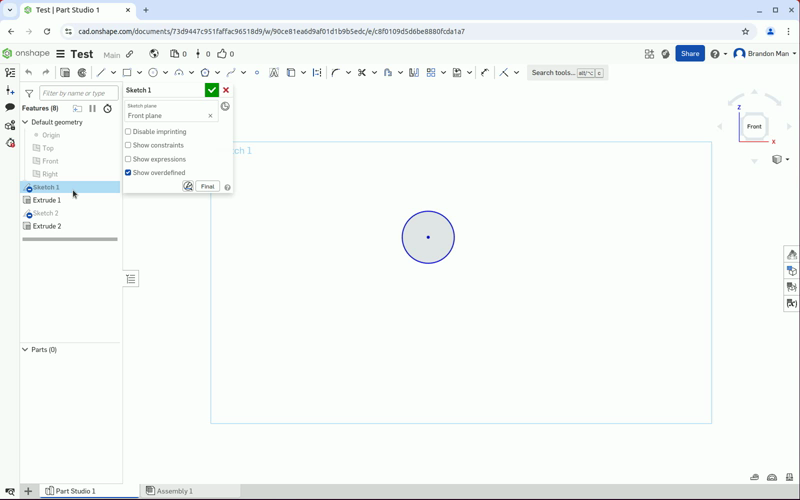
mouse_move(229, 92)
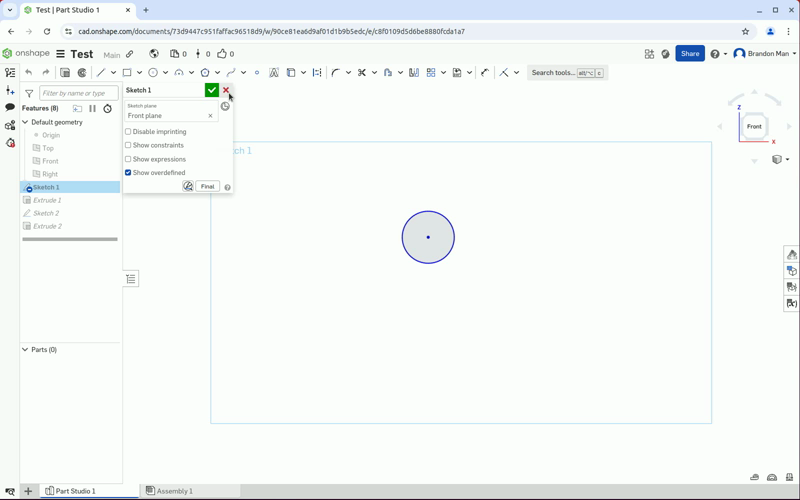
click(229, 92)
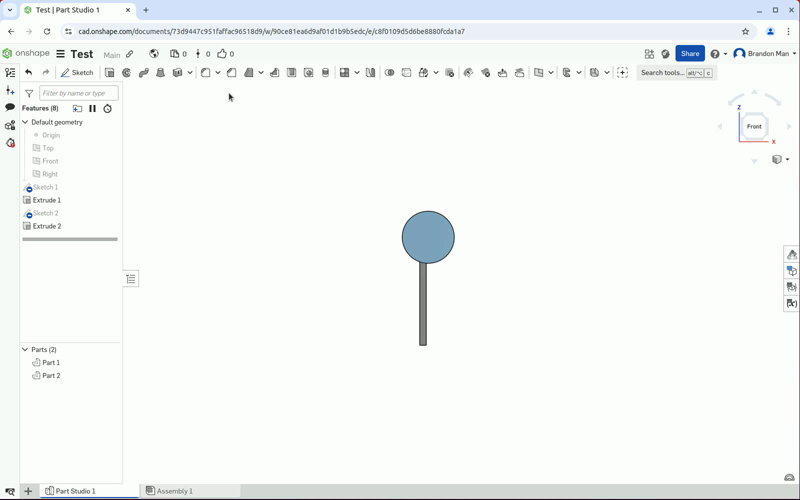
mouse_move(541, 75)
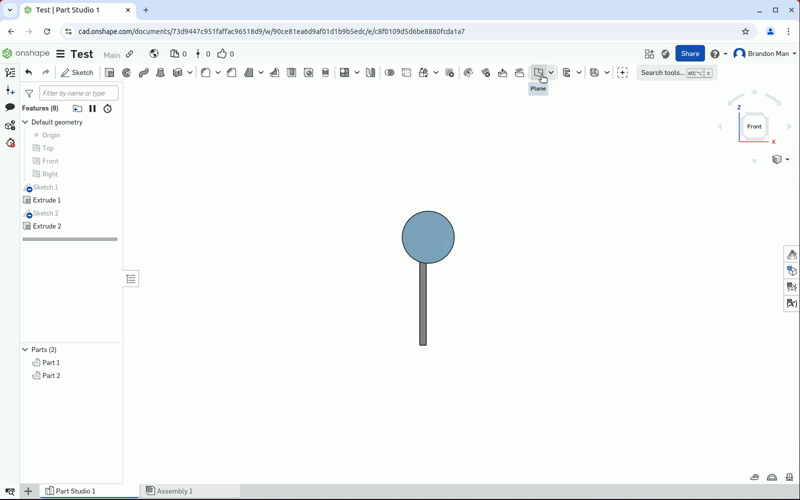
click(541, 75)
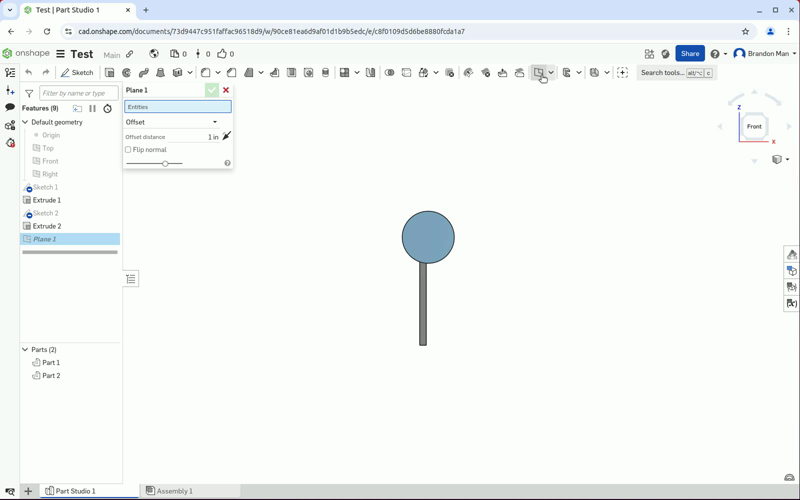
mouse_move(73, 163)
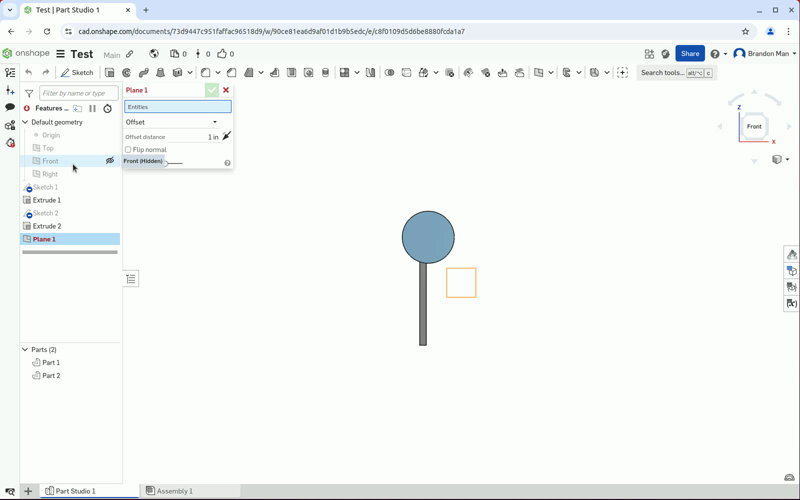
click(73, 163)
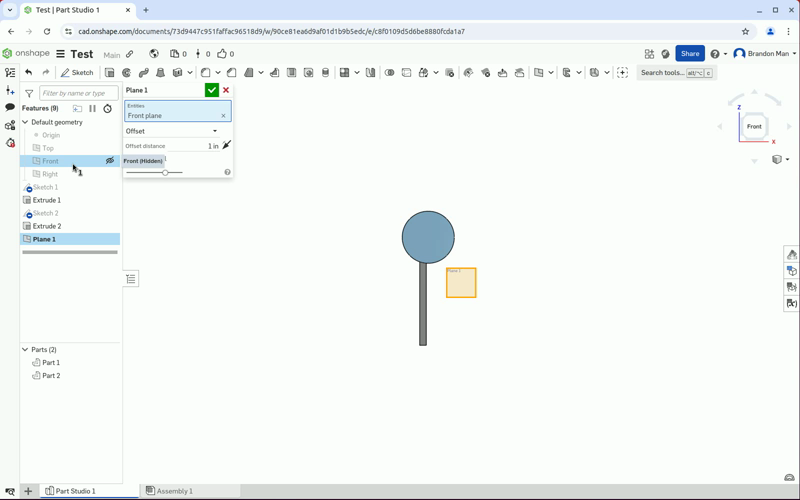
key(tab, 2)
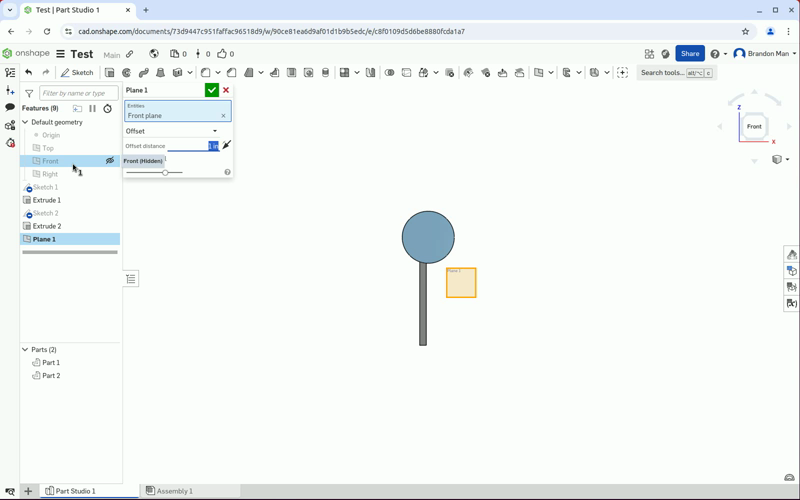
text(23.108)
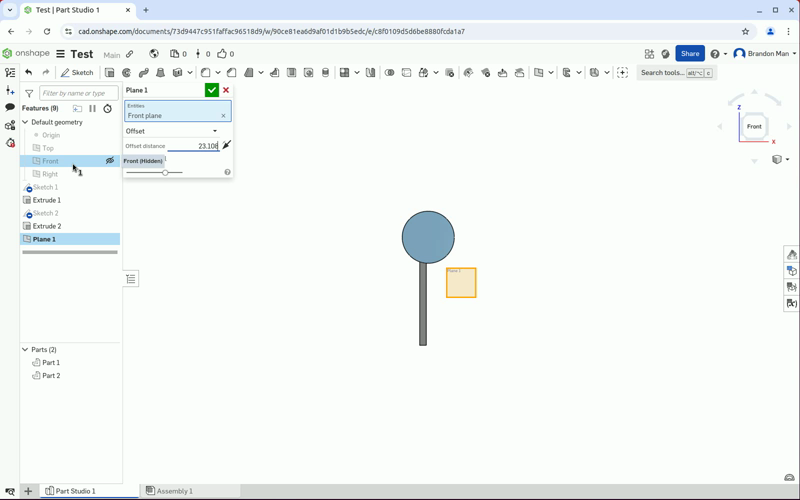
key(enter, 2)
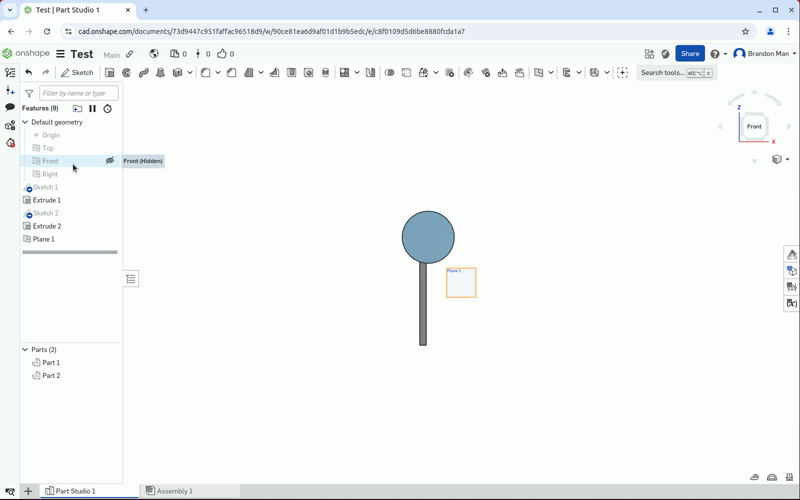
key(shift+s)
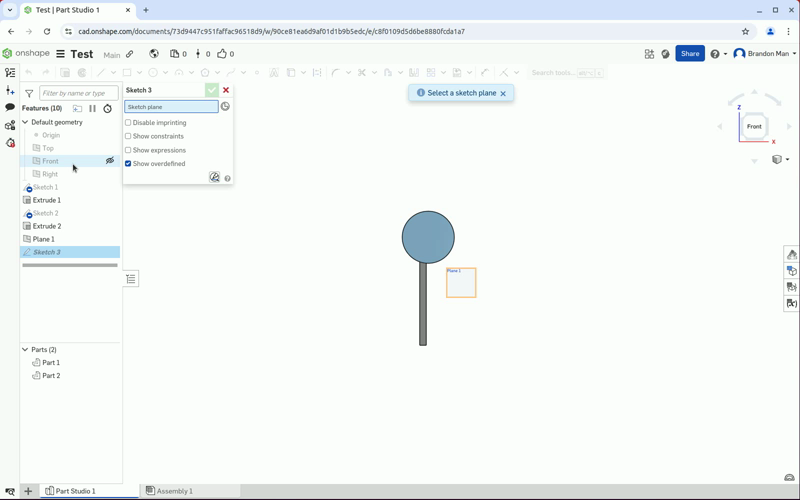
mouse_move(73, 241)
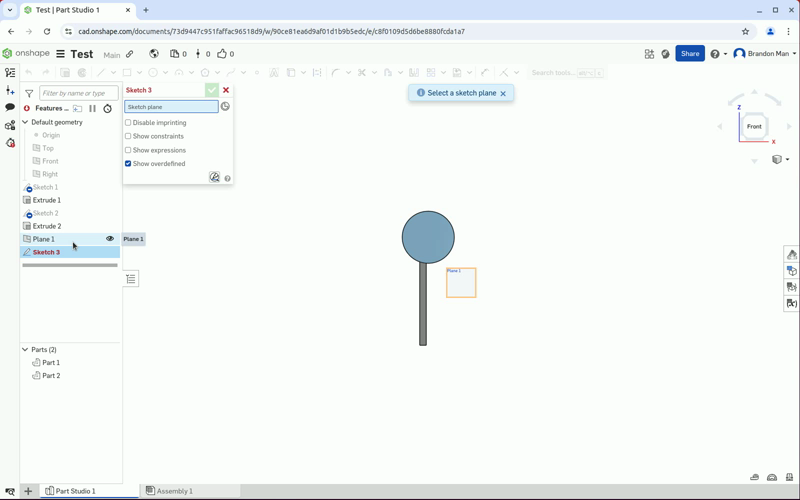
click(73, 241)
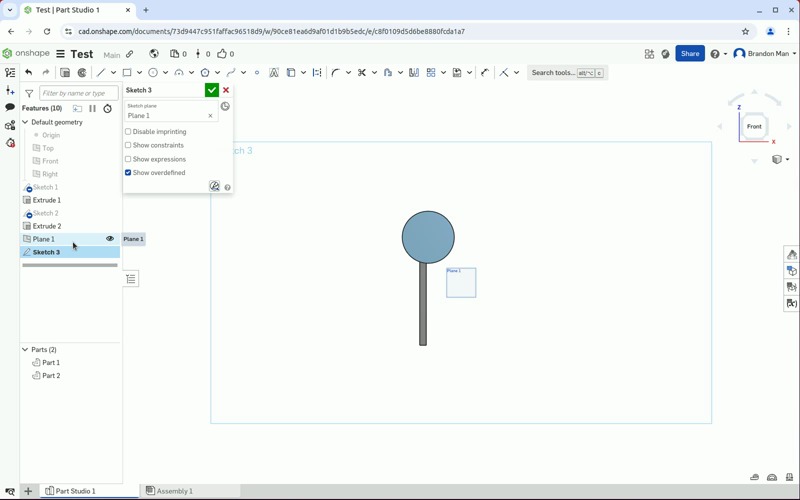
mouse_move(73, 352)
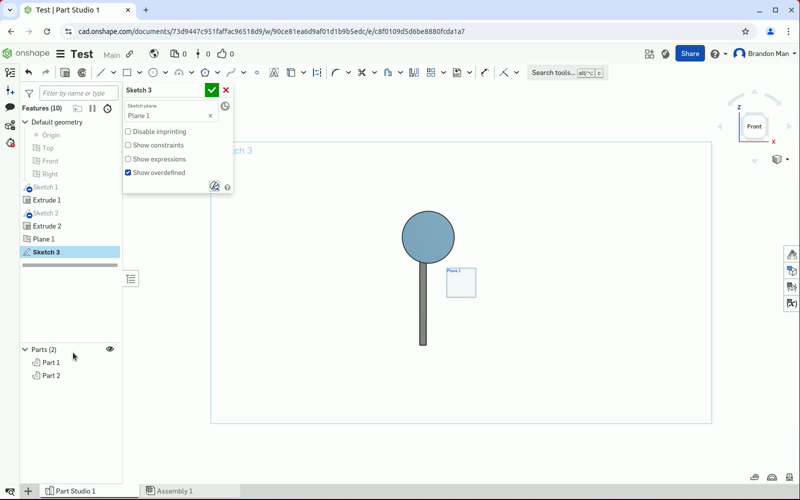
key(y)
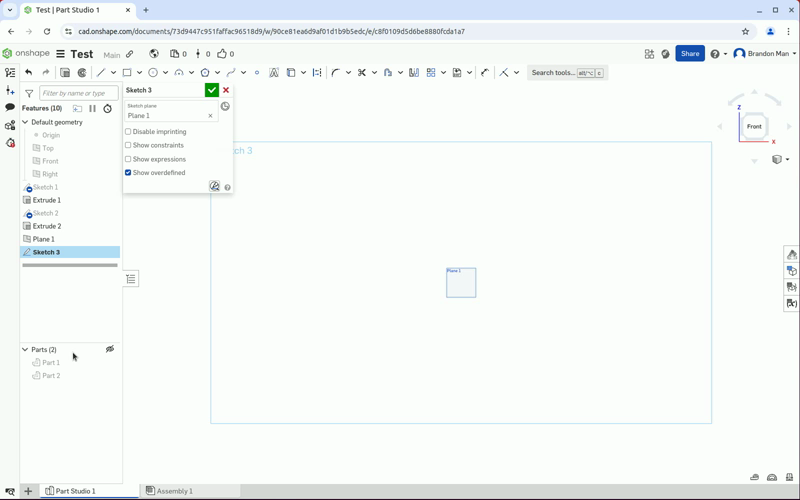
key(c)
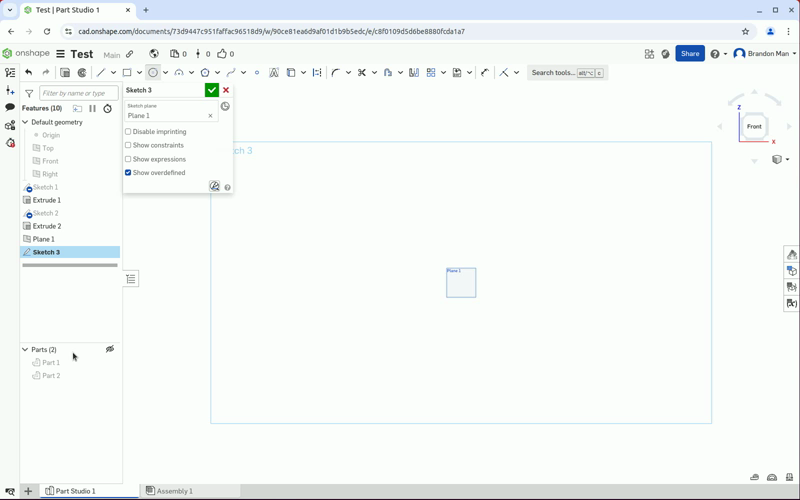
key_down(shift)
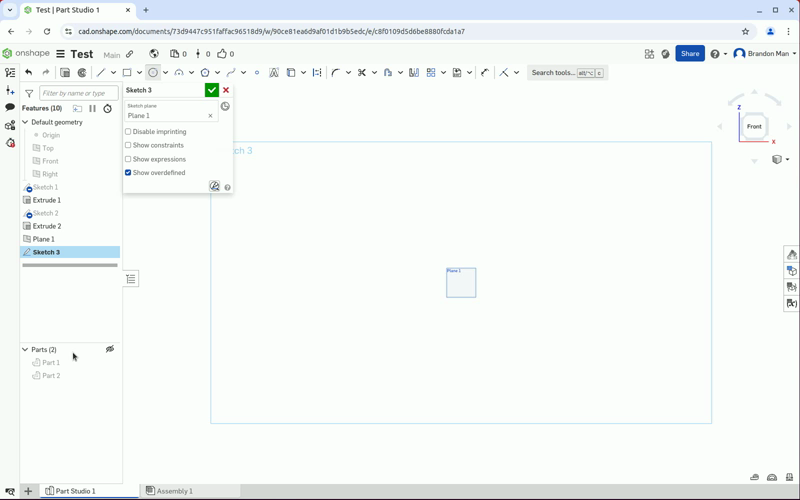
mouse_move(428, 237)
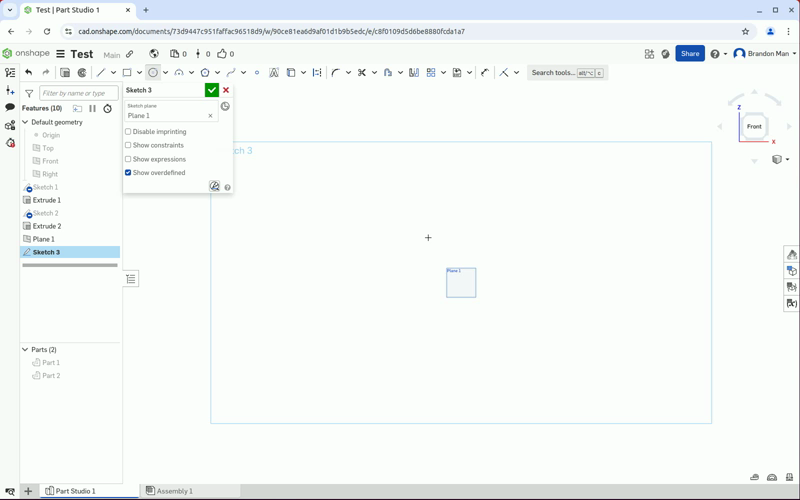
click(428, 237)
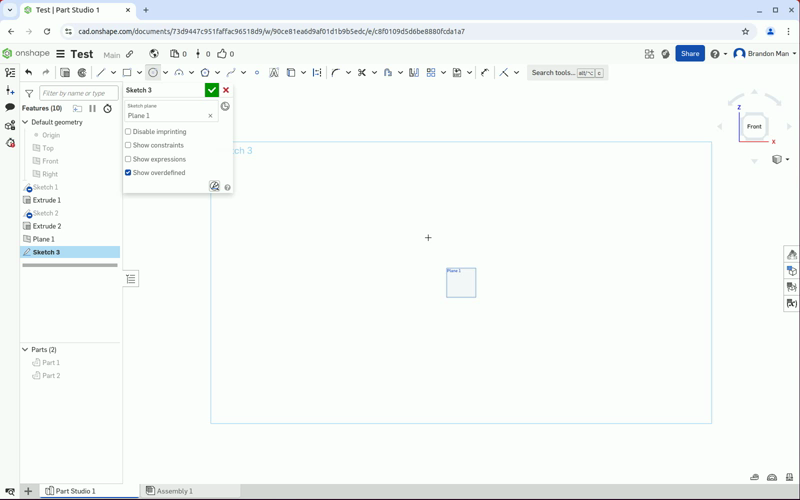
key_up(shift)
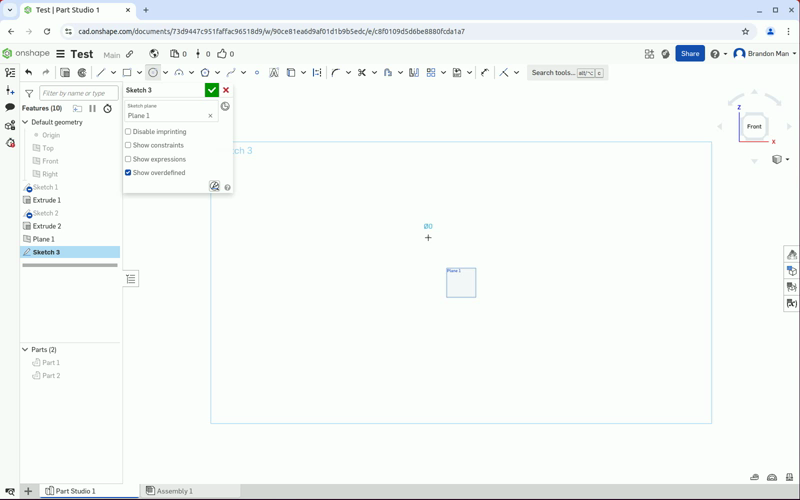
mouse_move(437, 237)
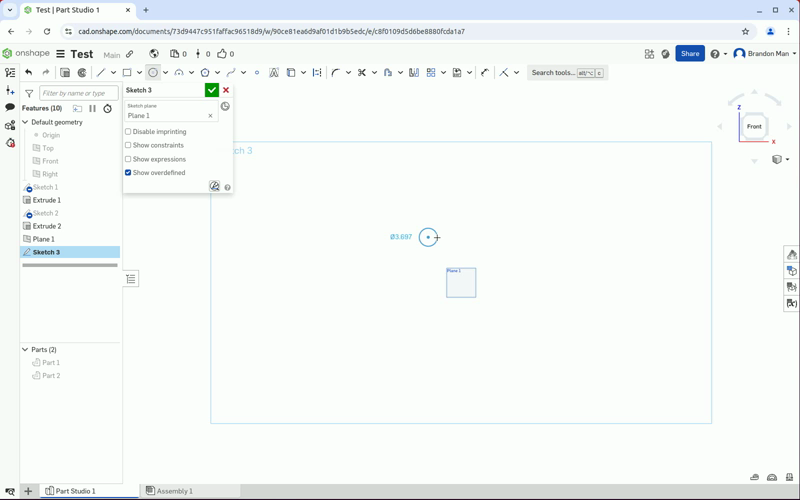
click(437, 237)
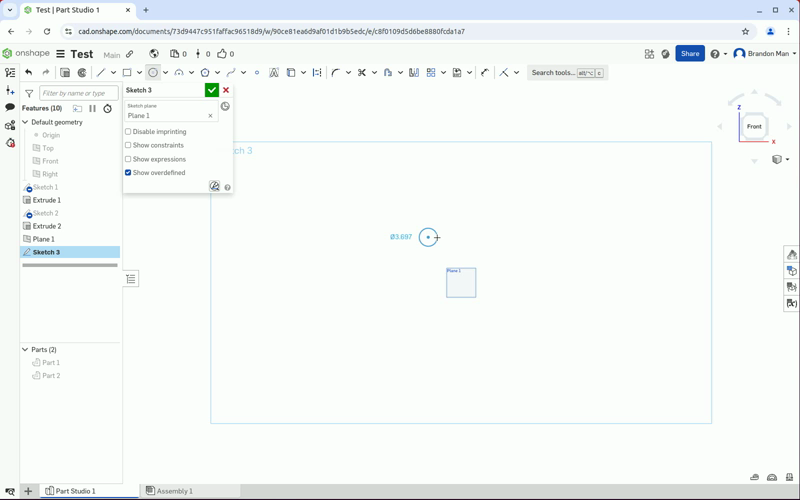
key(esc)
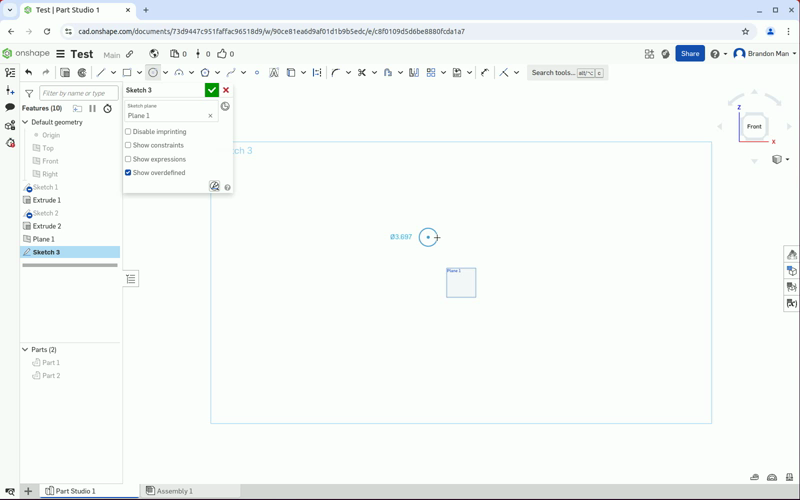
mouse_move(420, 234)
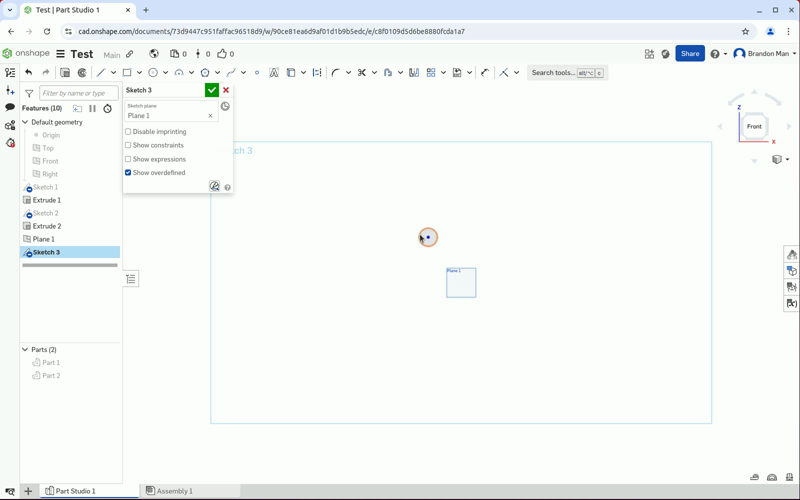
scroll(6)
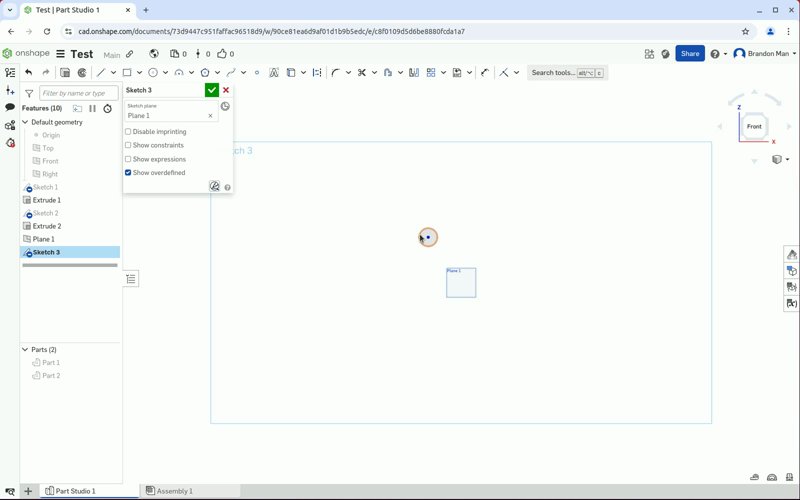
scroll(6)
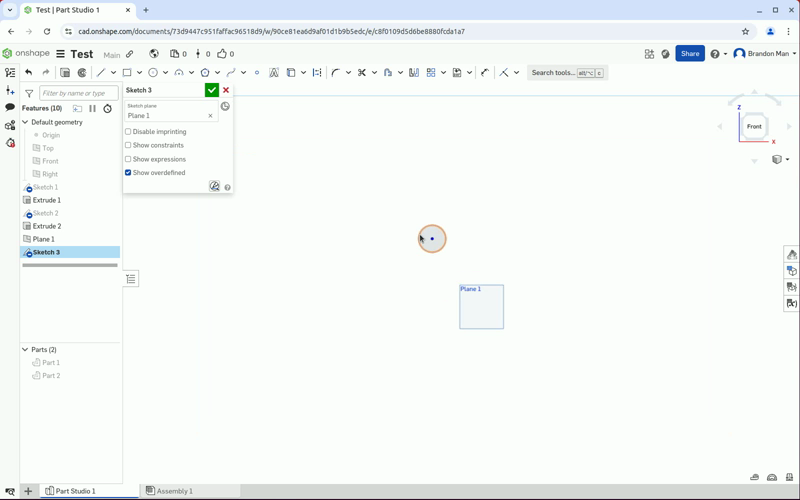
scroll(6)
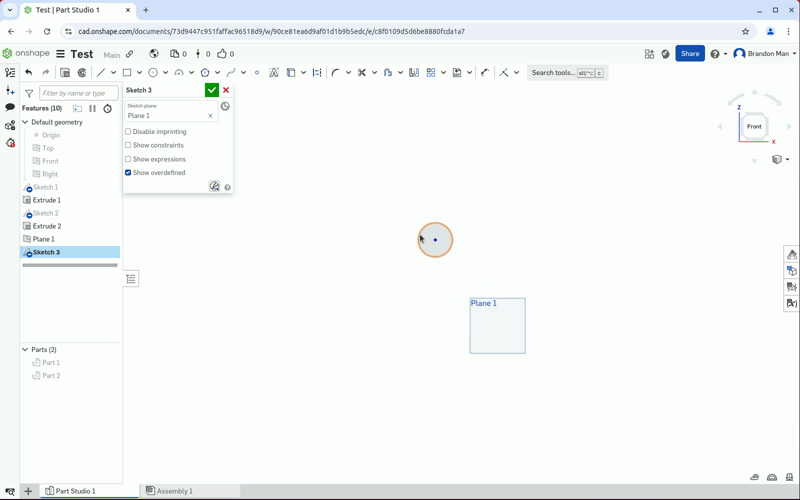
scroll(6)
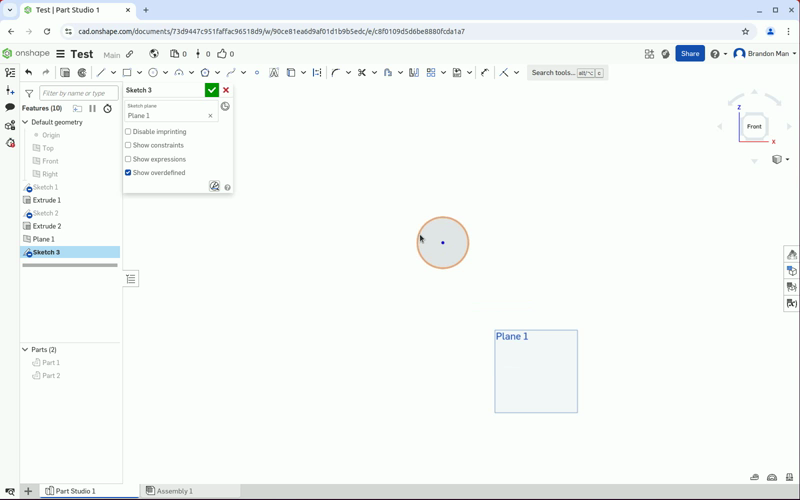
scroll(6)
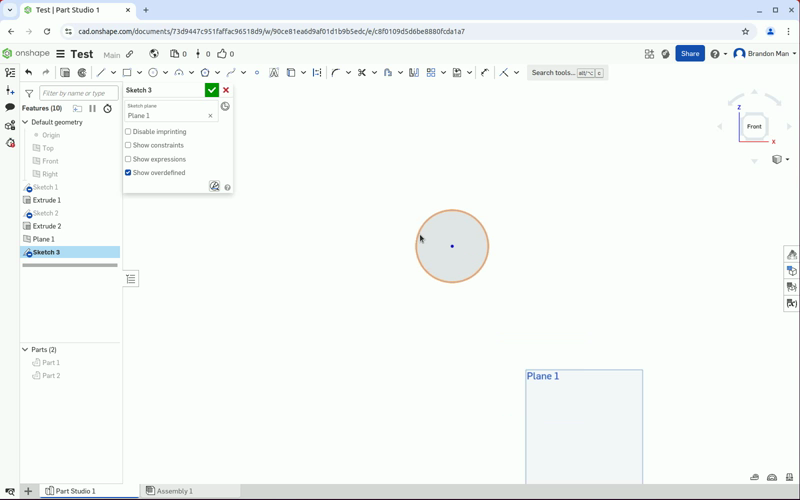
scroll(6)
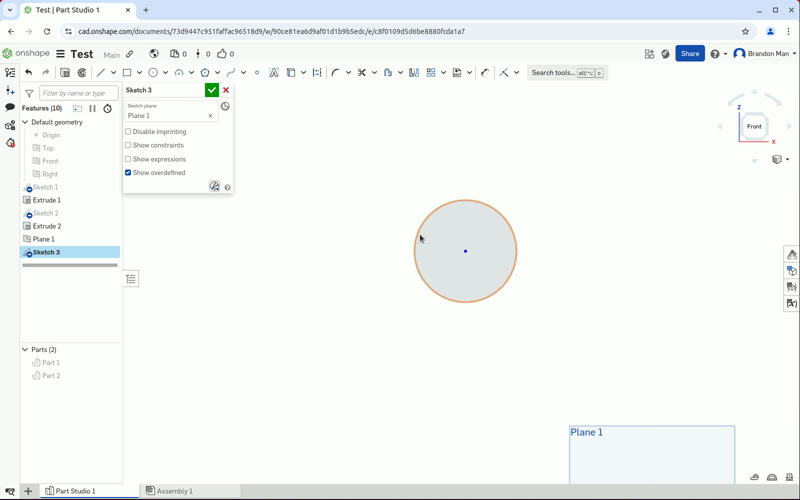
scroll(6)
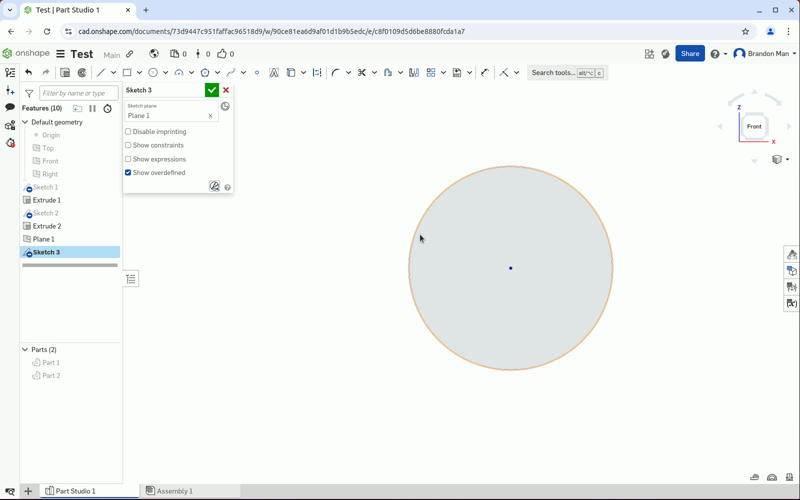
click(420, 234)
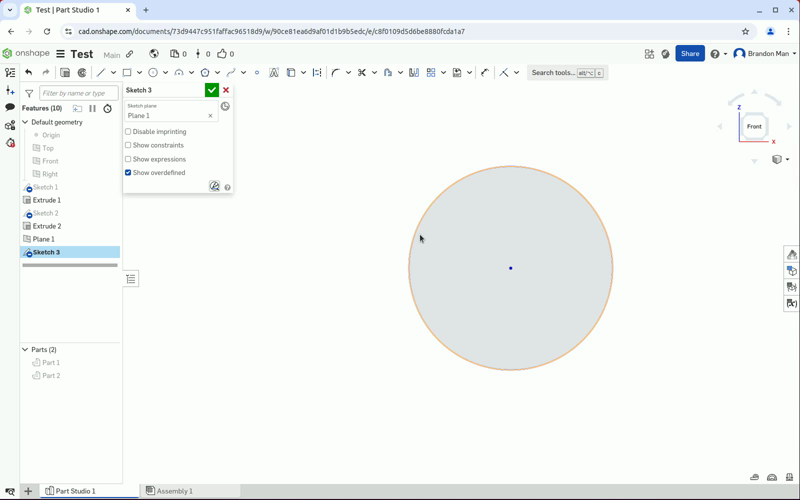
scroll(-6)
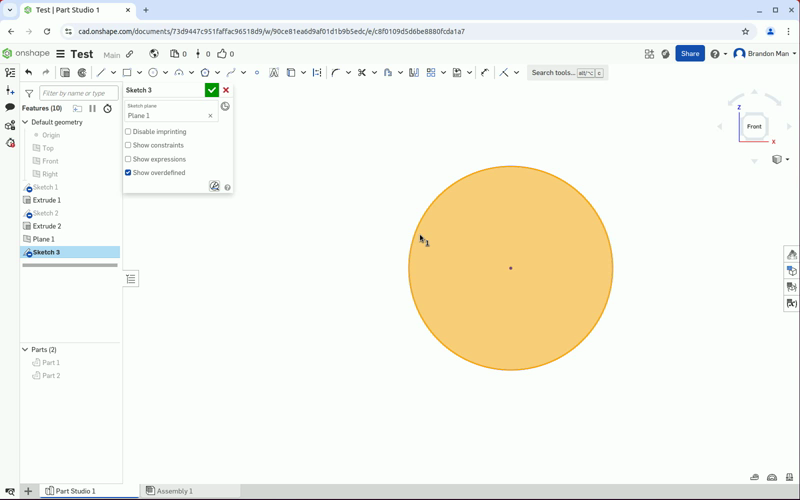
scroll(-6)
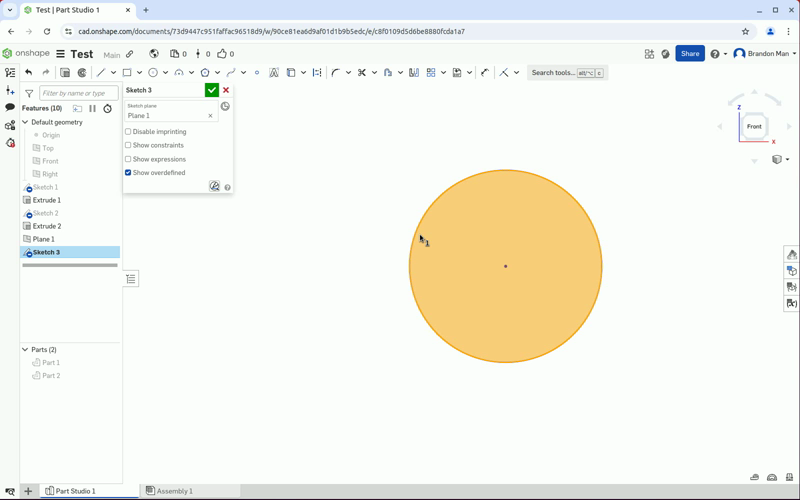
scroll(-6)
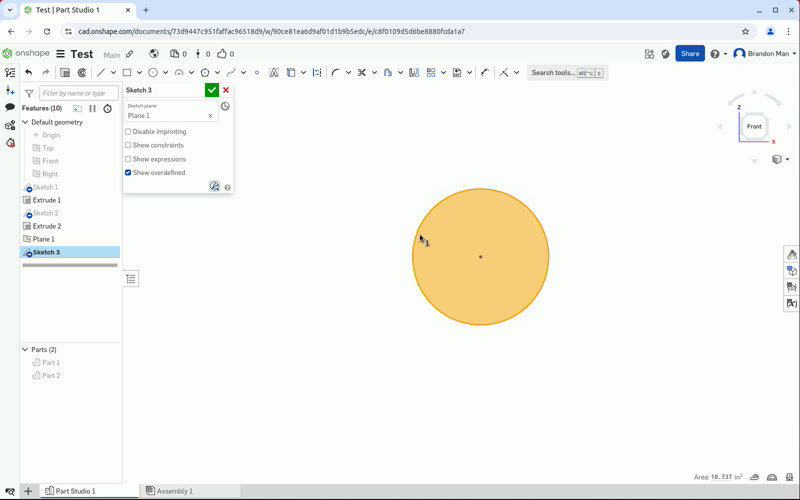
scroll(-6)
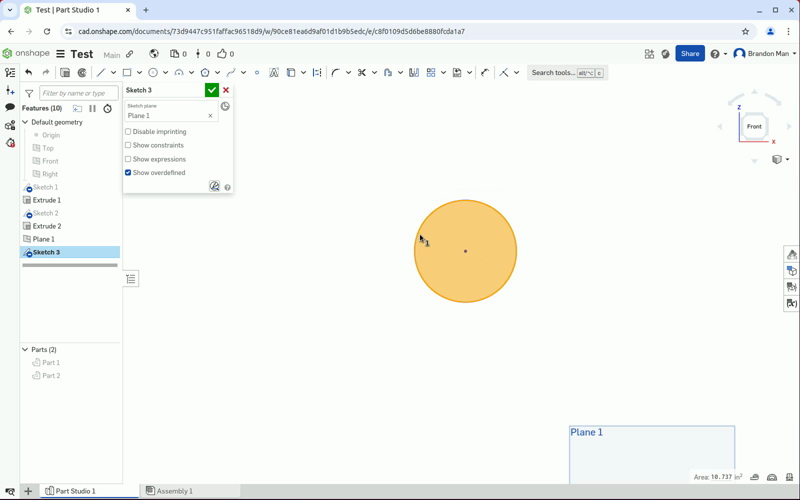
scroll(-6)
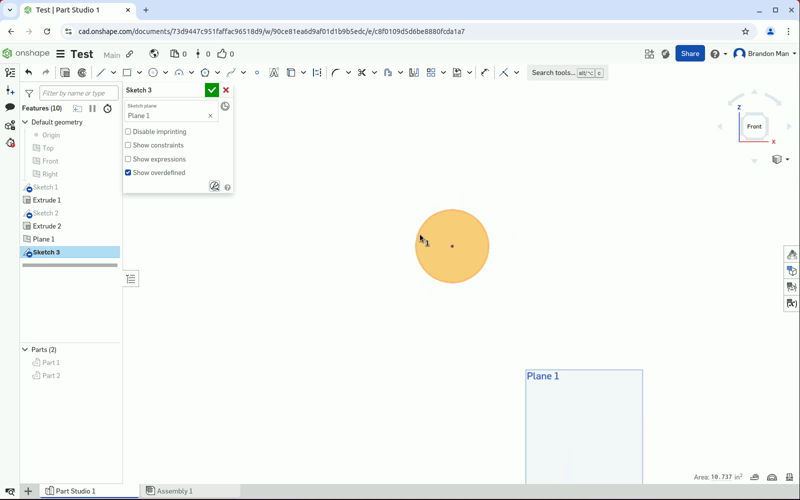
scroll(-6)
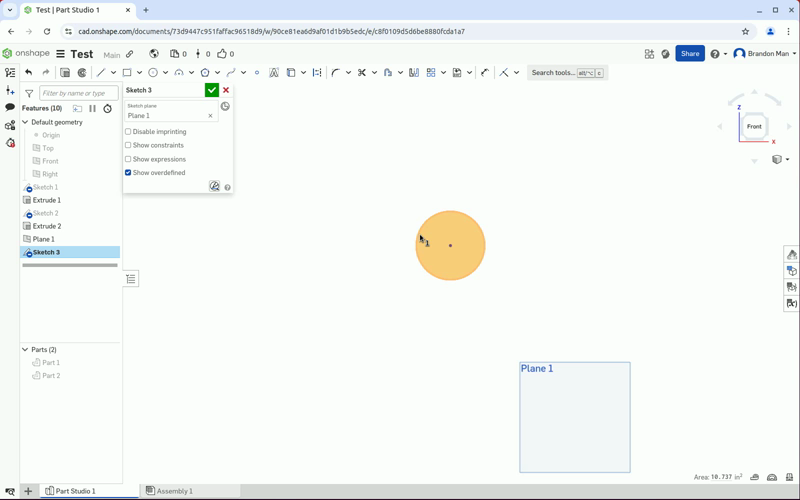
scroll(-6)
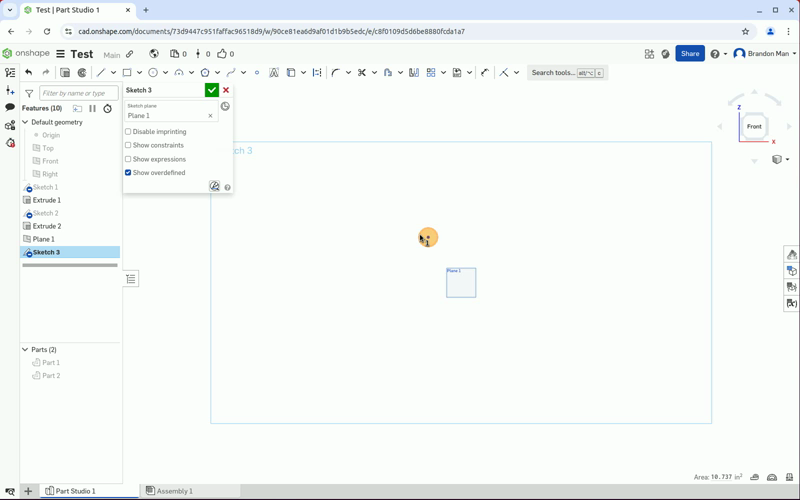
mouse_move(73, 352)
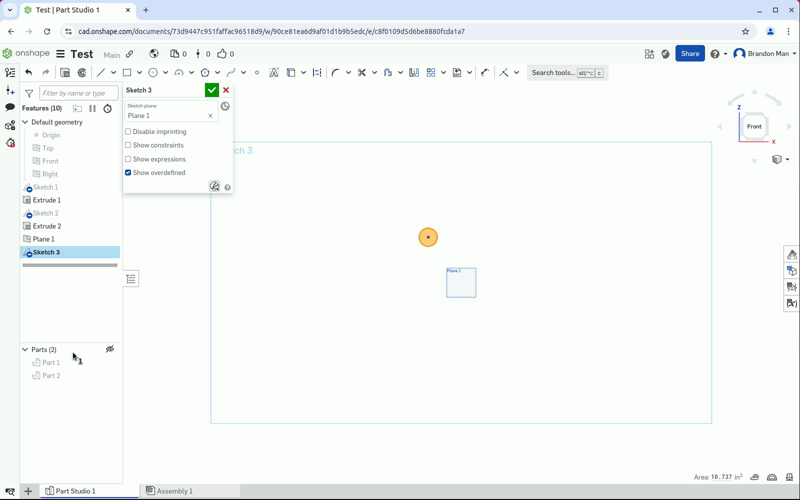
key(shift+y)
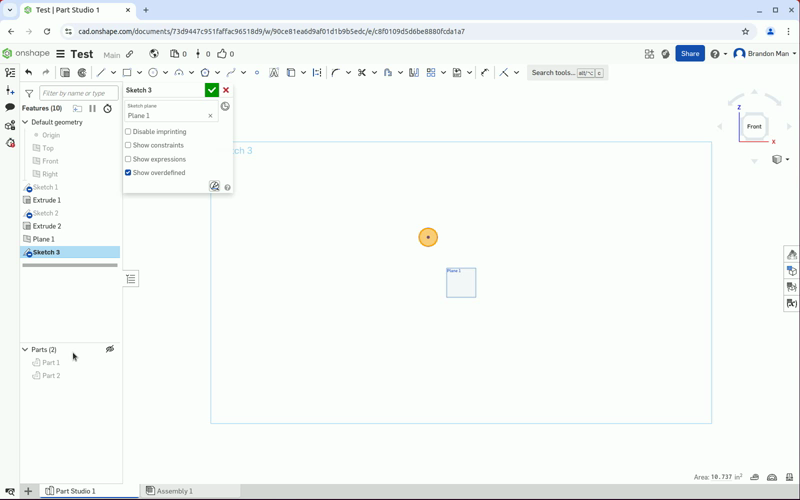
key(shift+e)
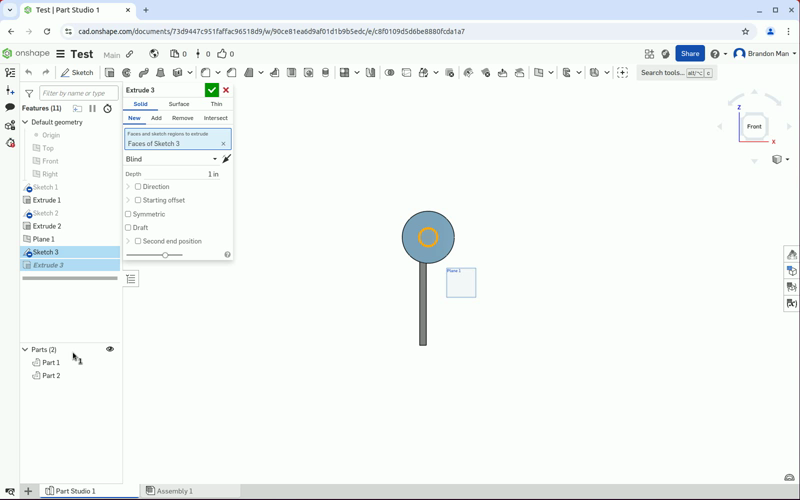
mouse_move(143, 106)
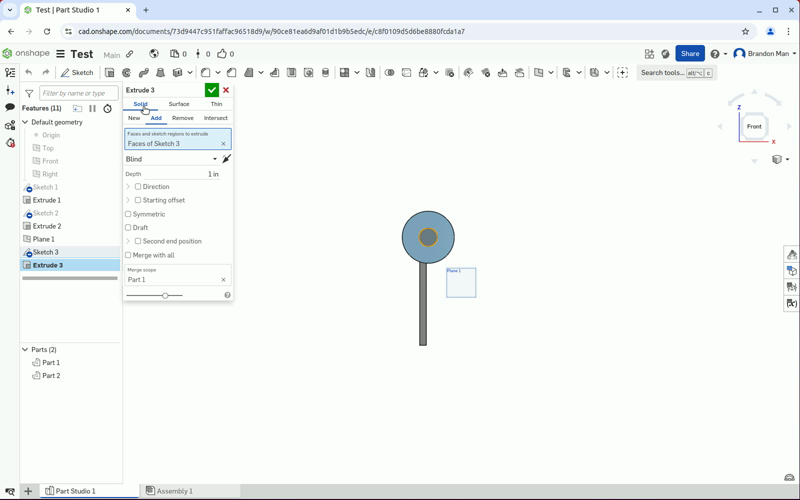
click(143, 106)
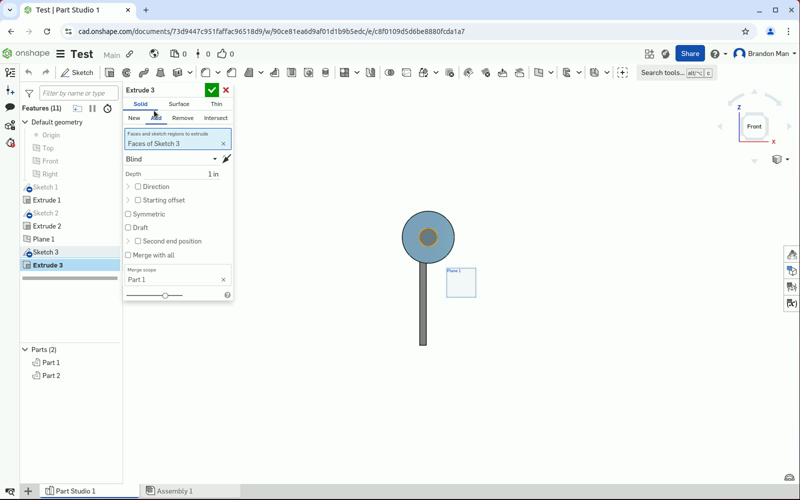
mouse_move(186, 120)
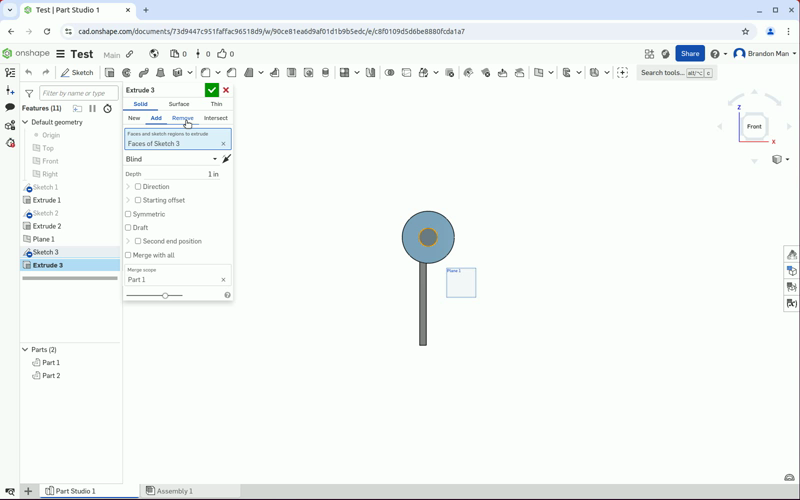
click(186, 120)
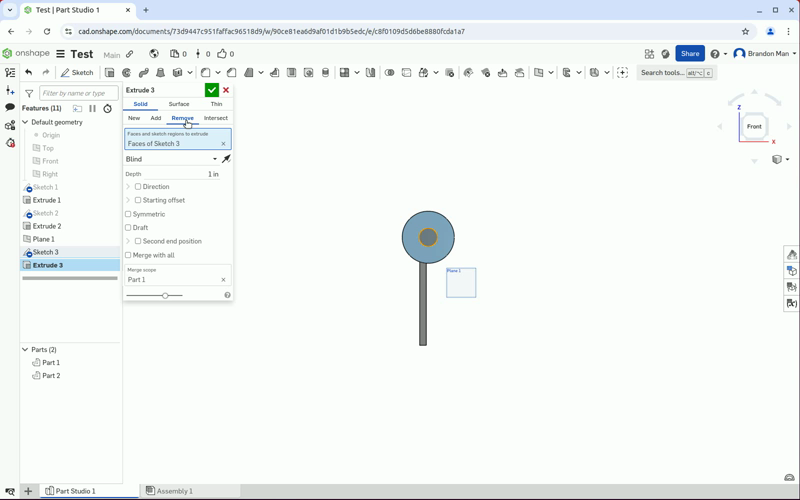
key(tab, 4)
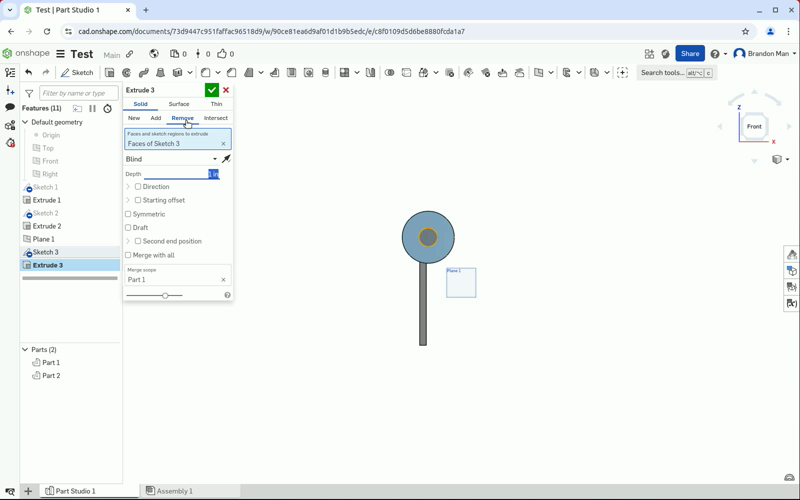
text(26.719)
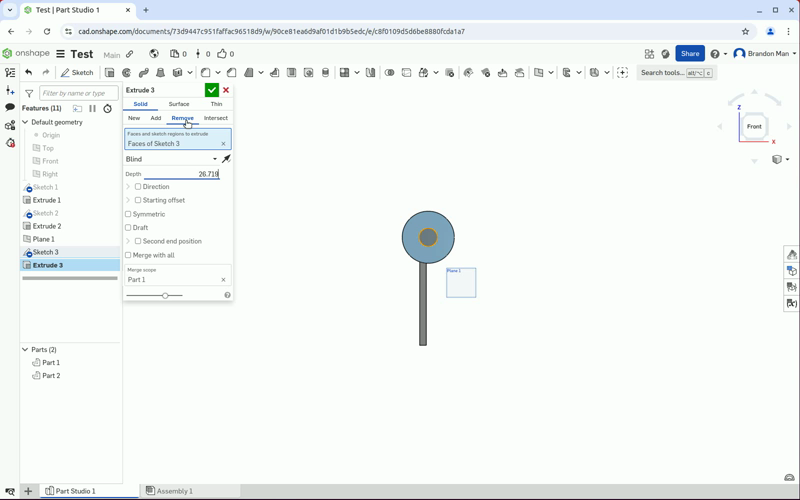
key(tab, 6)
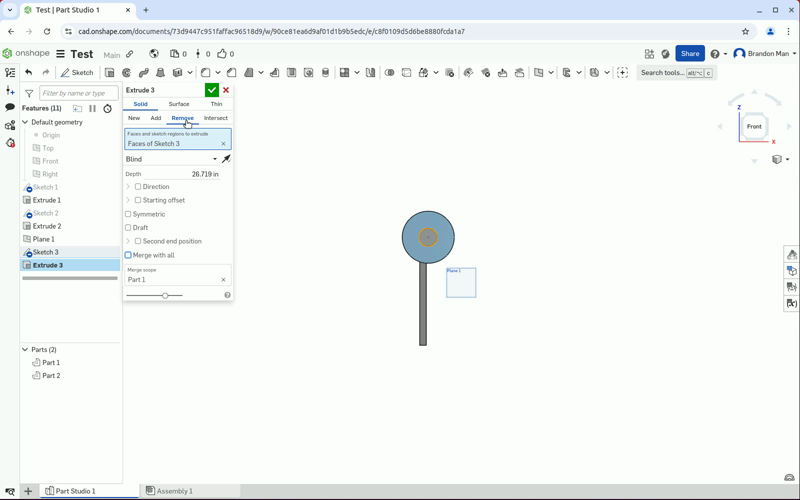
key(space)
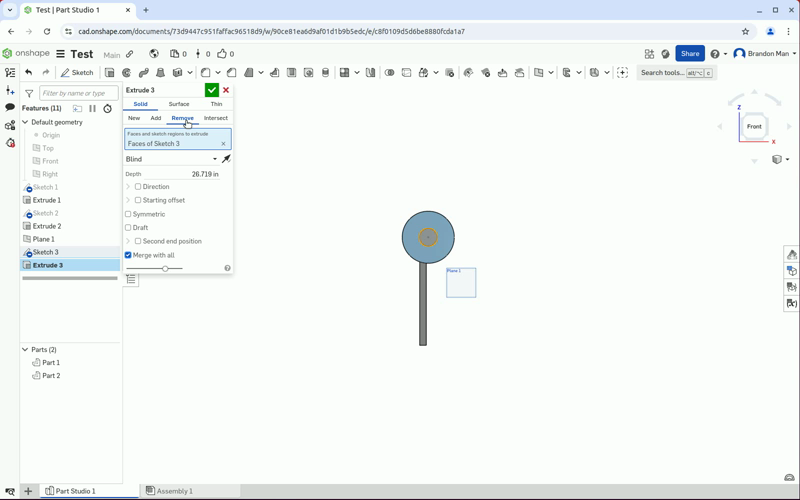
key(enter)
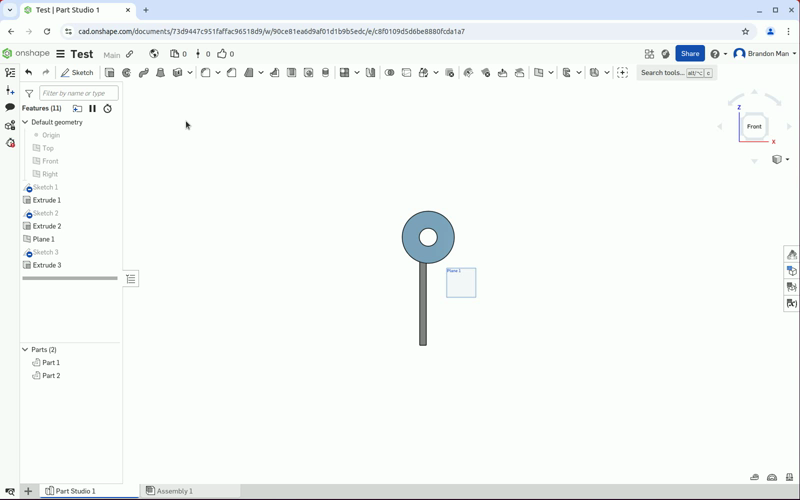
key(shift+h)
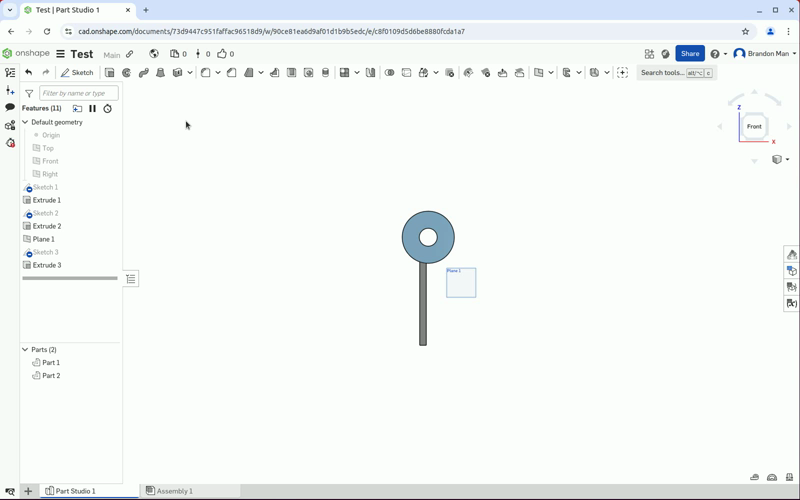
key(shift+h)
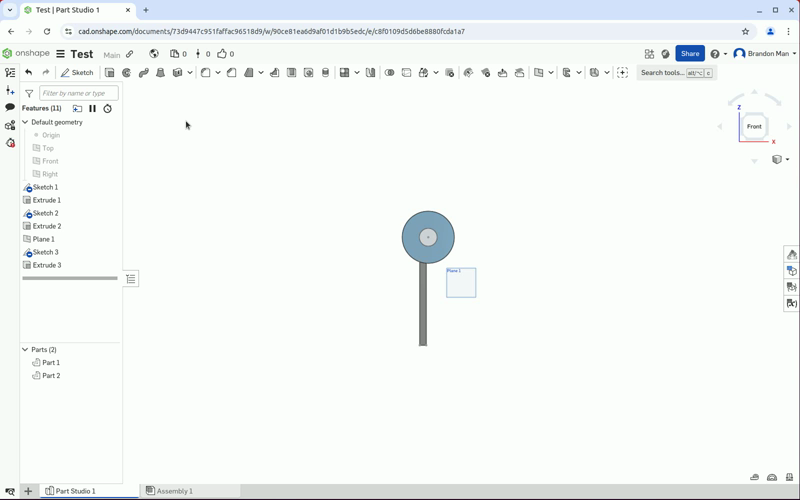
key(shift+7)
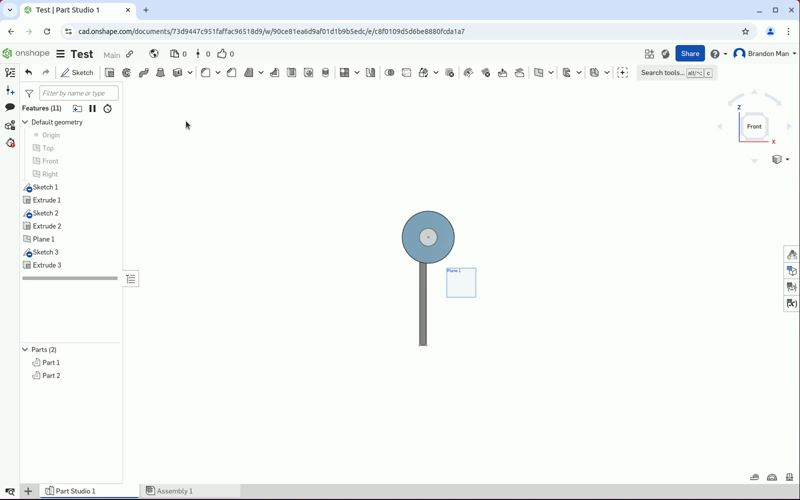
key(left, 2)
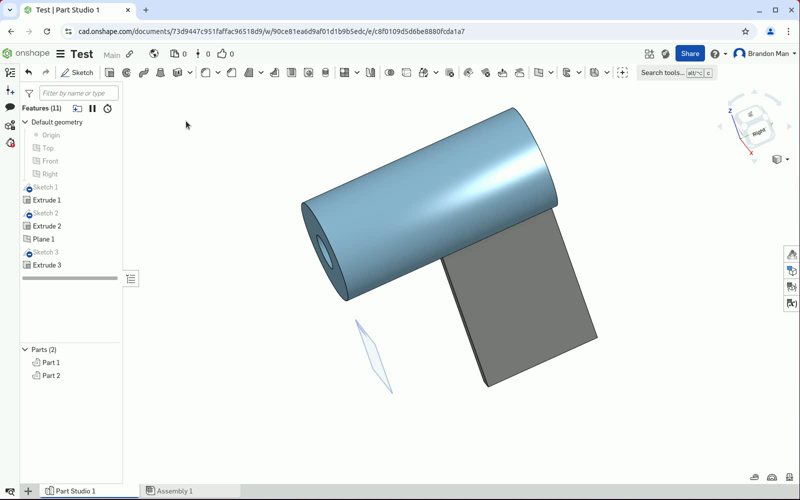
key(down, 2)
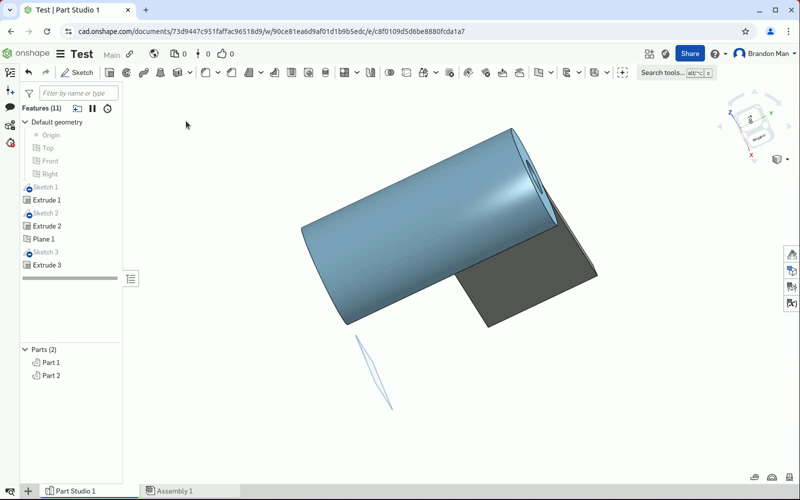
key(up, 2)
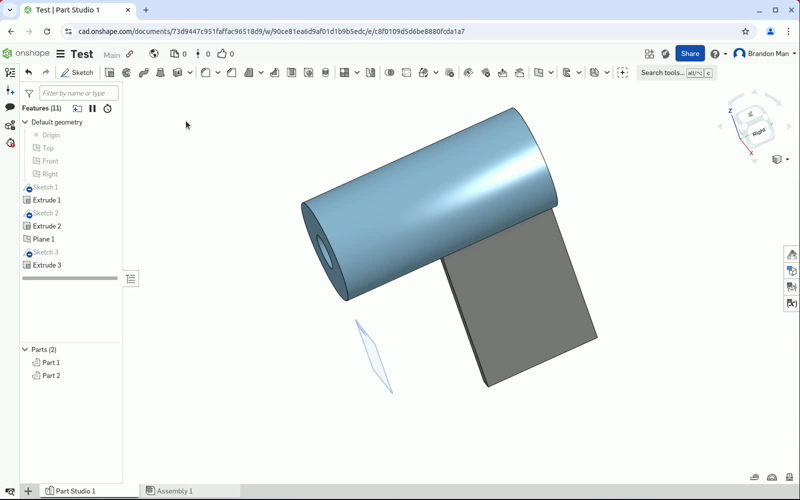
key(right, 2)
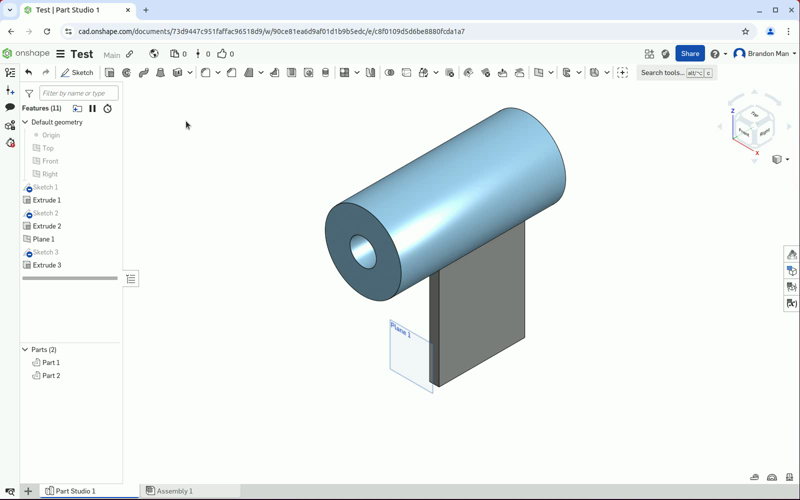
mouse_move(73, 189)
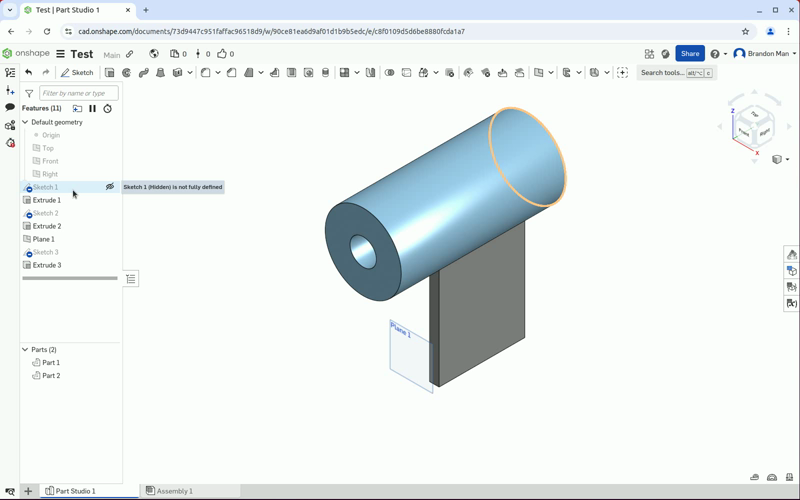
click(73, 189)